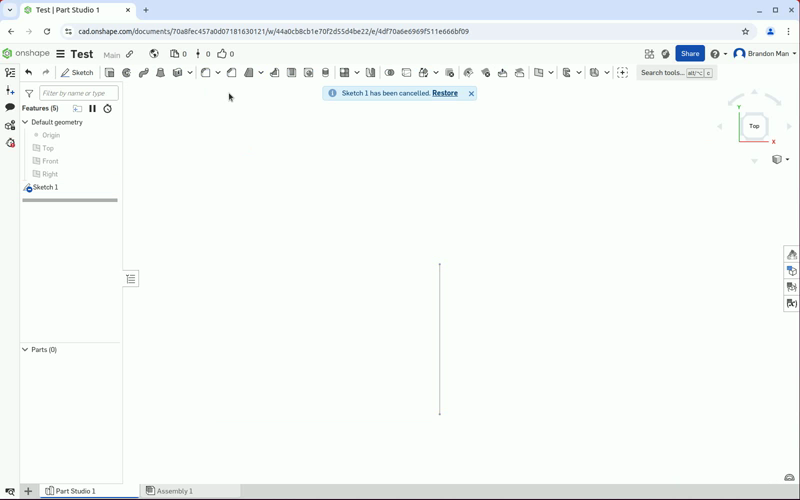
key(shift+h)
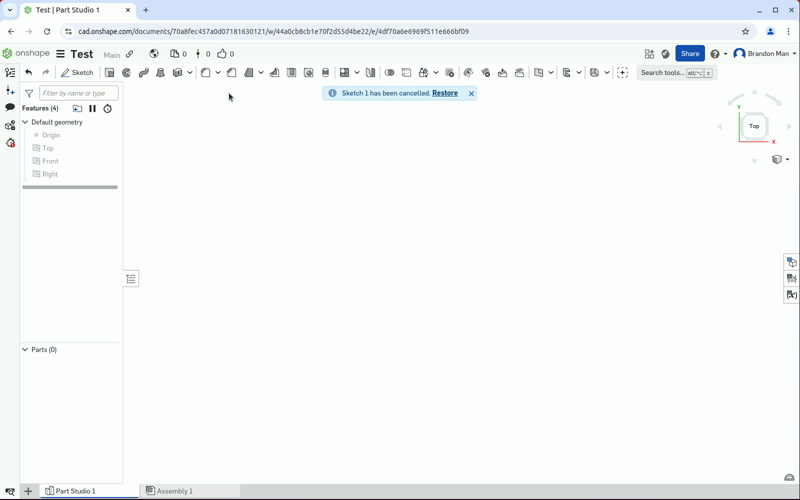
mouse_move(73, 352)
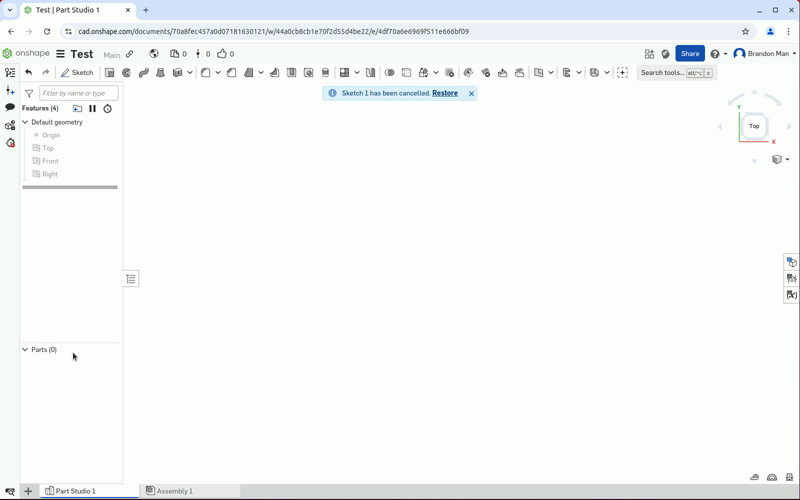
key(y)
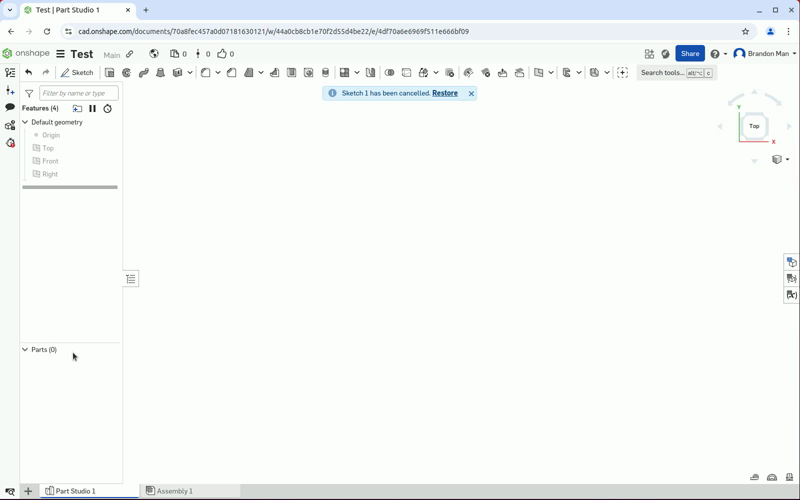
key(shift+p)
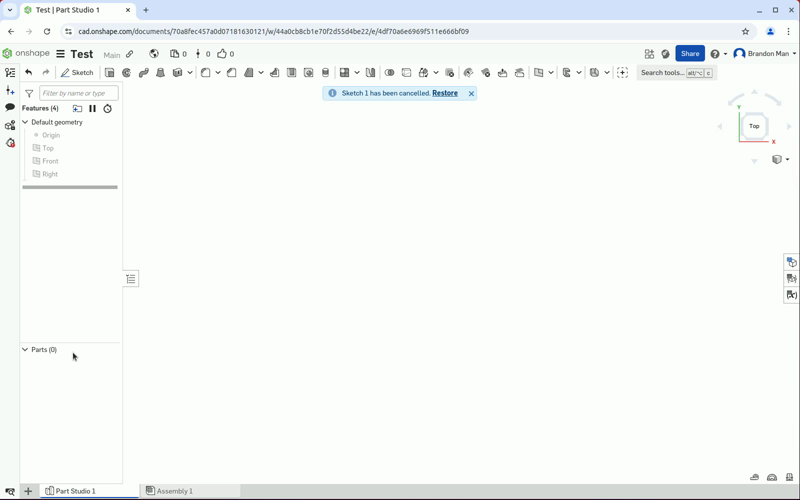
key(space)
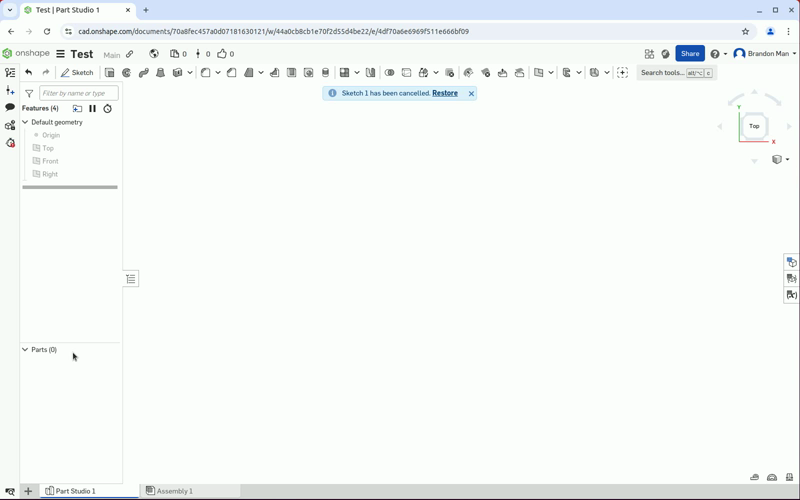
key_down(shift)
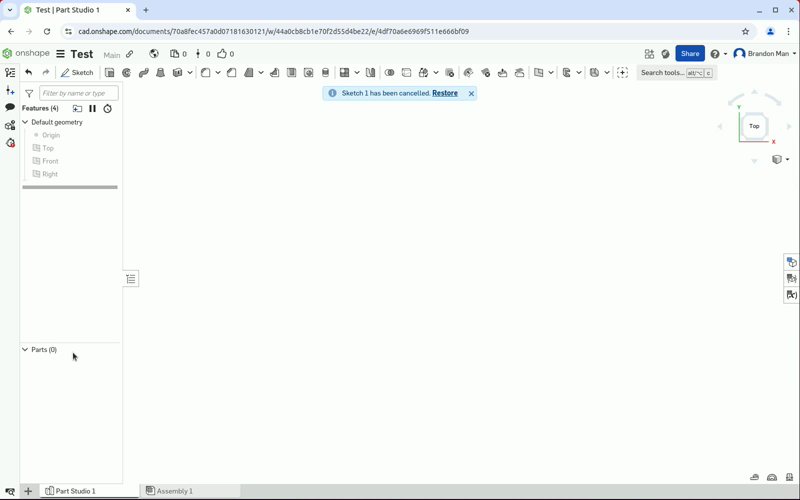
key(up)
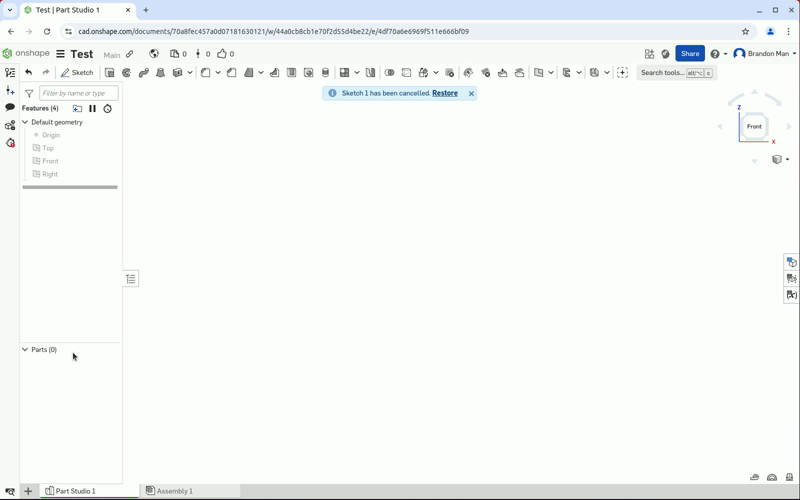
key_up(shift)
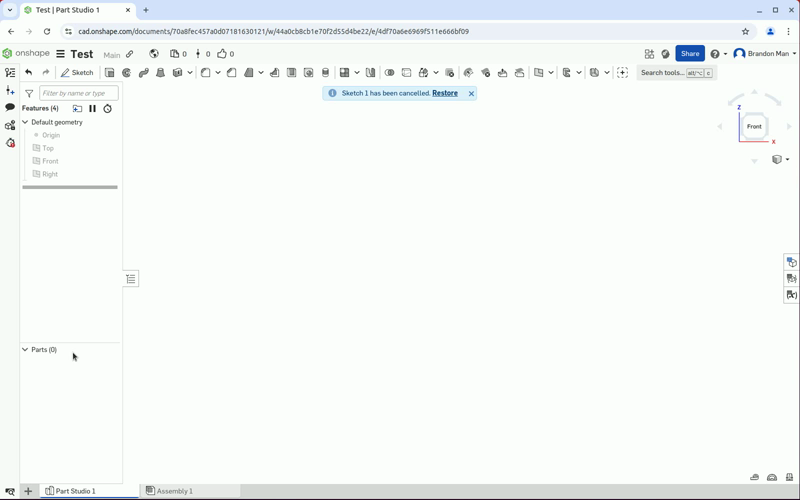
key(space)
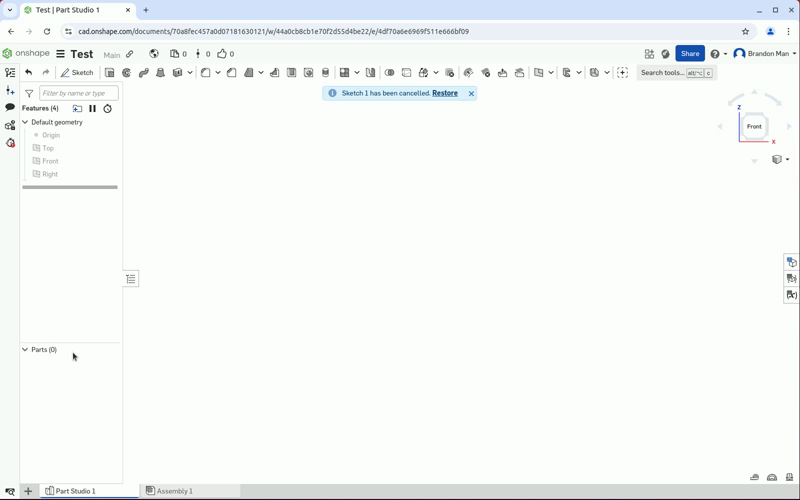
key_down(shift)
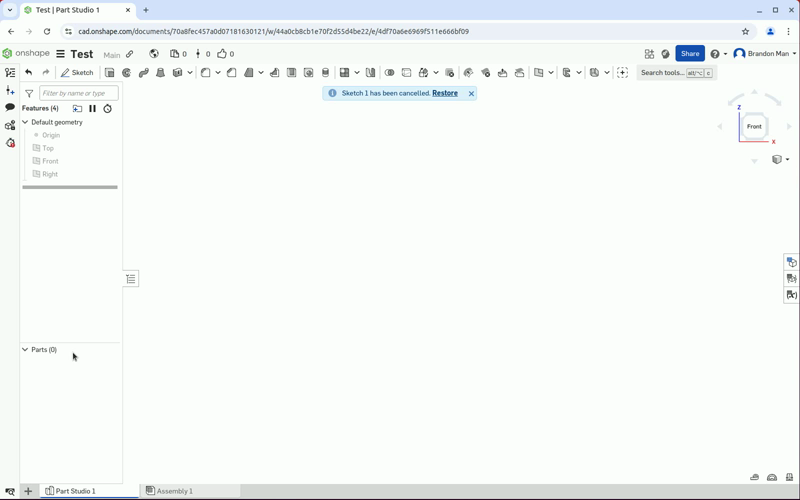
key(left)
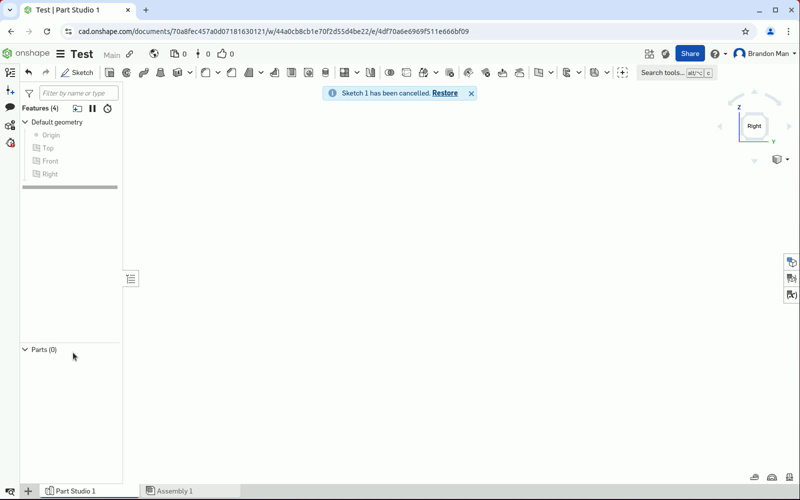
key_up(shift)
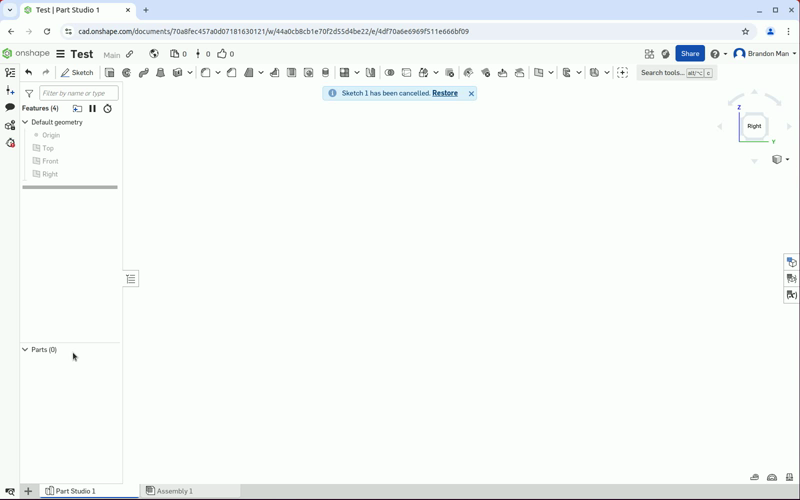
mouse_move(73, 352)
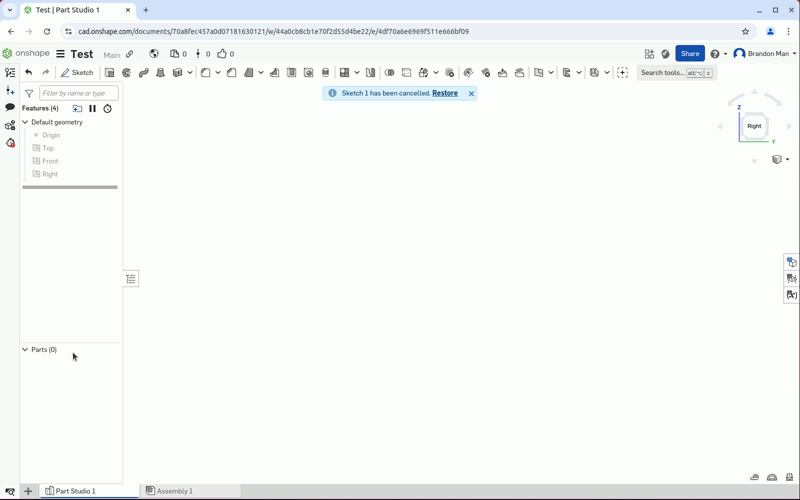
key(shift+y)
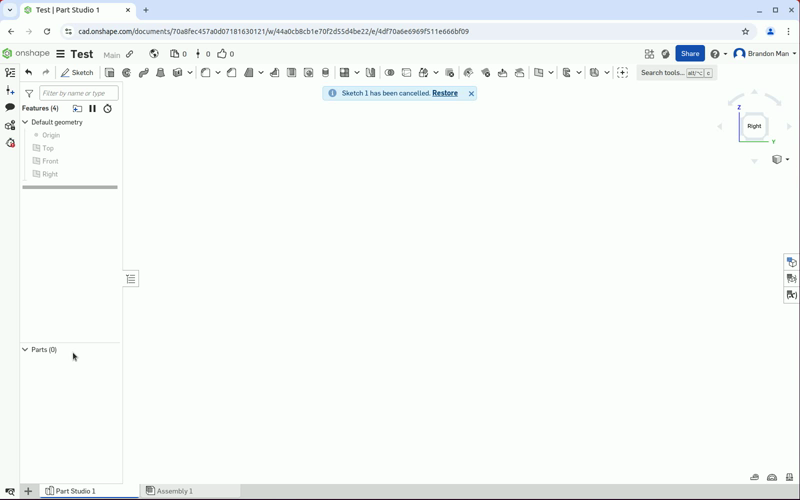
key(shift+s)
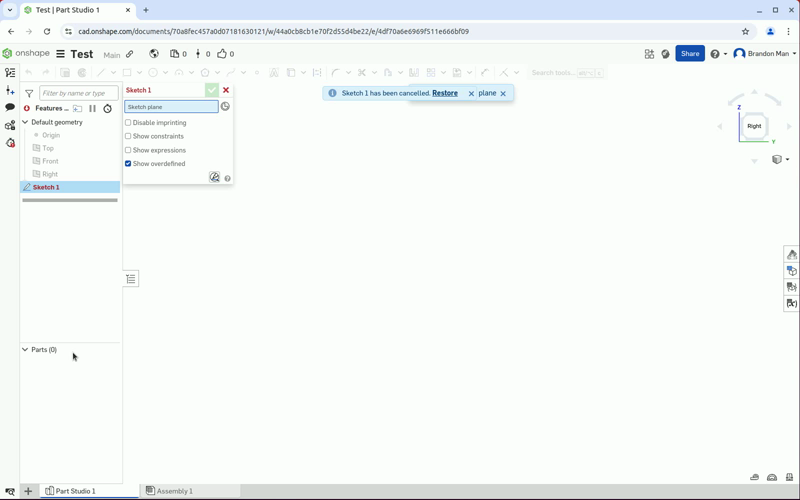
mouse_move(73, 176)
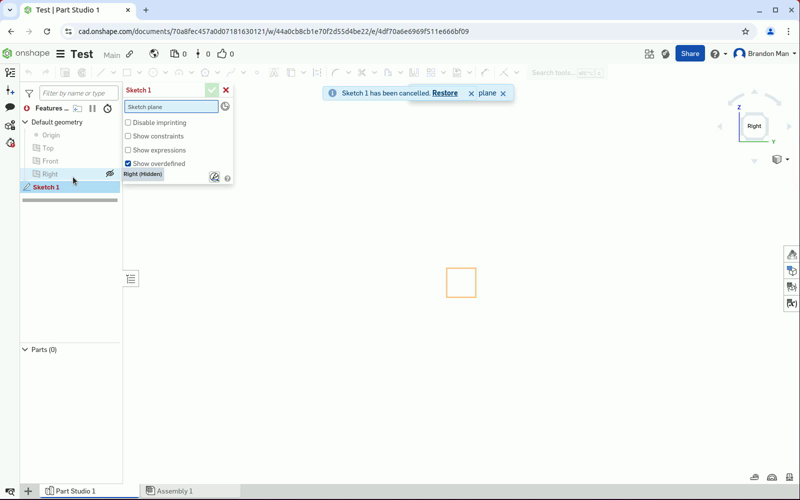
click(73, 176)
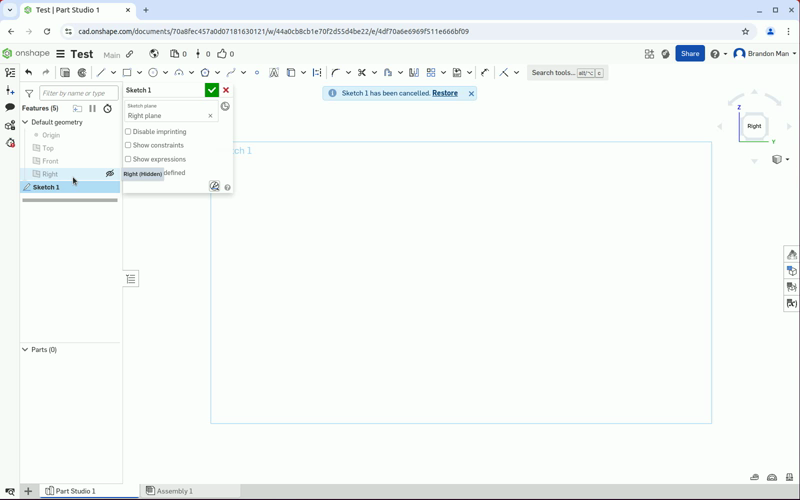
mouse_move(73, 352)
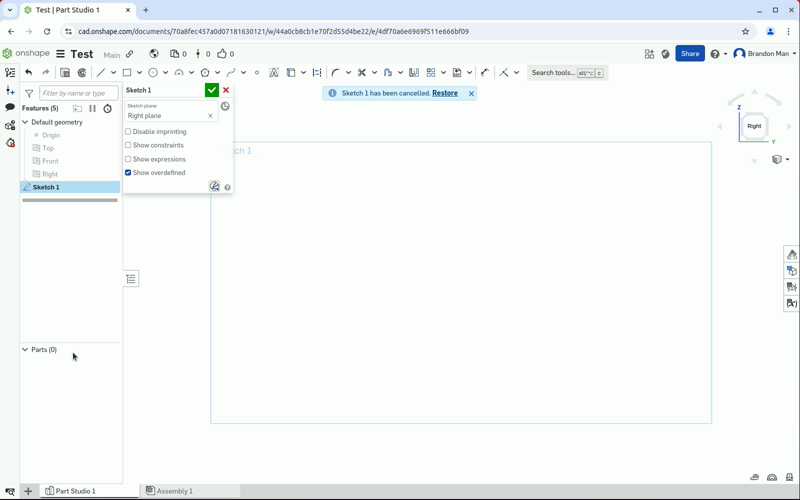
key(y)
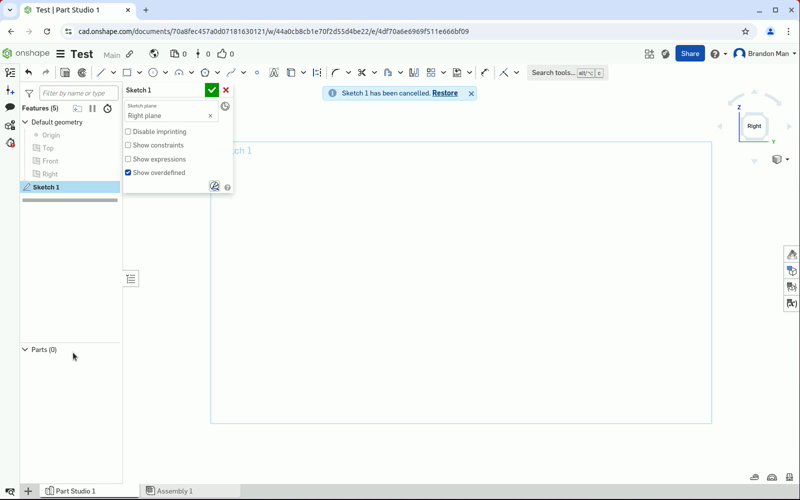
key(l)
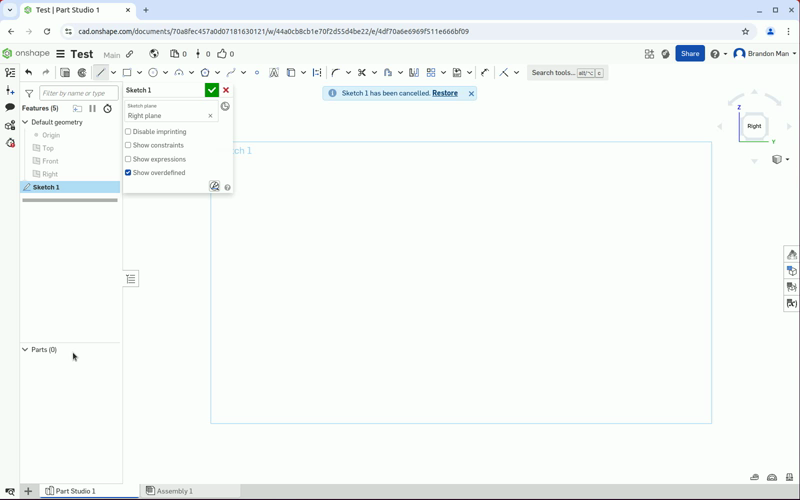
key_down(shift)
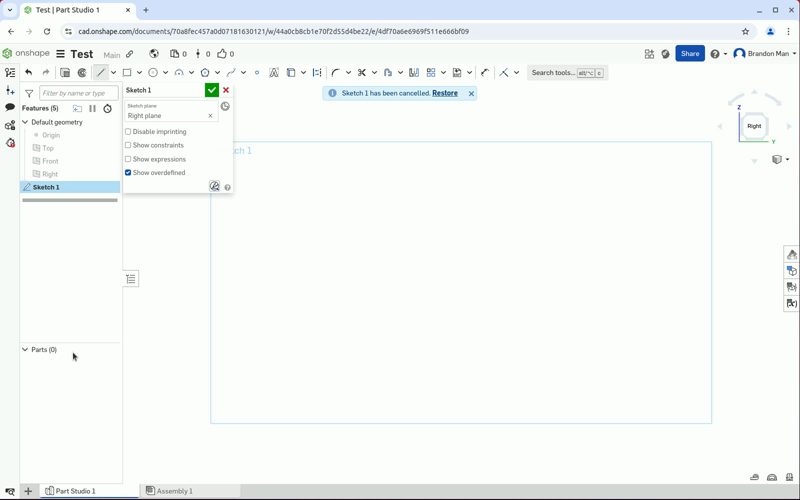
mouse_move(430, 200)
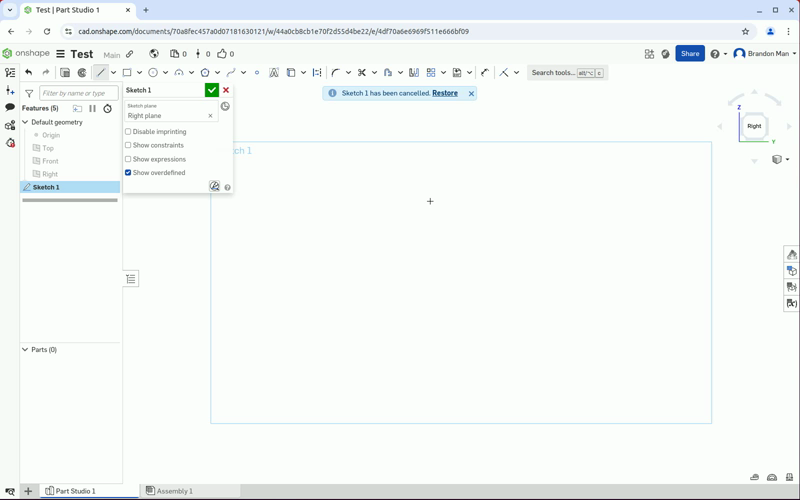
click(430, 200)
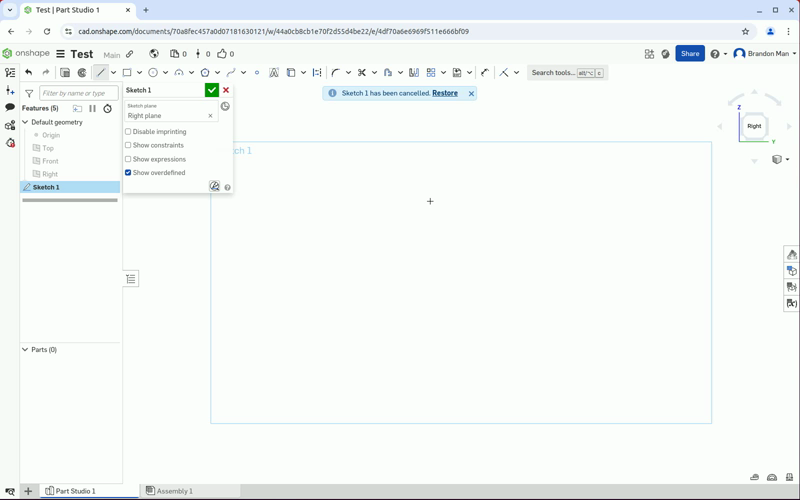
key_up(shift)
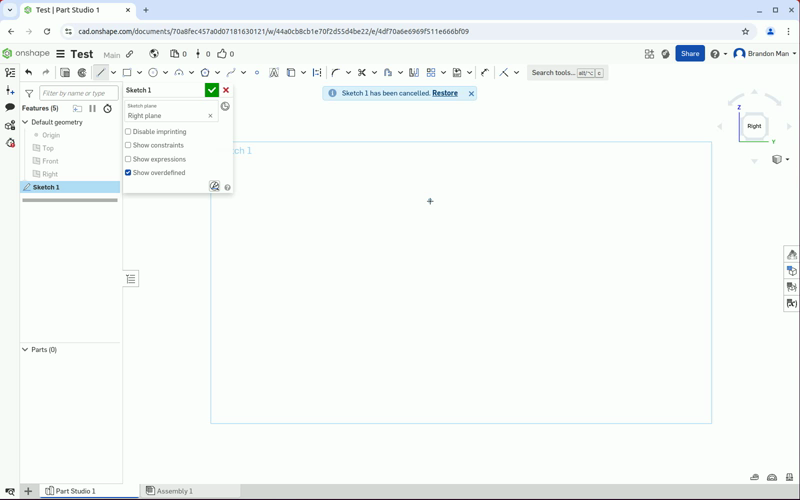
key_down(shift)
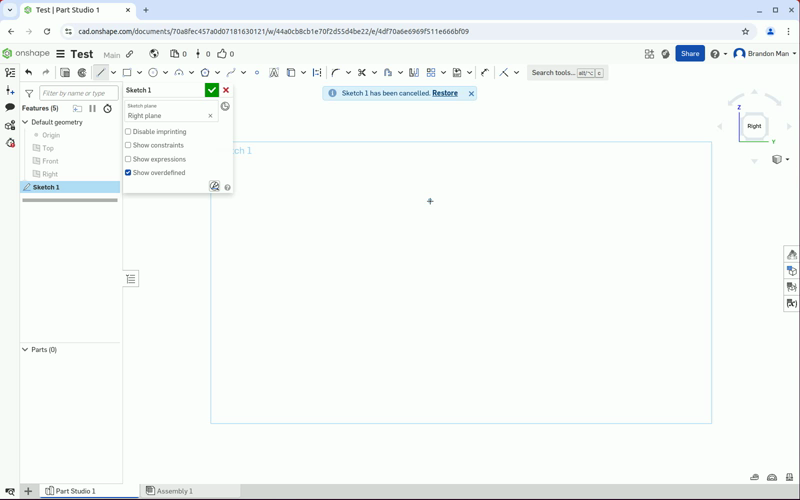
mouse_move(460, 200)
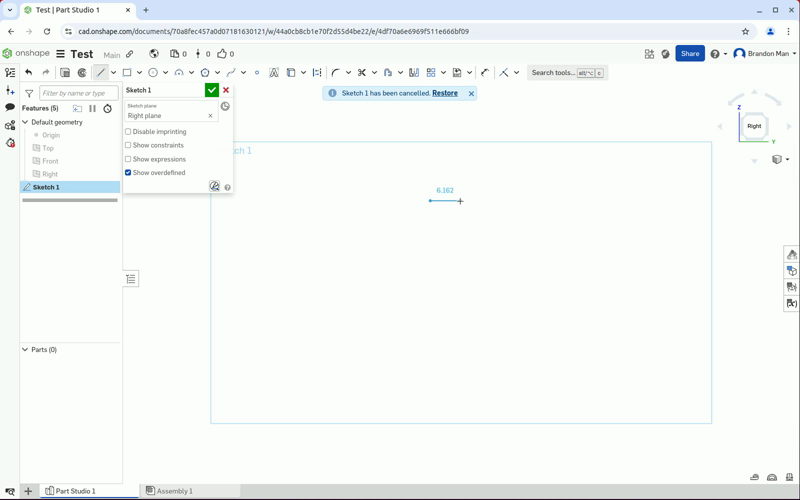
mouse_move(451, 200)
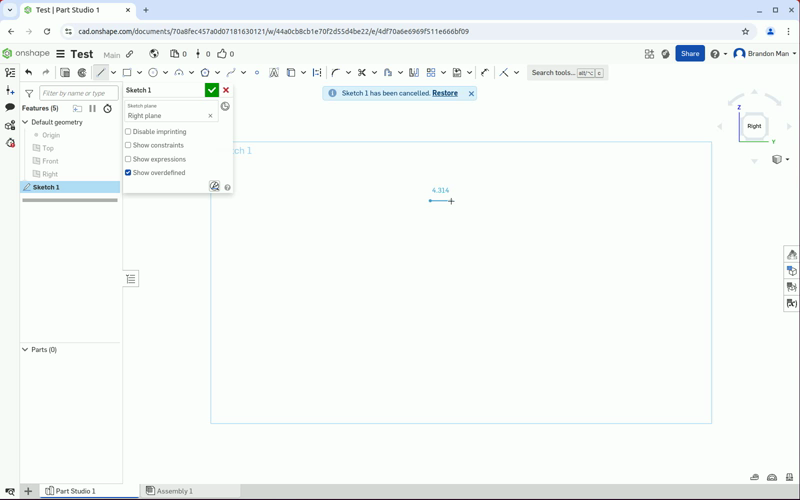
click(451, 200)
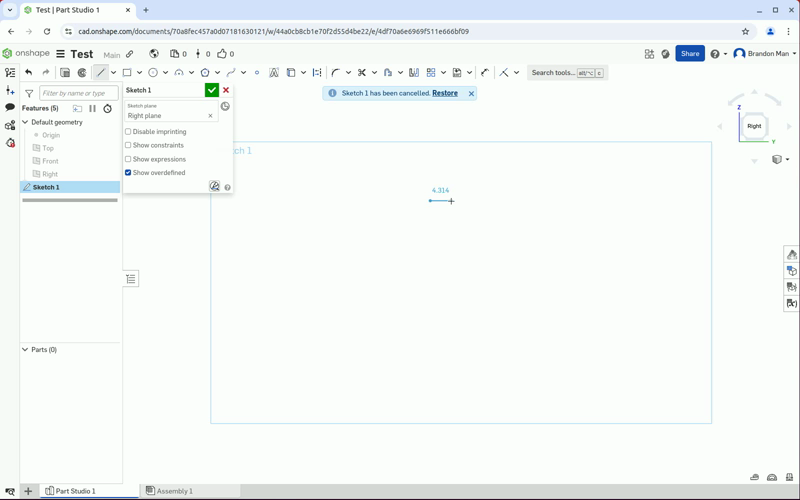
key_up(shift)
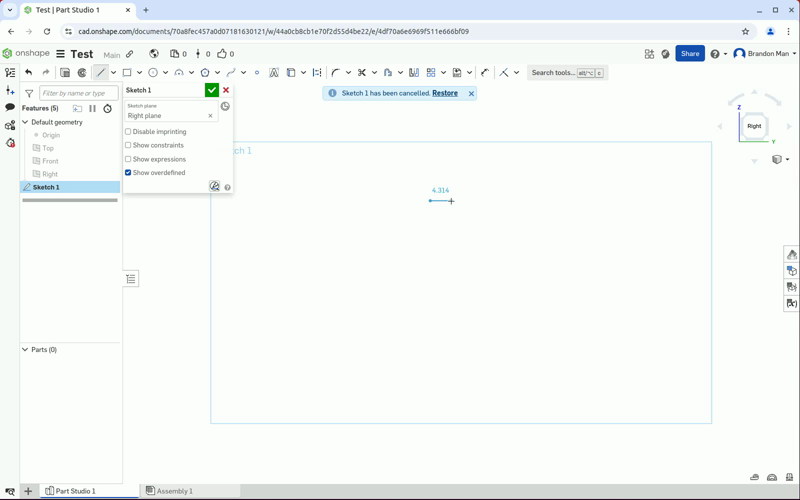
key(esc)
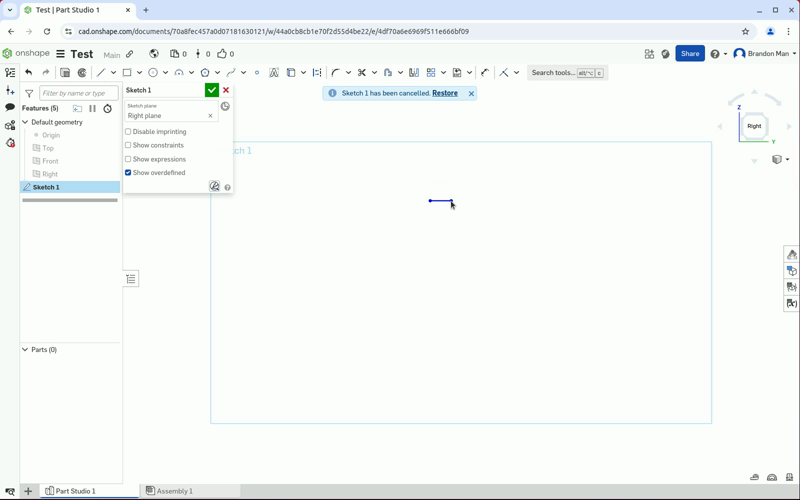
key(a)
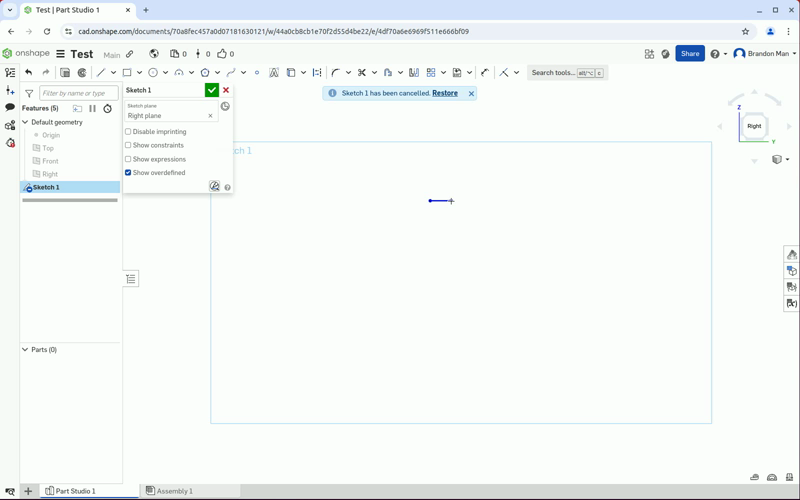
mouse_move(451, 200)
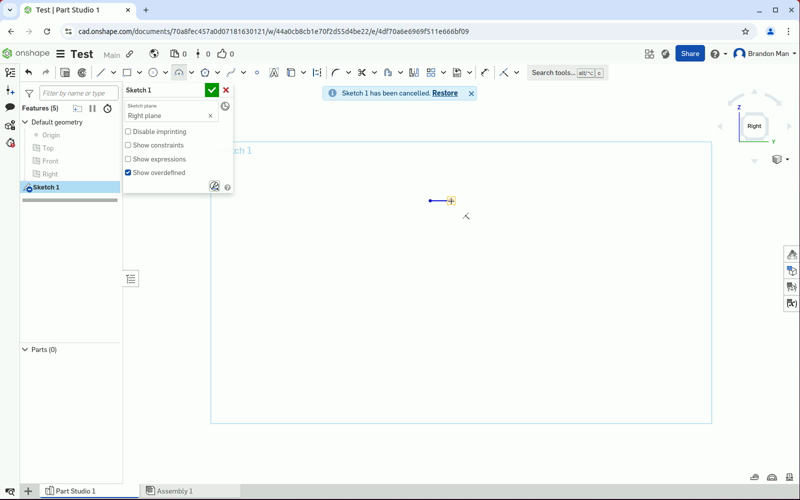
click(451, 200)
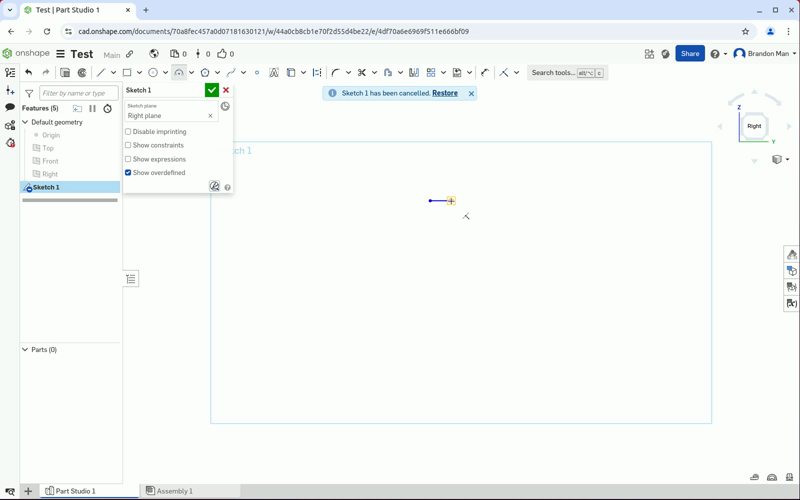
key_down(shift)
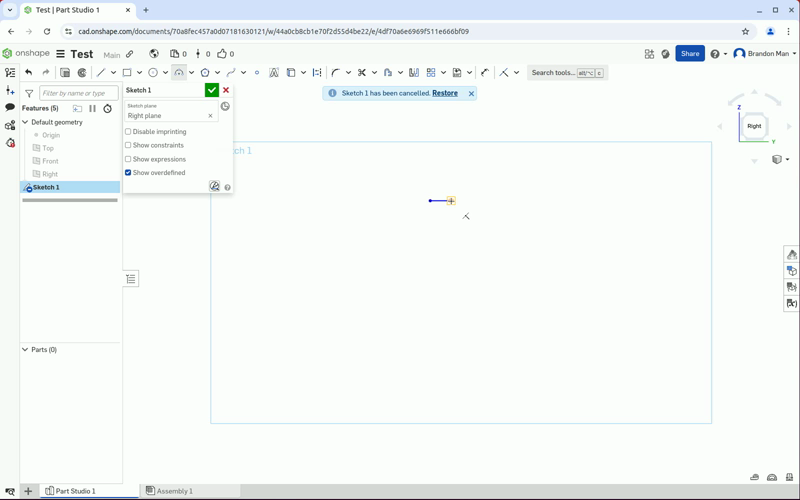
mouse_move(470, 200)
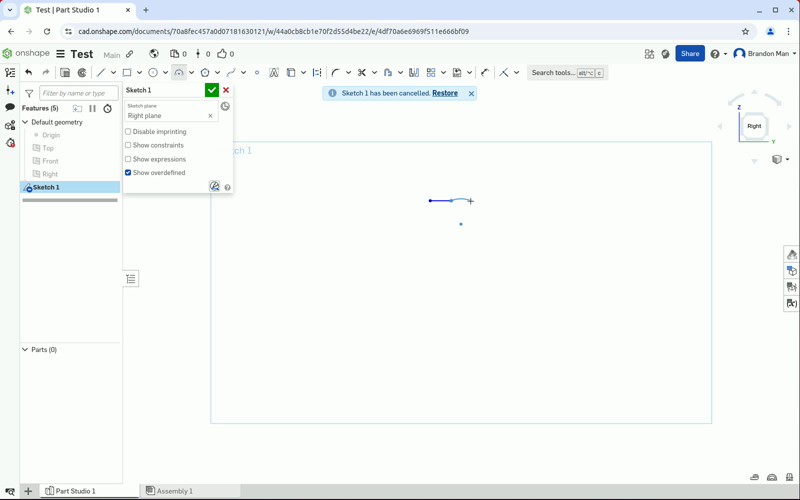
click(470, 200)
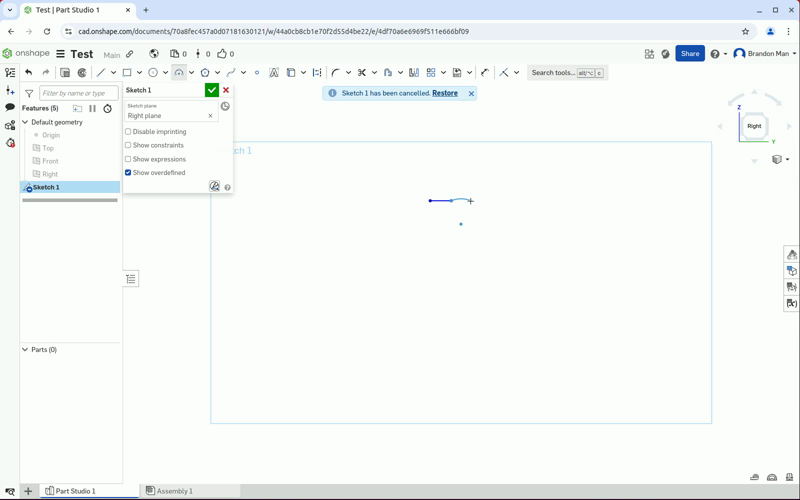
mouse_move(461, 190)
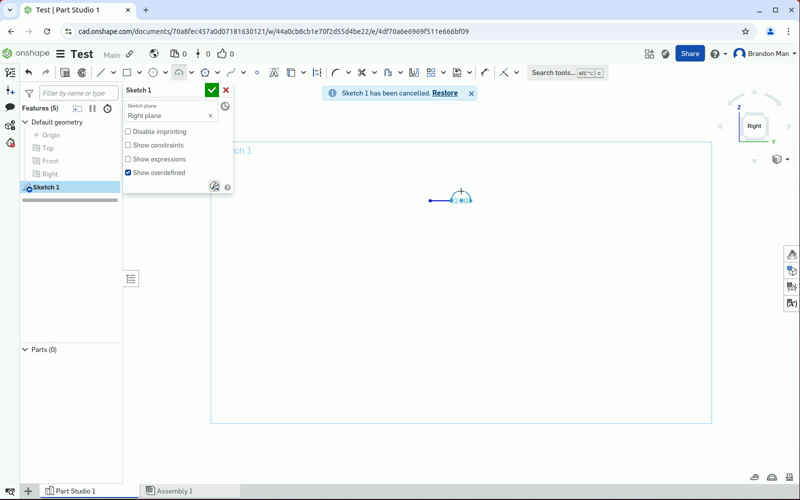
click(461, 190)
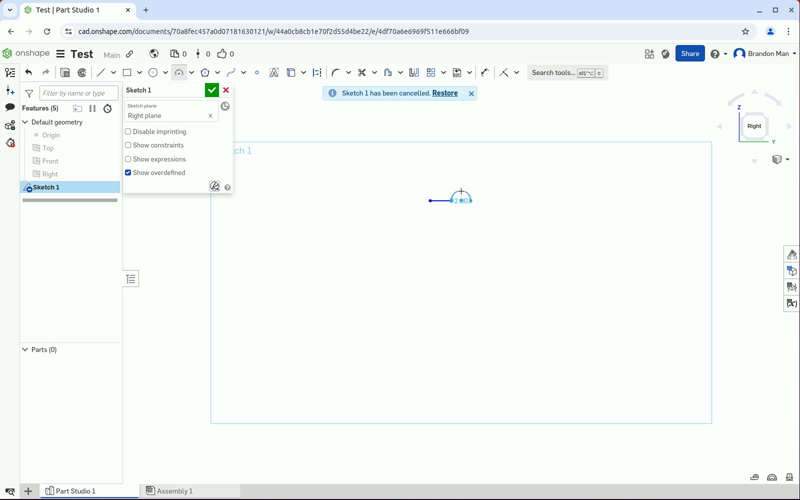
key_up(shift)
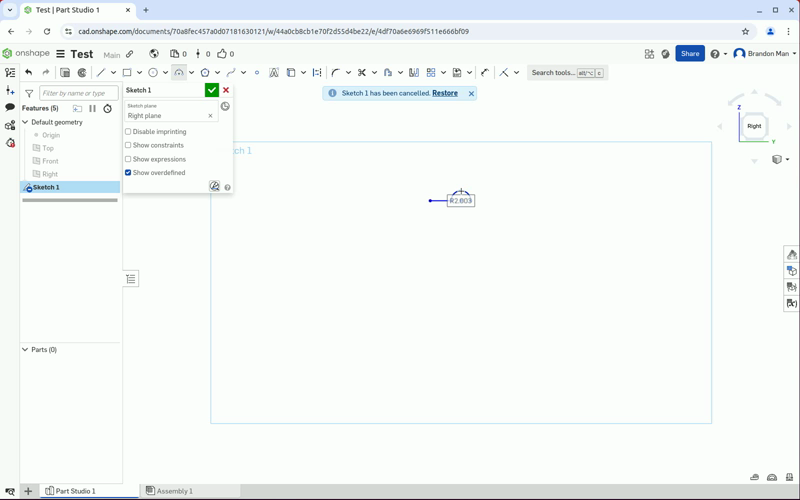
key(esc)
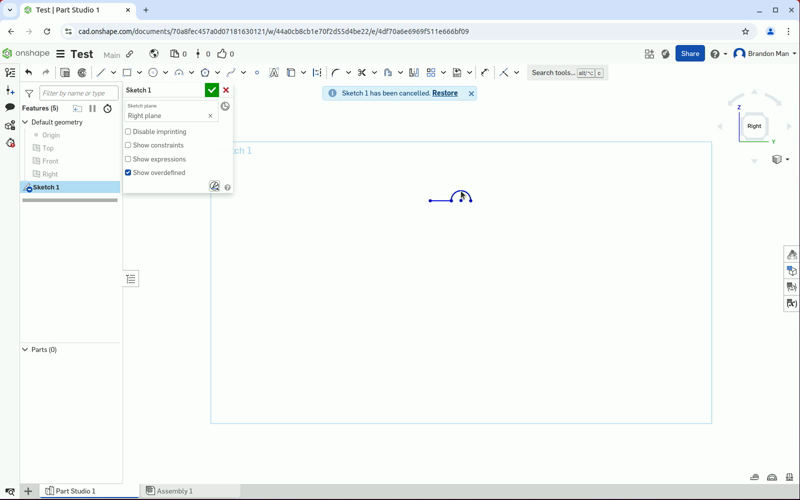
key(l)
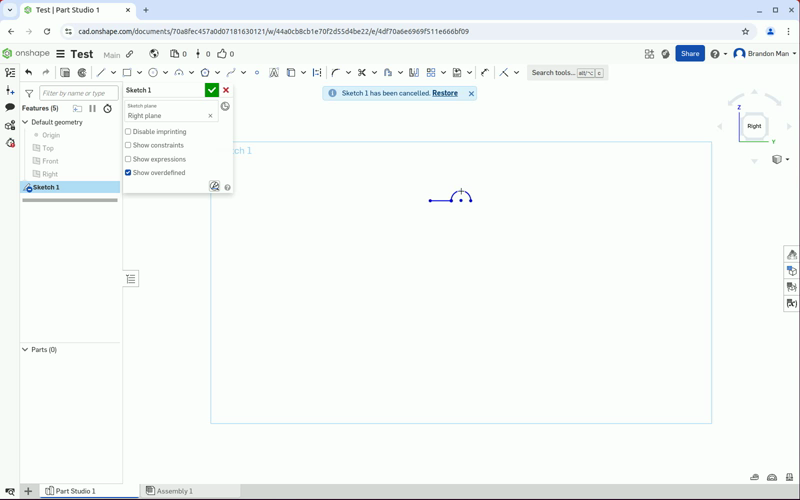
mouse_move(470, 200)
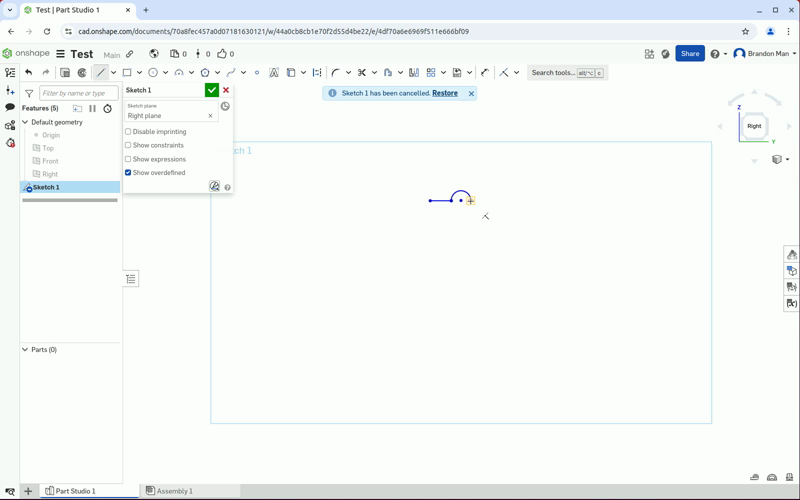
click(470, 200)
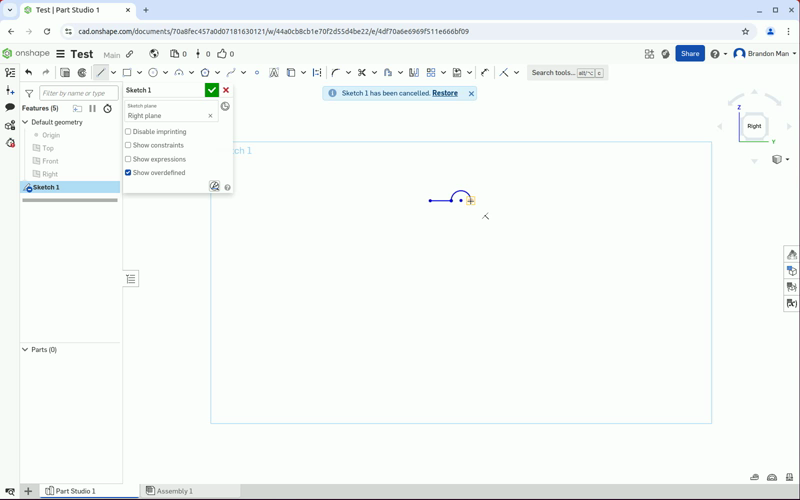
key_down(shift)
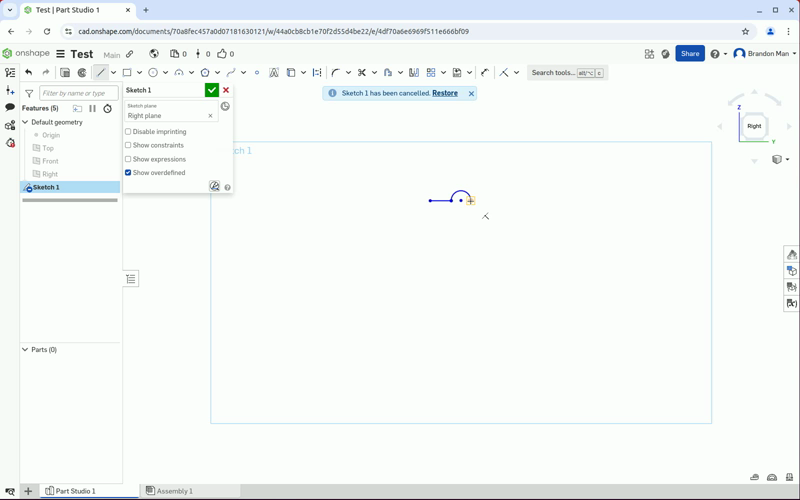
mouse_move(501, 200)
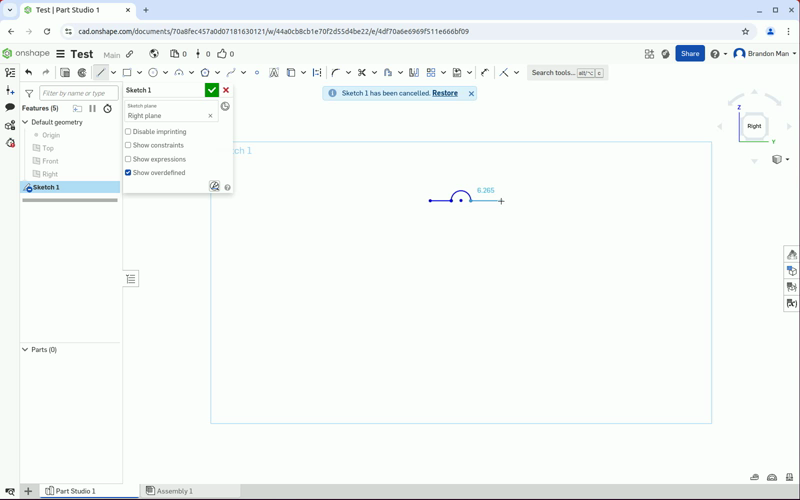
mouse_move(491, 200)
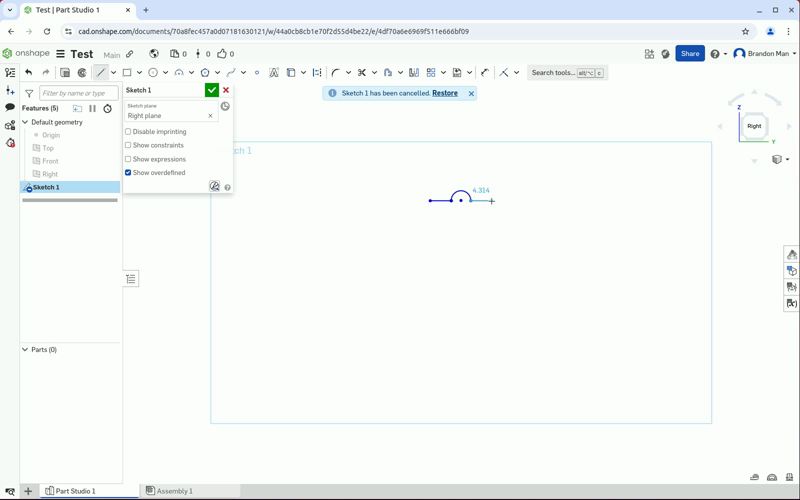
click(491, 200)
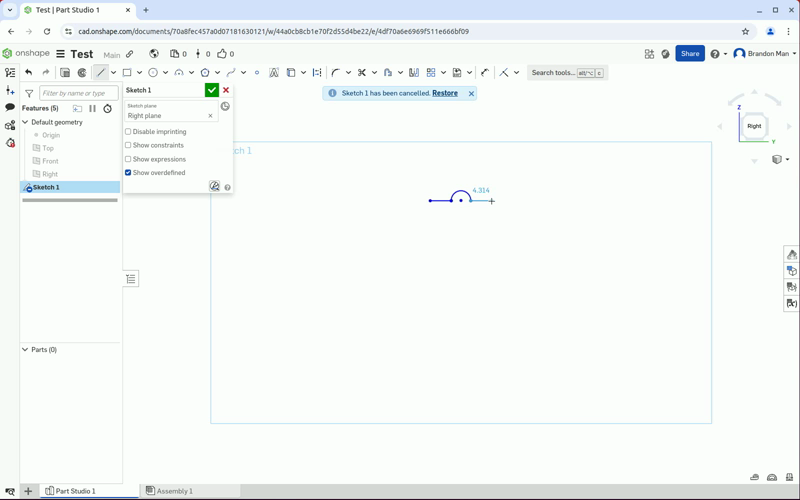
key_up(shift)
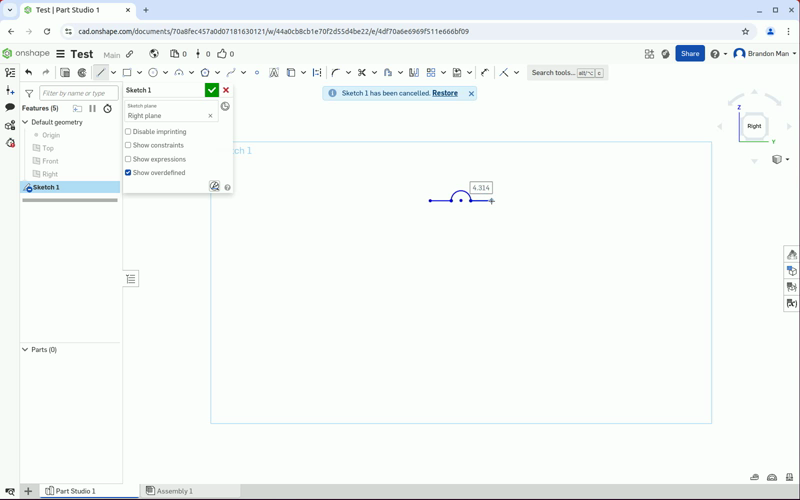
key(esc)
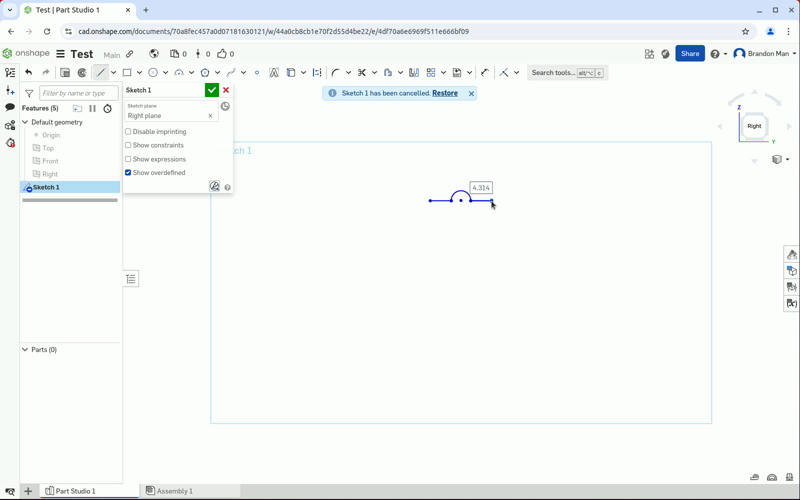
key(a)
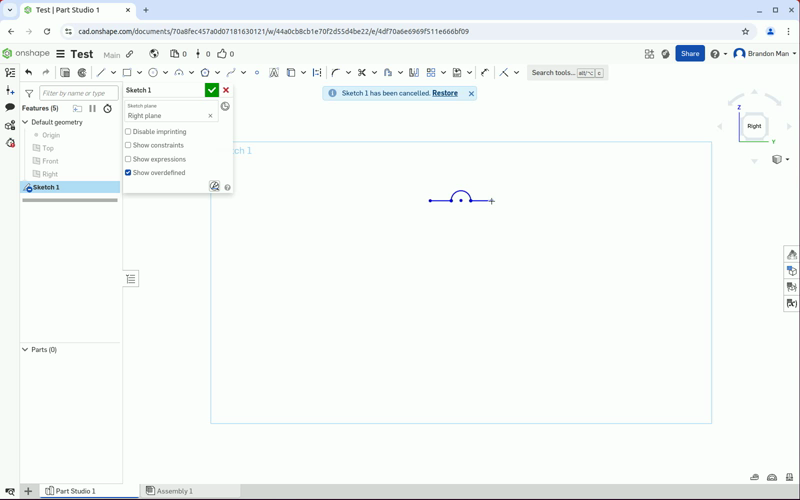
mouse_move(491, 200)
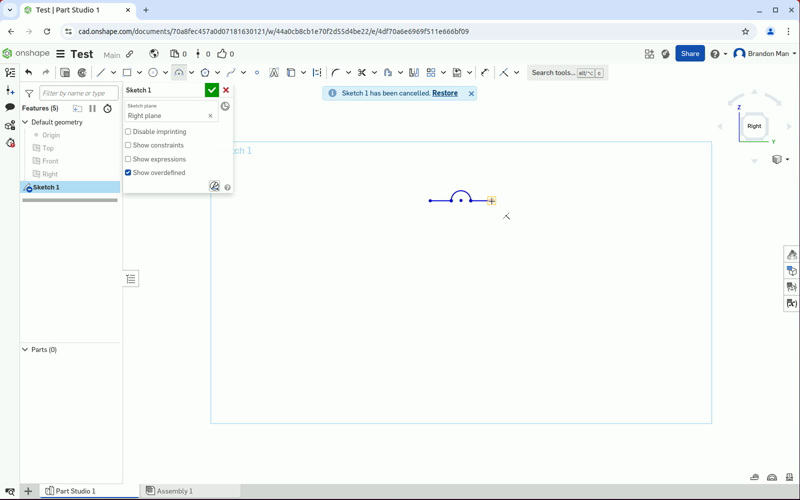
click(491, 200)
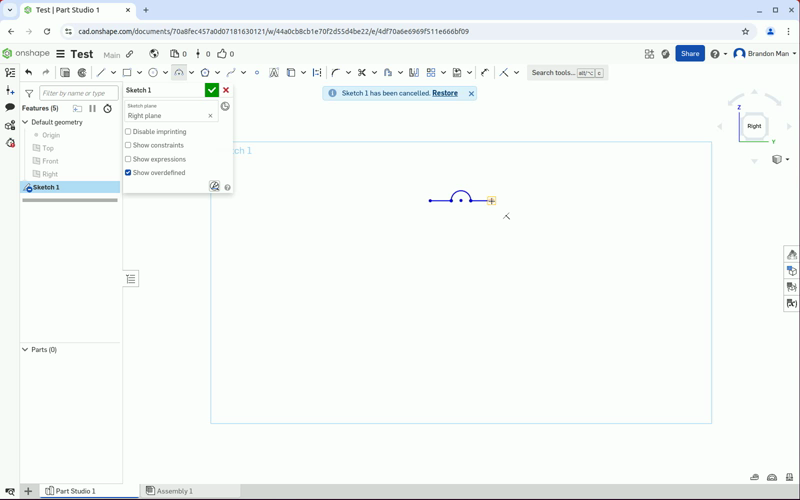
mouse_move(430, 200)
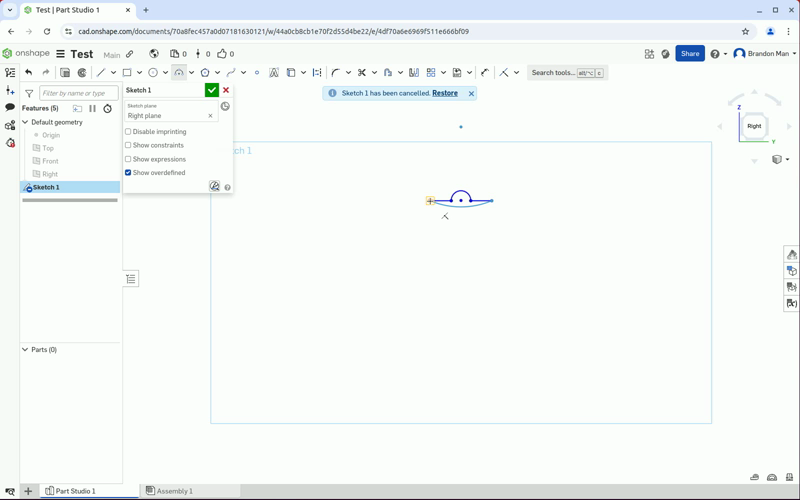
click(430, 200)
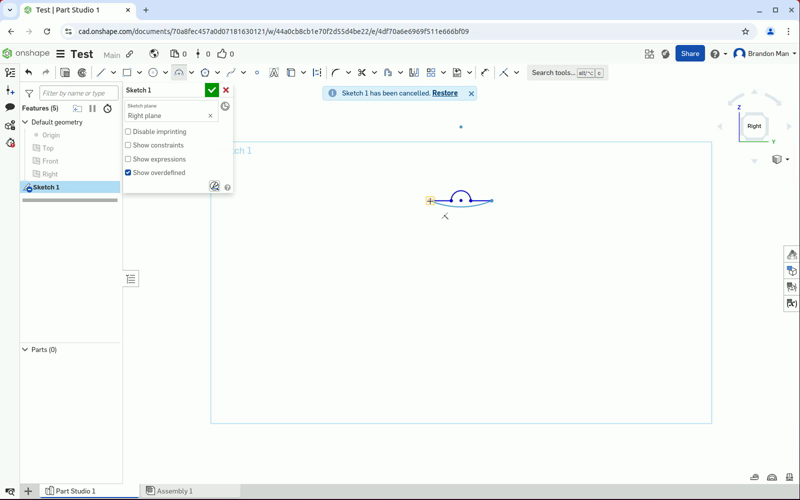
key_down(shift)
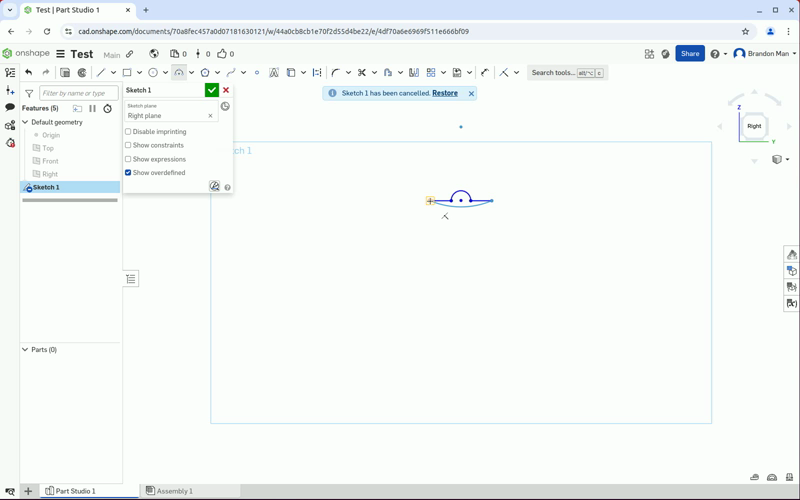
mouse_move(461, 170)
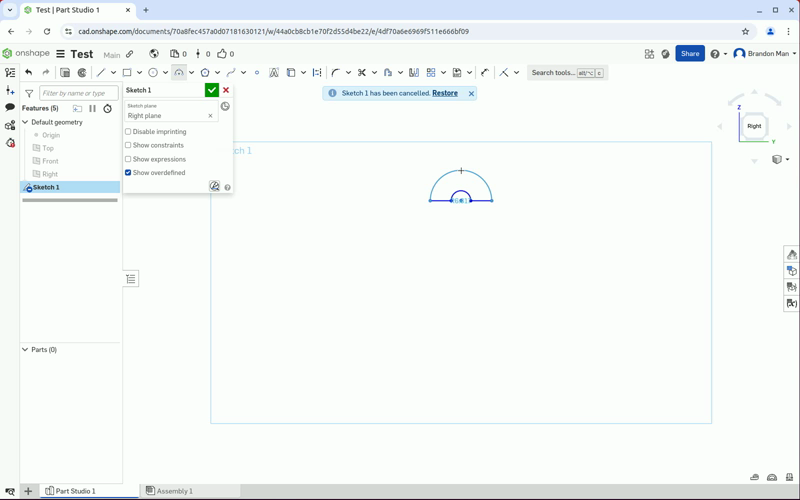
click(461, 170)
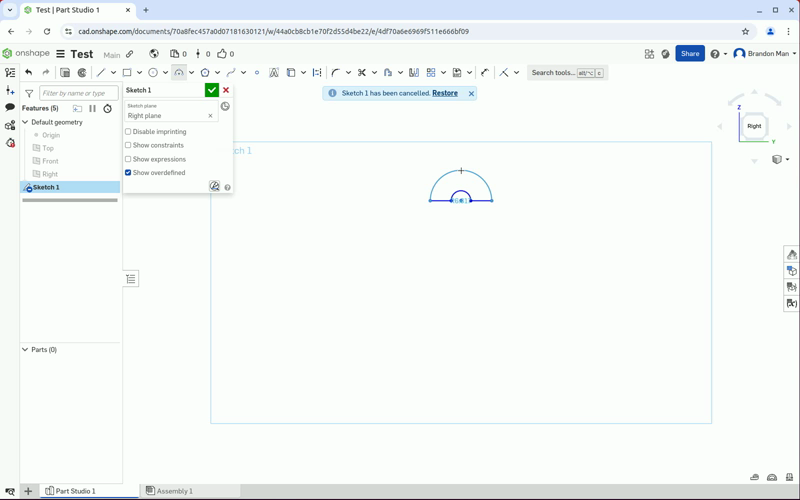
key_up(shift)
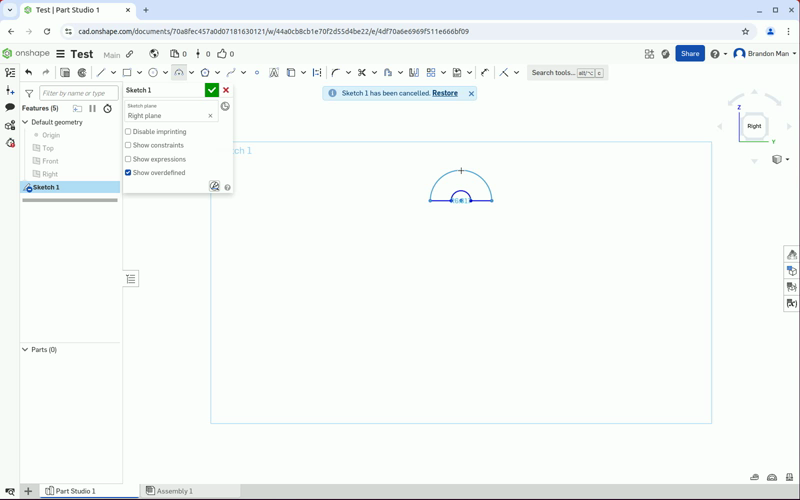
key(esc)
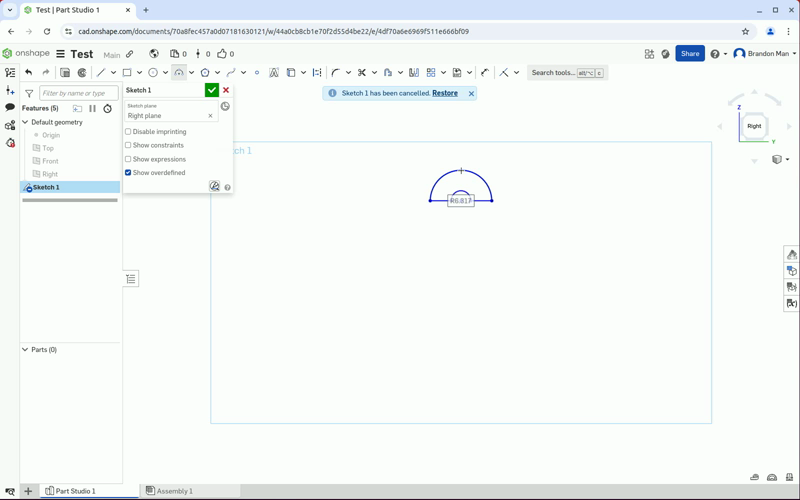
mouse_move(476, 184)
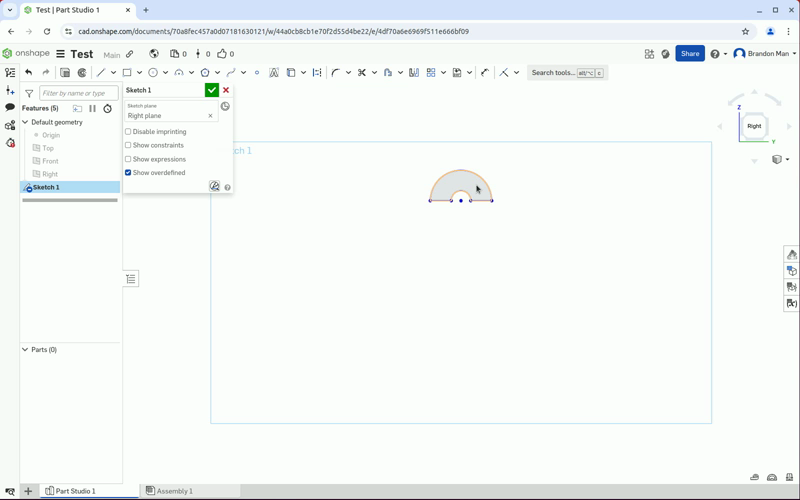
scroll(6)
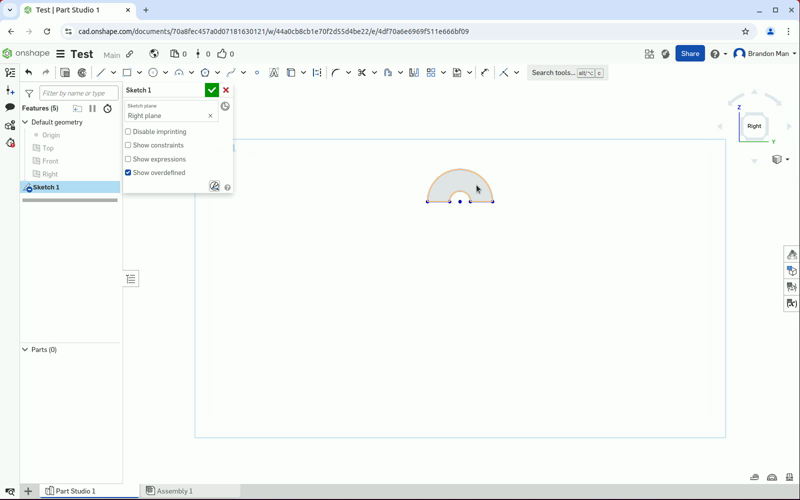
scroll(6)
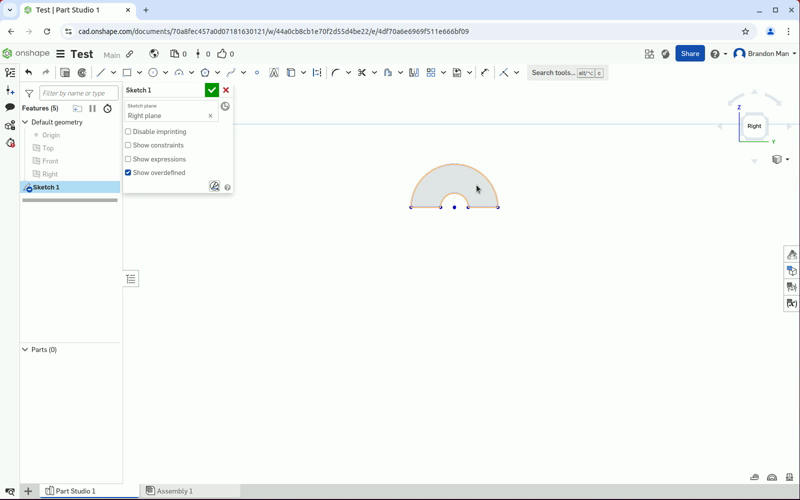
scroll(6)
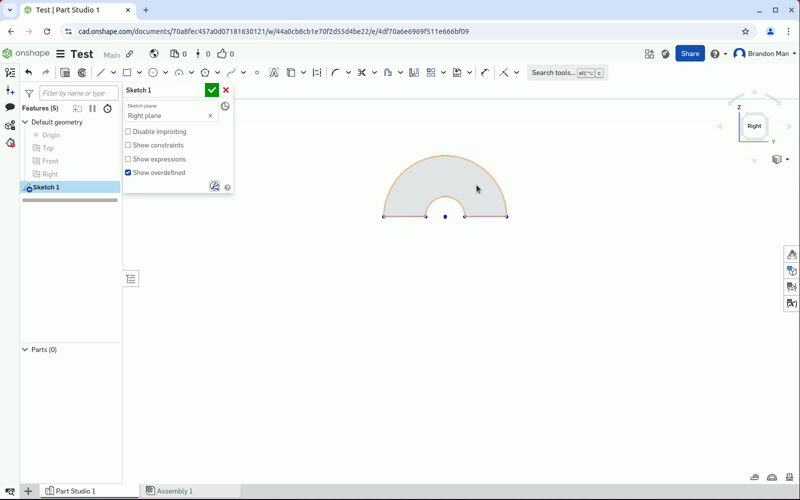
scroll(6)
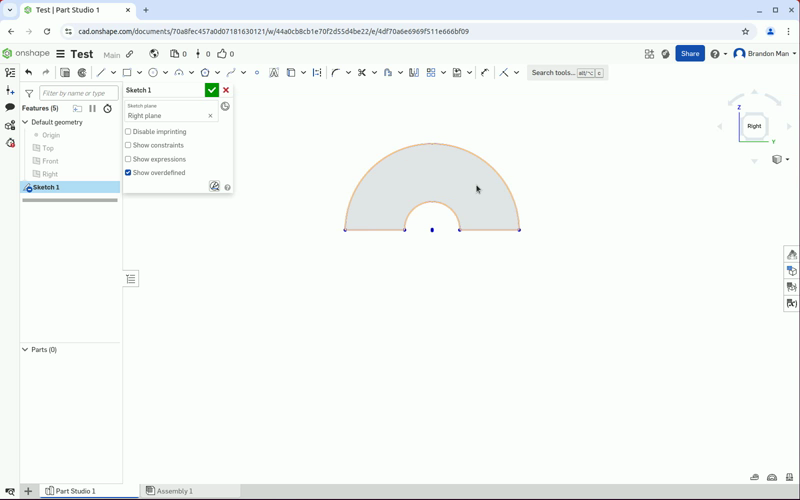
scroll(6)
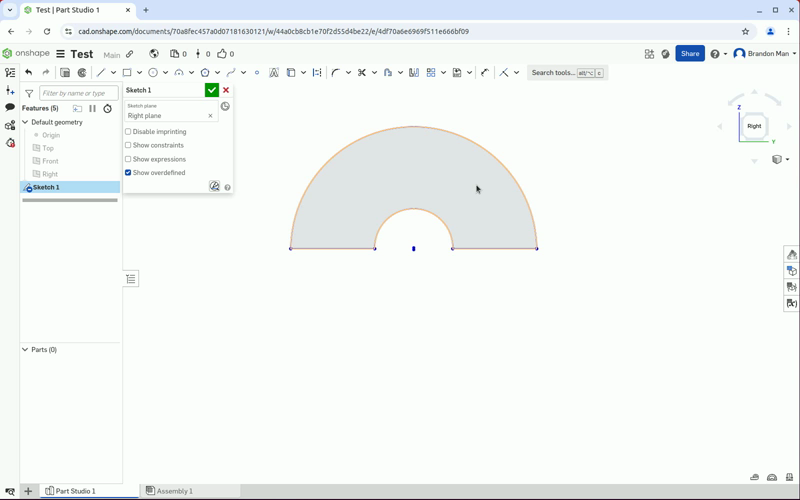
scroll(6)
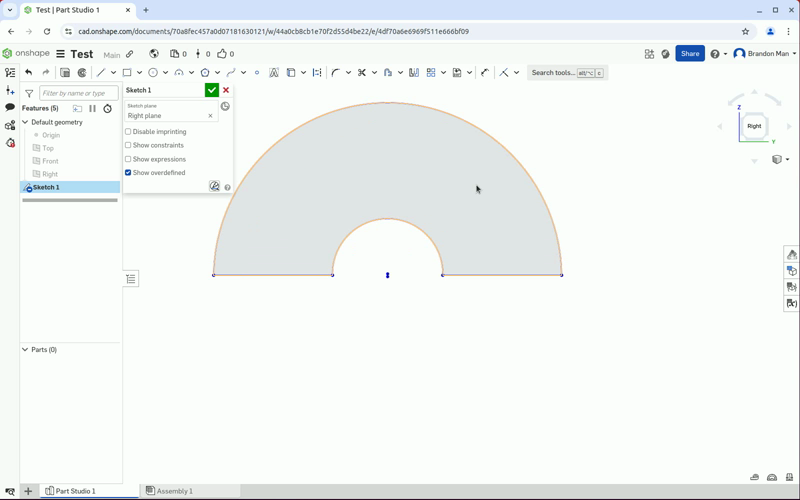
scroll(6)
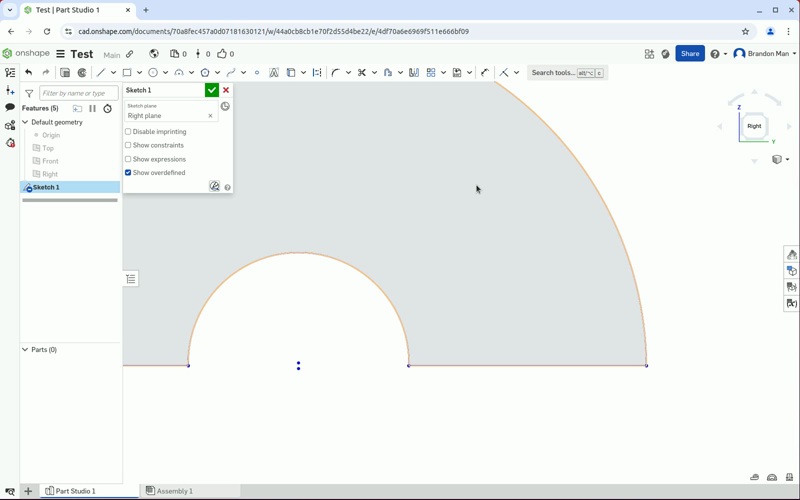
click(476, 184)
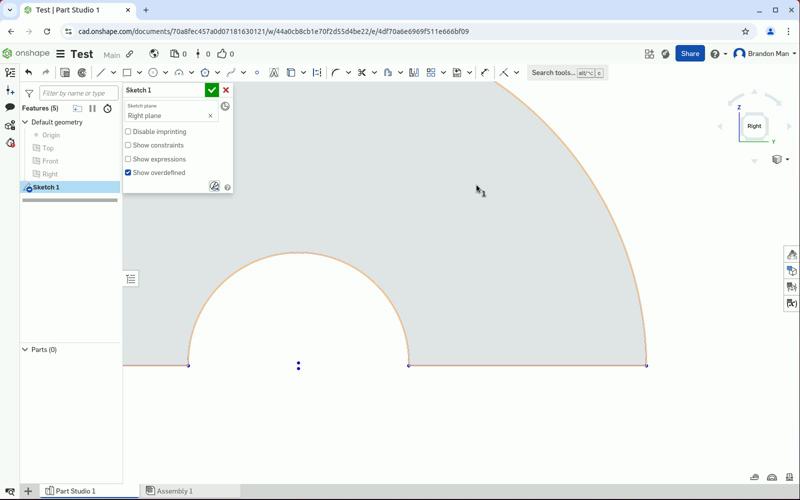
scroll(-6)
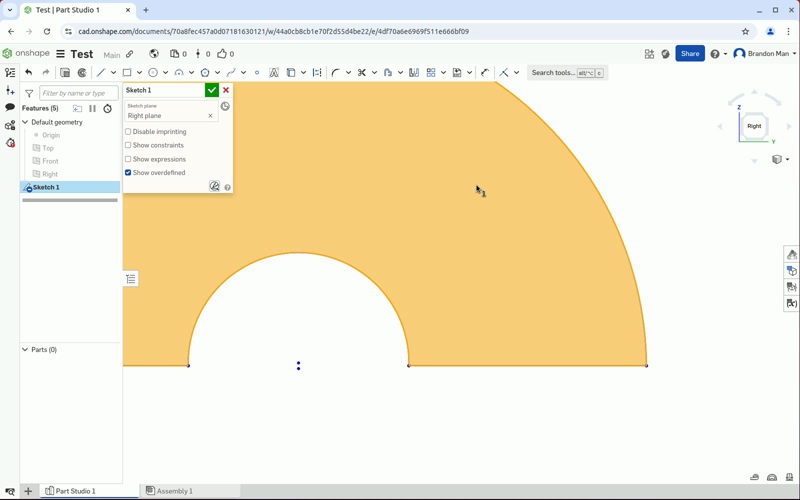
scroll(-6)
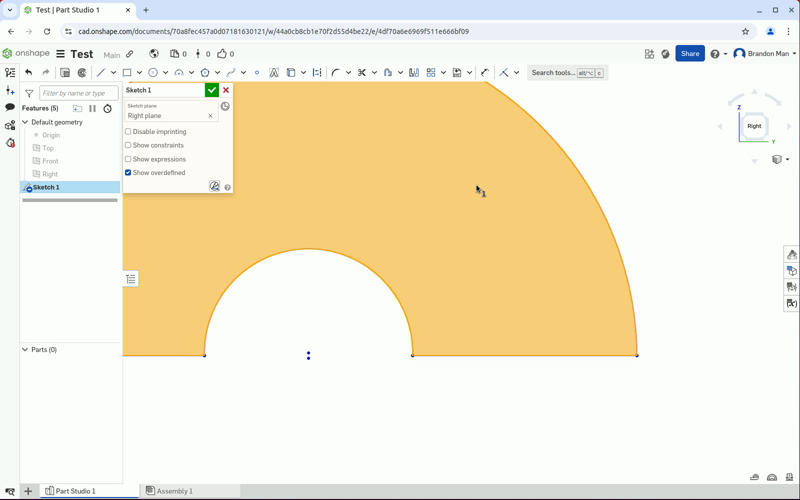
scroll(-6)
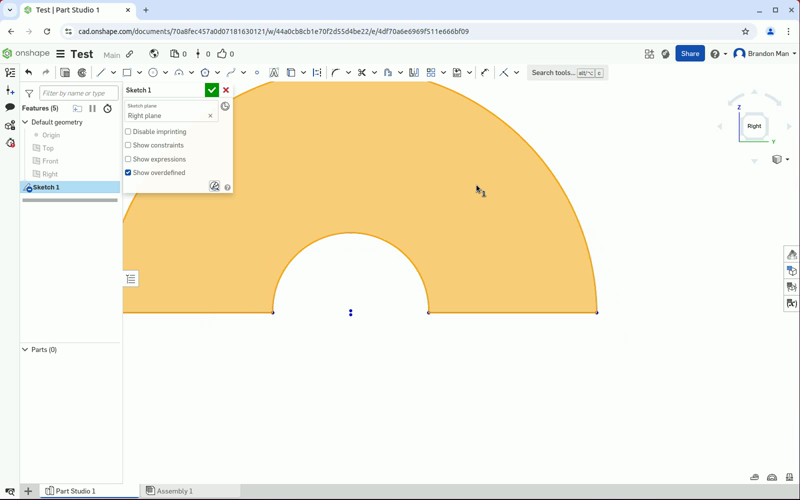
scroll(-6)
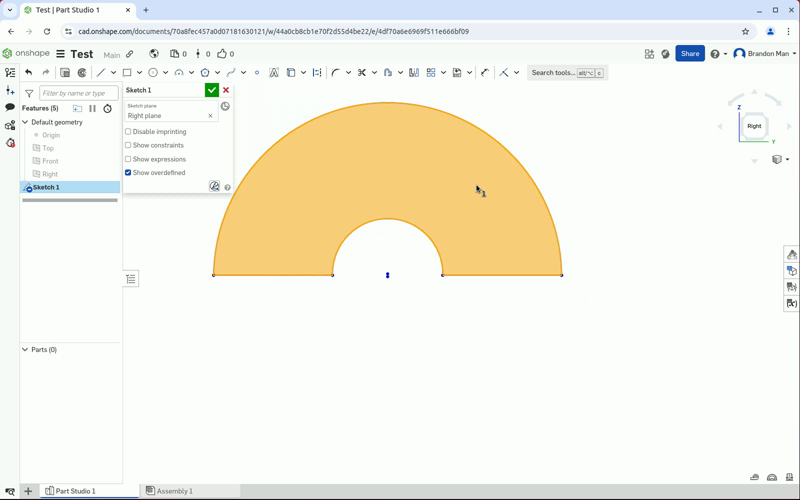
scroll(-6)
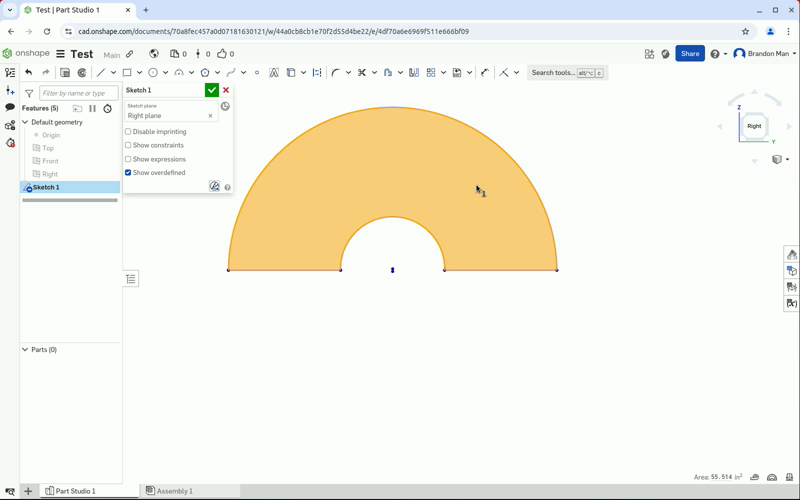
scroll(-6)
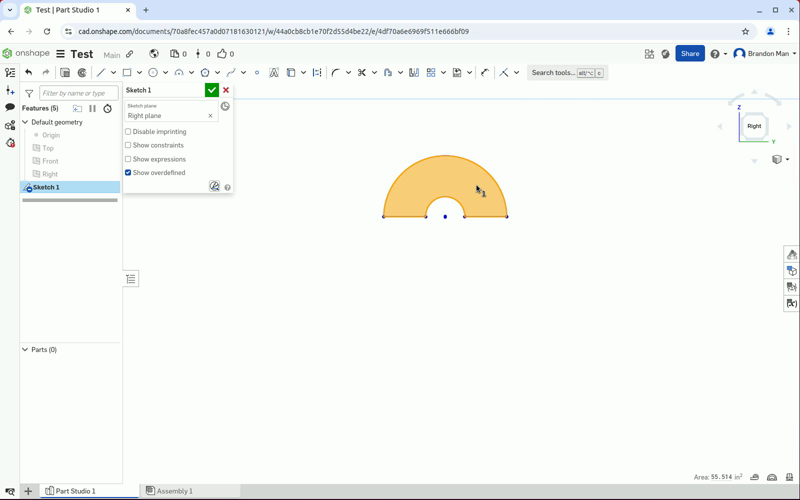
scroll(-6)
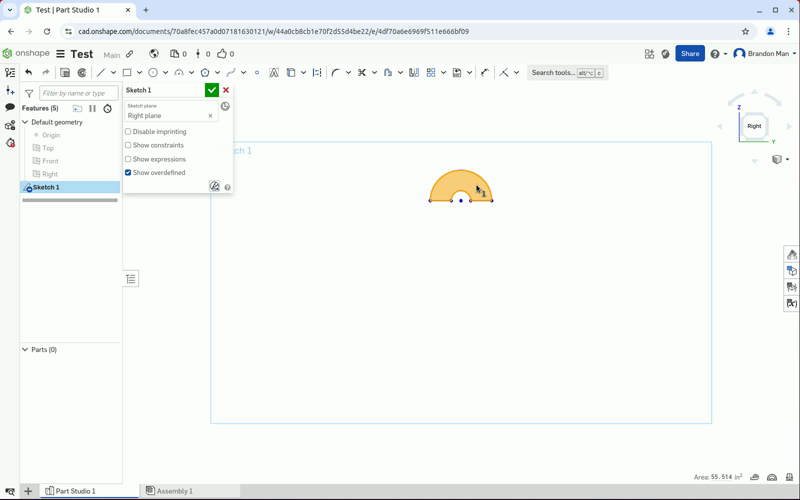
mouse_move(73, 352)
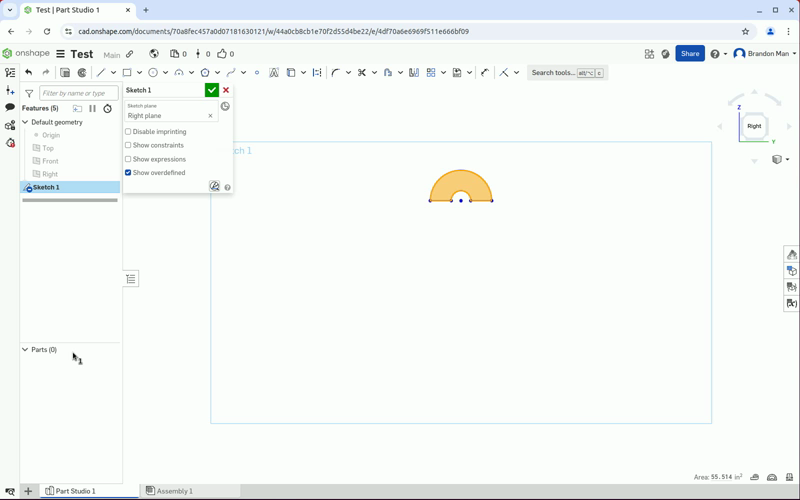
key(shift+y)
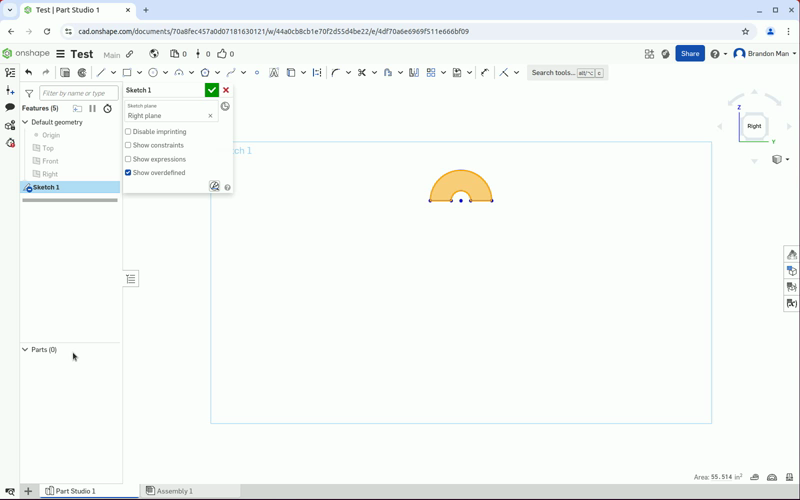
key(shift+e)
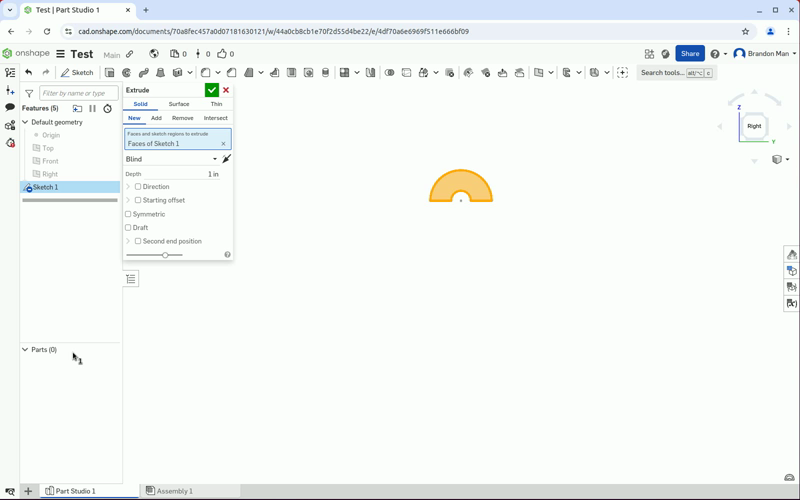
mouse_move(143, 106)
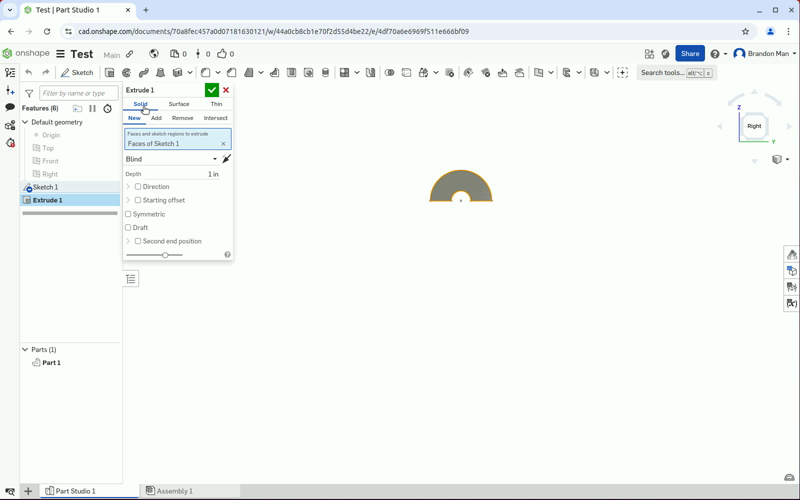
click(143, 106)
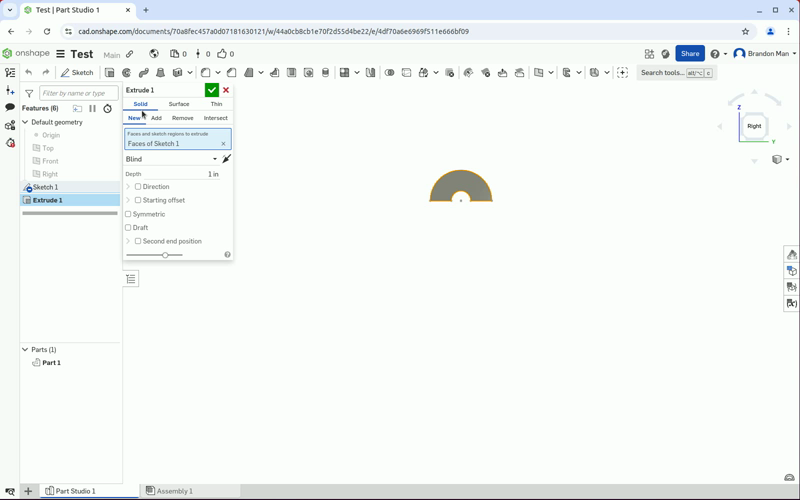
mouse_move(137, 120)
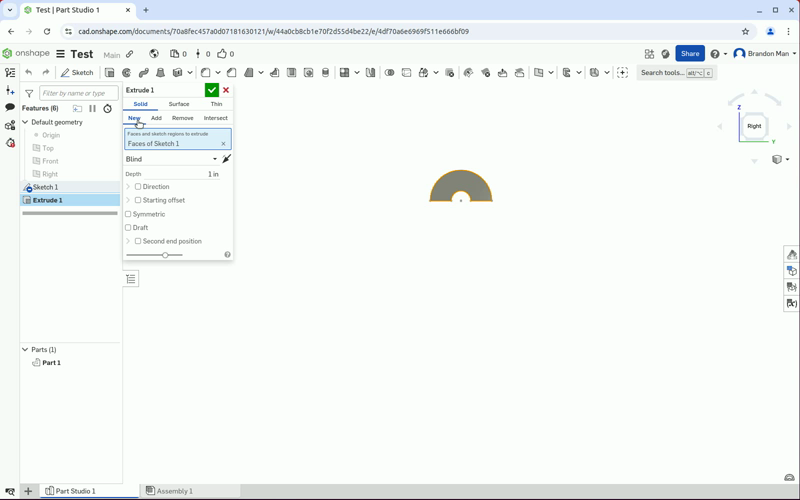
click(137, 120)
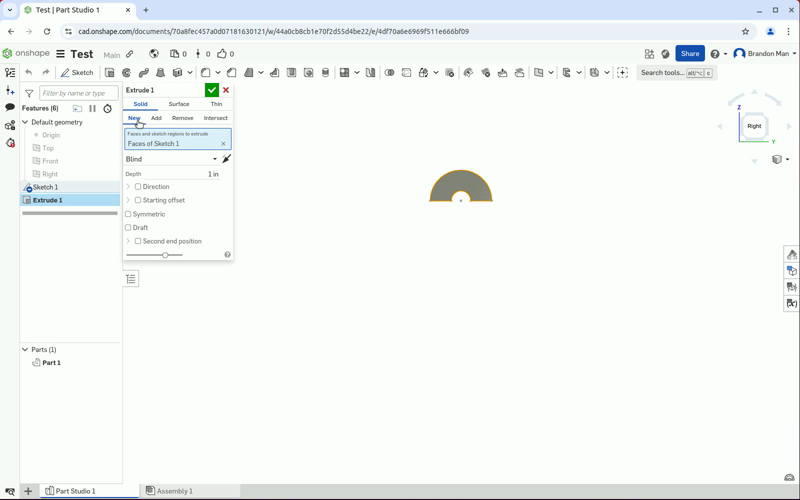
key(tab, 4)
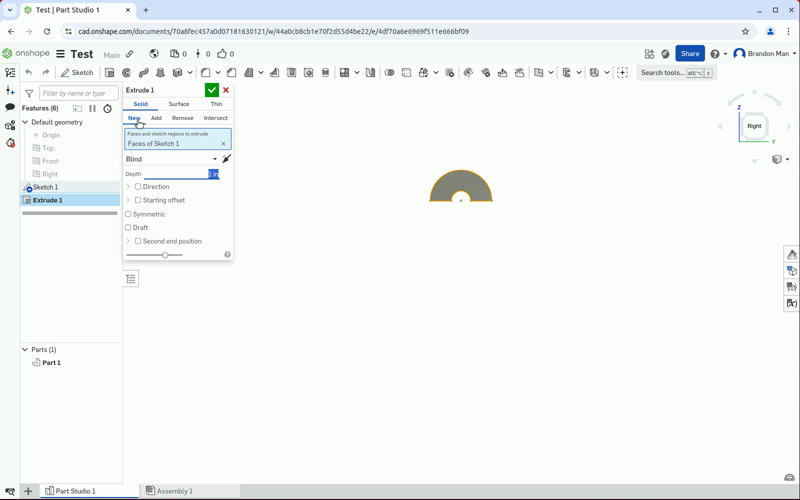
text(4.092)
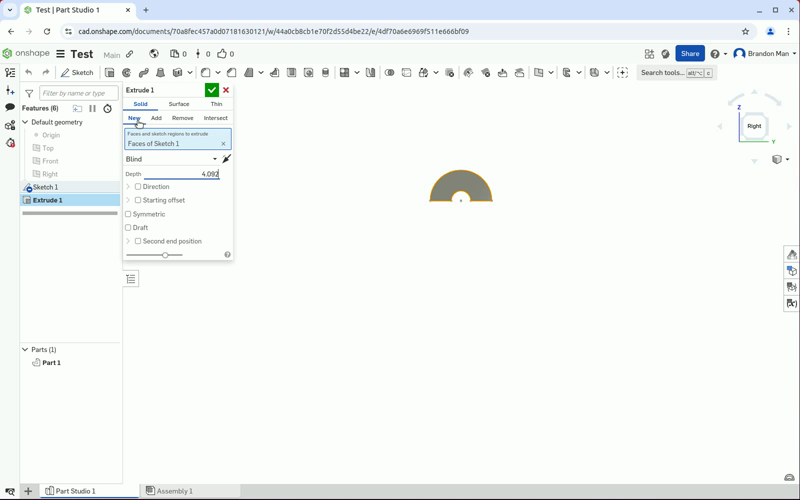
key(enter)
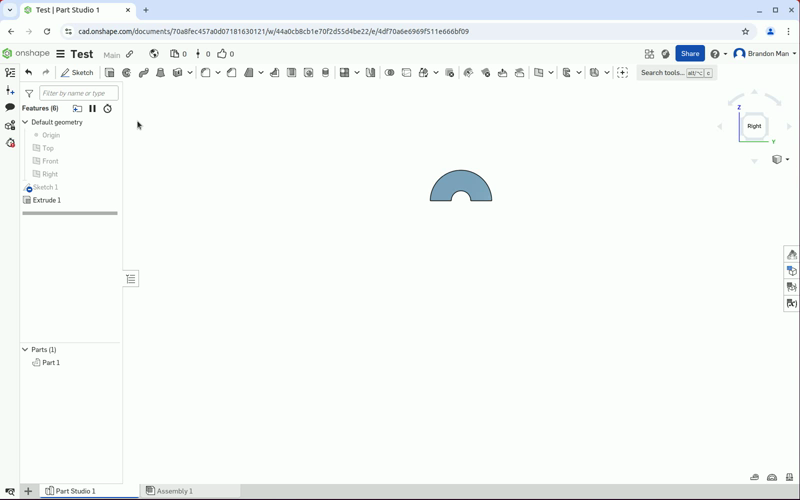
key(shift+h)
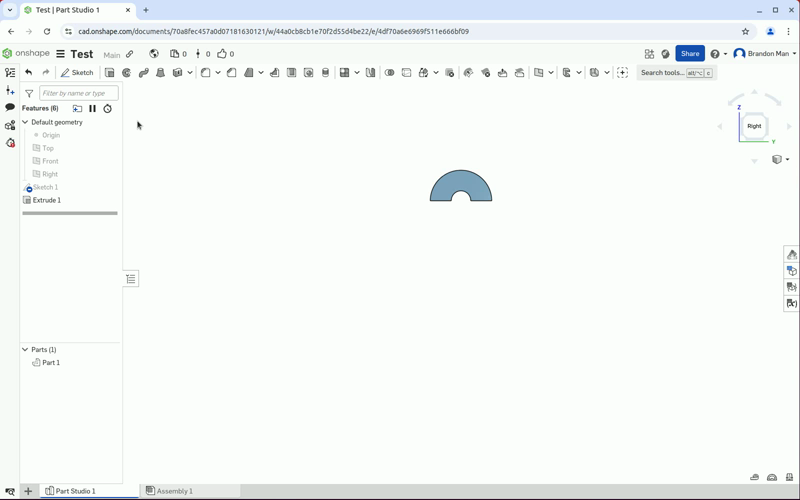
key(shift+h)
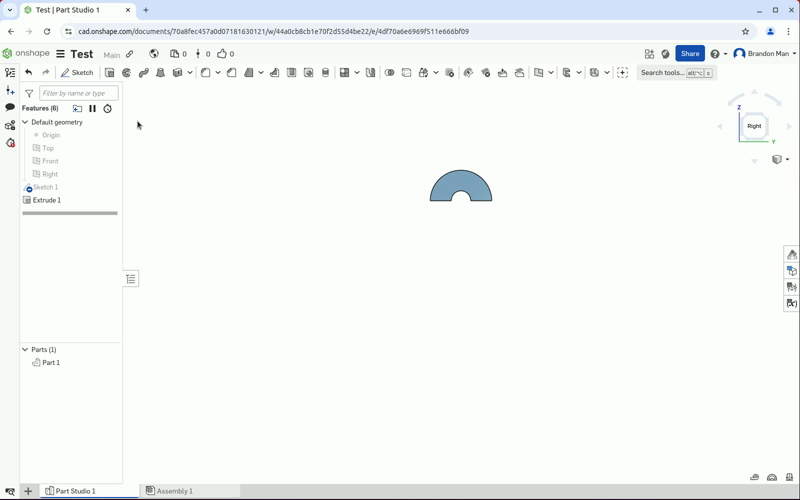
mouse_move(73, 189)
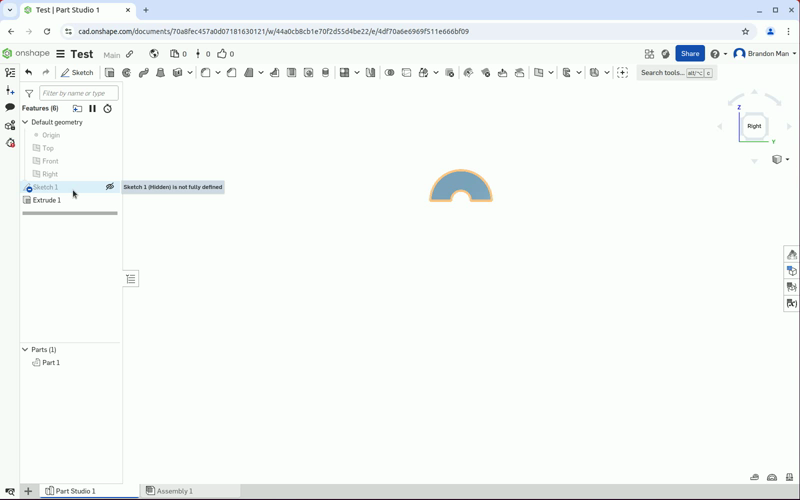
click(73, 189)
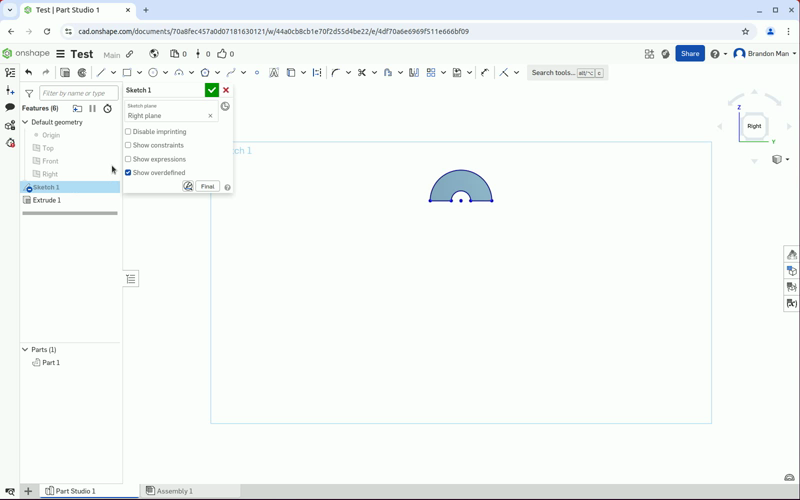
mouse_move(229, 92)
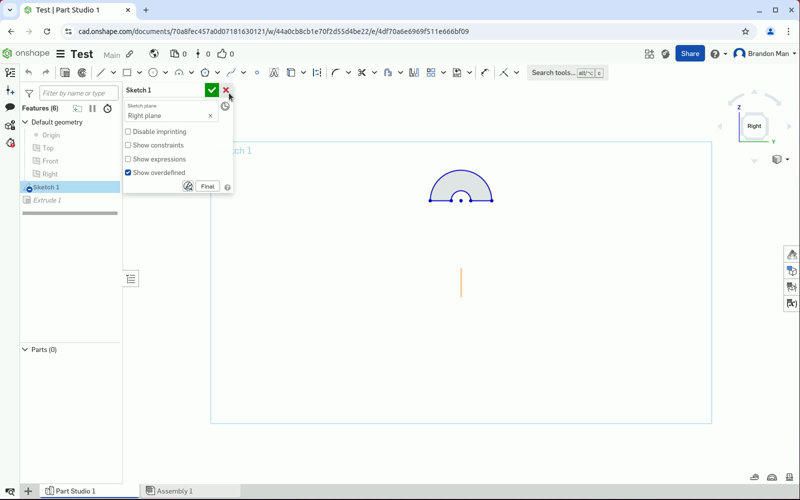
click(229, 92)
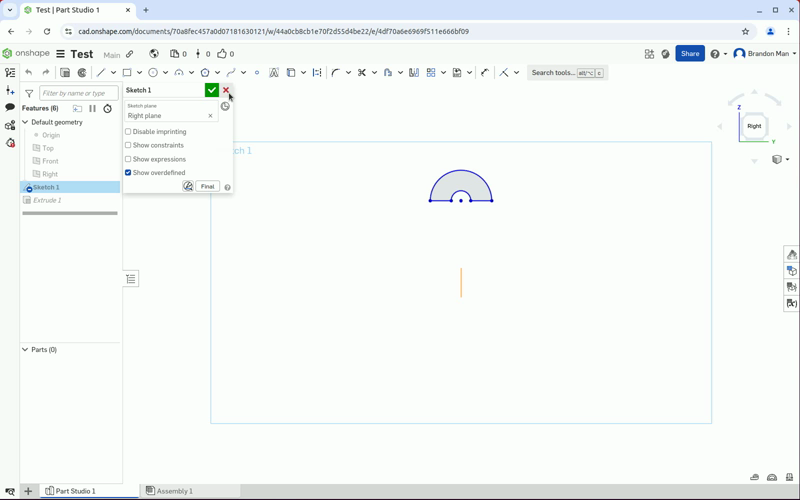
key(shift+s)
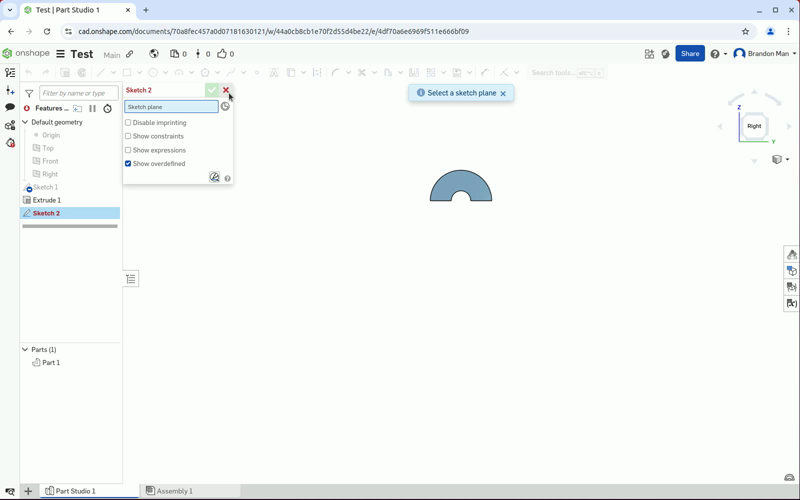
mouse_move(73, 176)
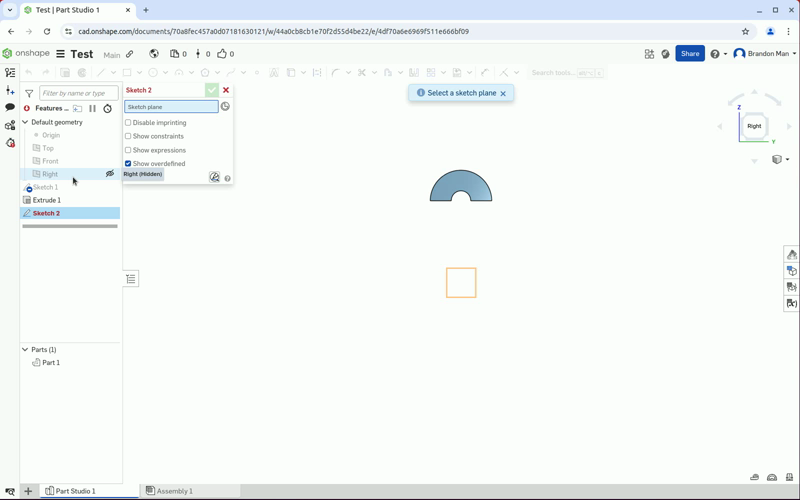
click(73, 176)
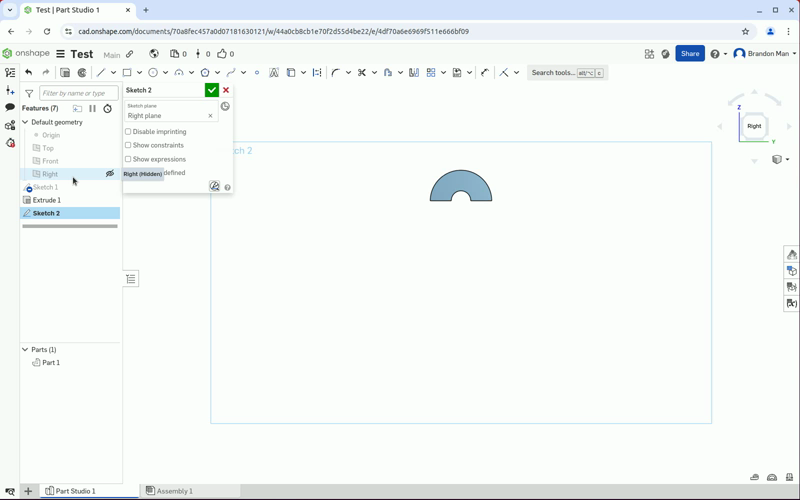
mouse_move(73, 352)
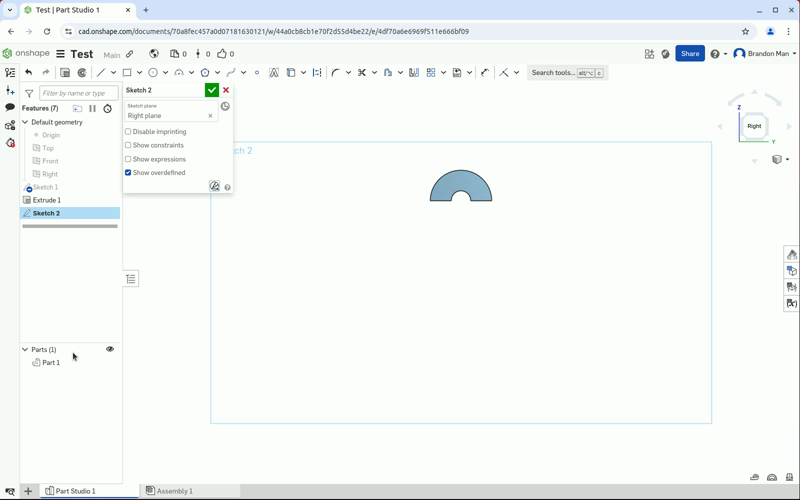
key(y)
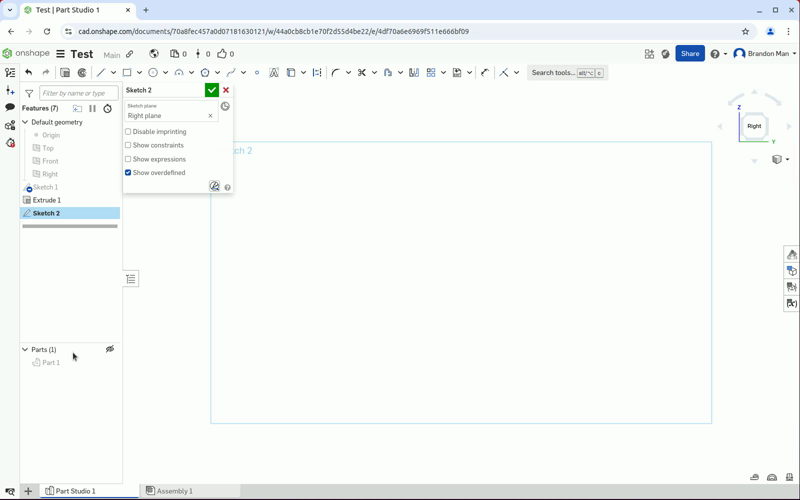
key(a)
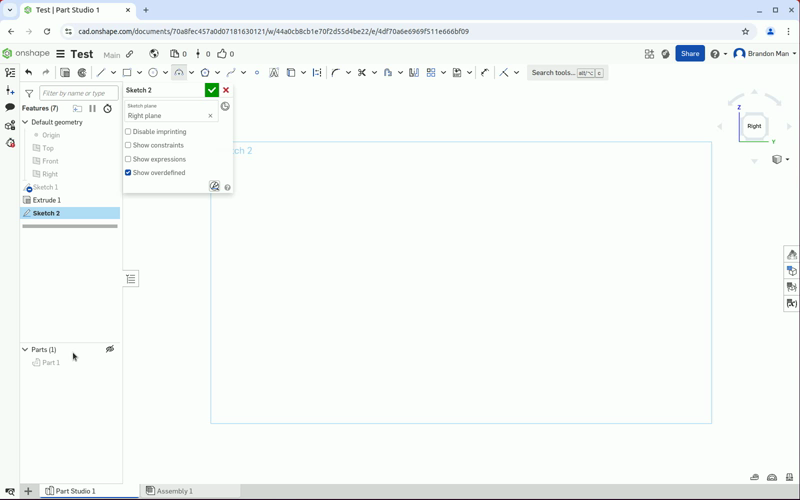
key_down(shift)
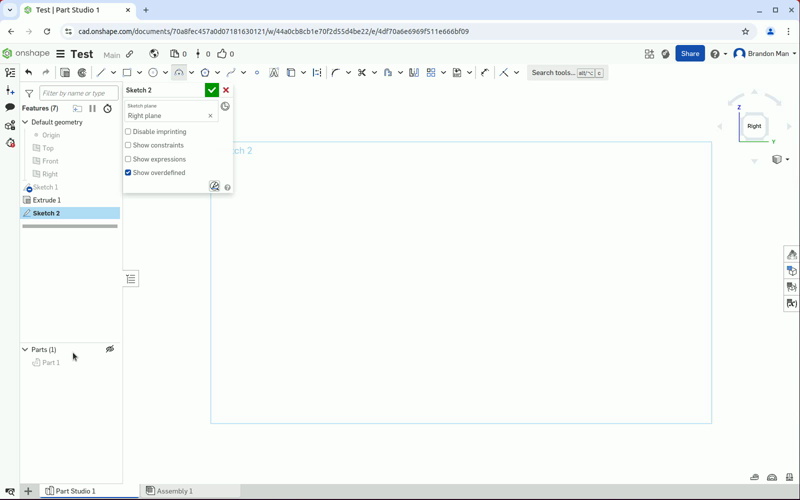
mouse_move(430, 282)
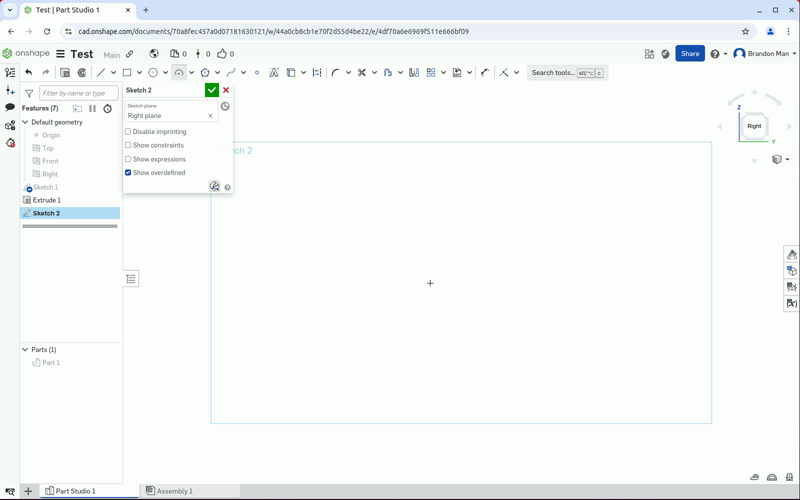
click(430, 282)
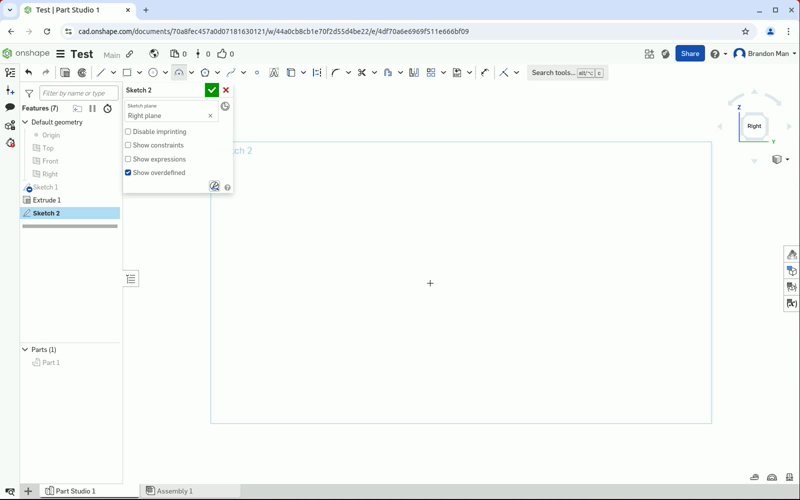
key_up(shift)
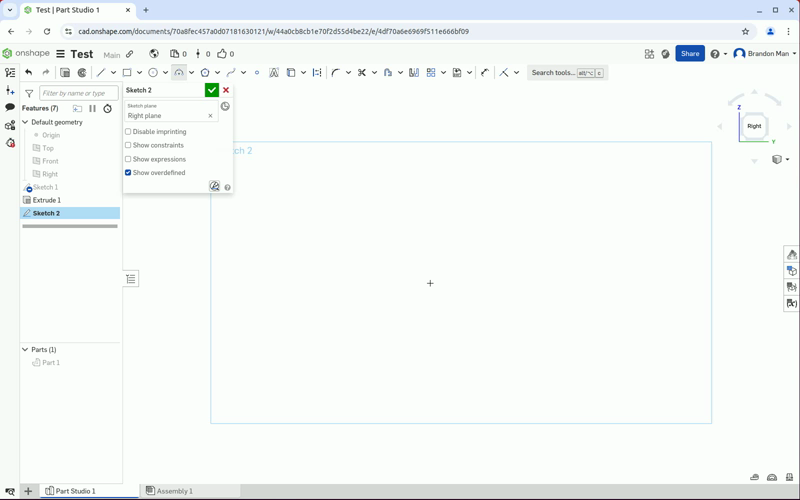
key_down(shift)
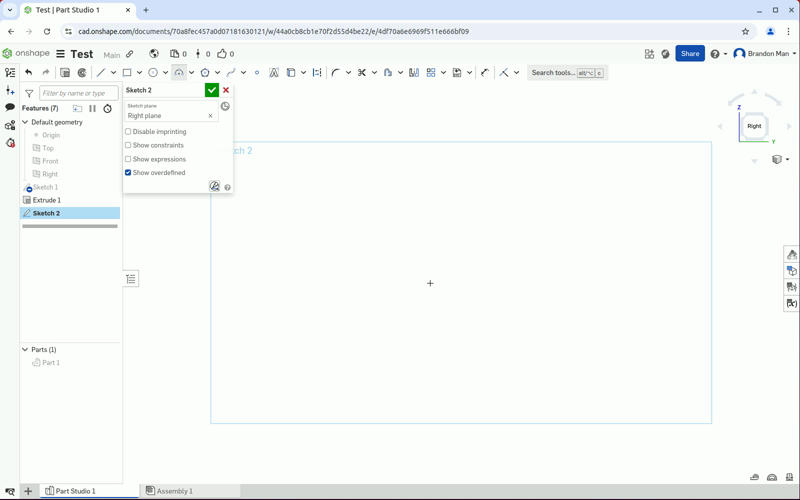
mouse_move(492, 282)
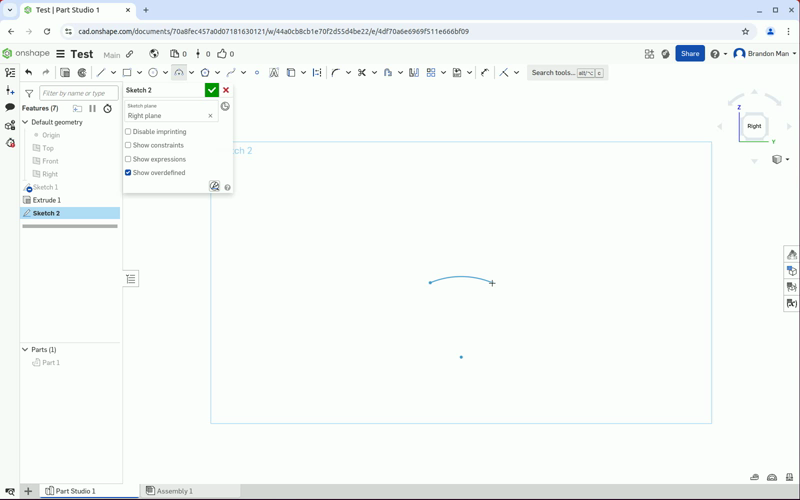
click(492, 282)
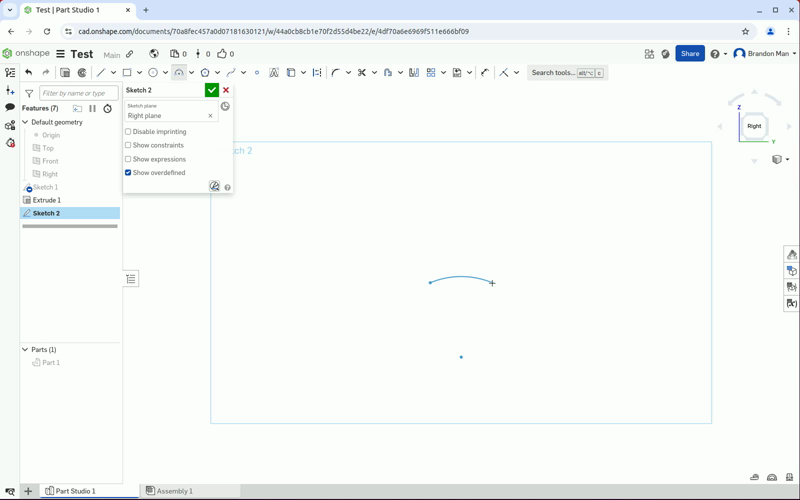
mouse_move(461, 313)
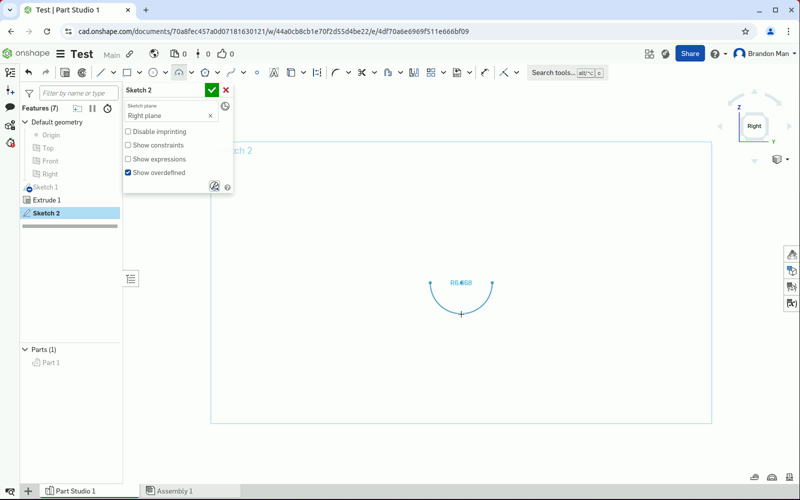
click(461, 313)
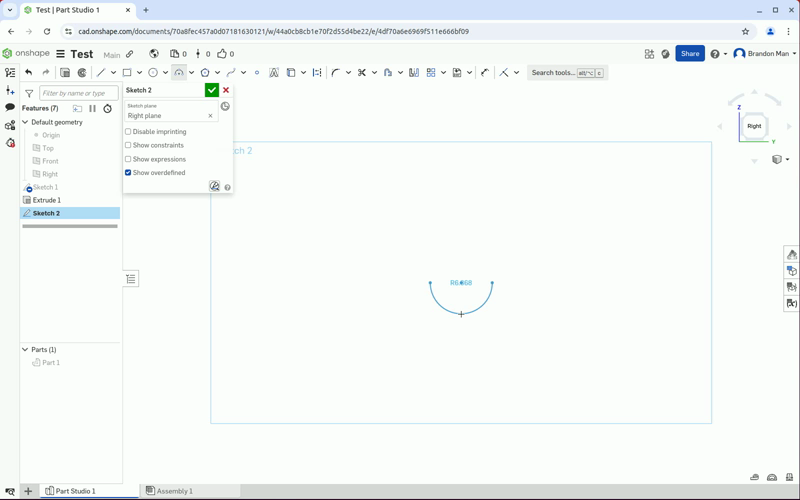
key_up(shift)
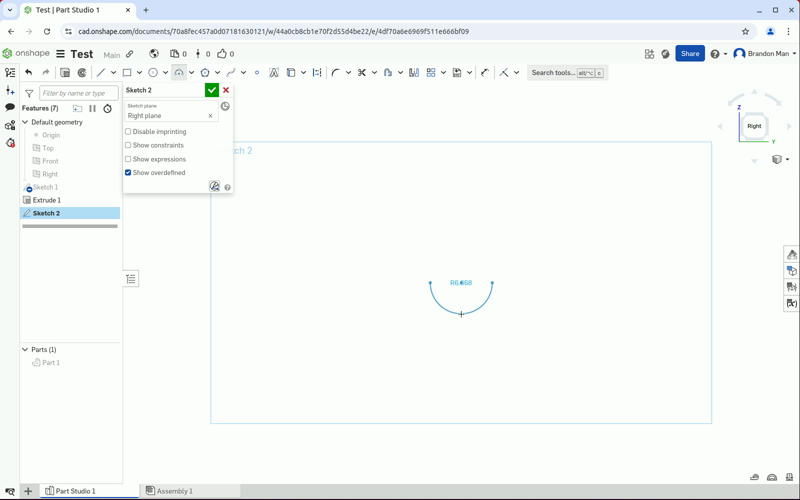
key(esc)
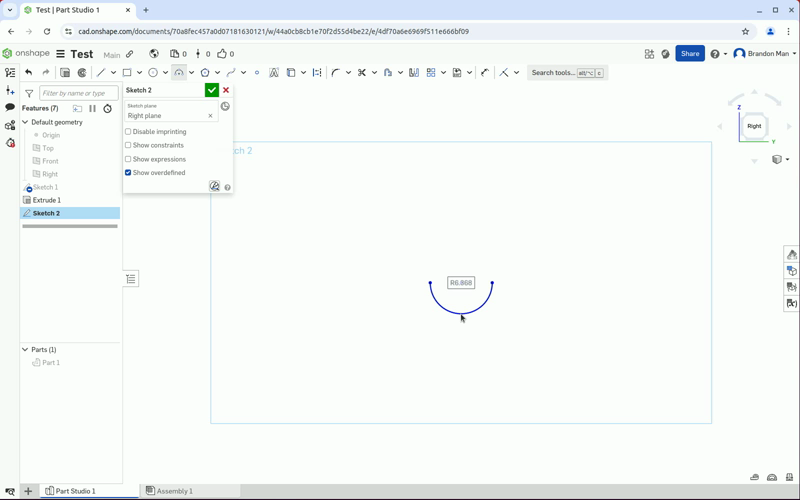
key(l)
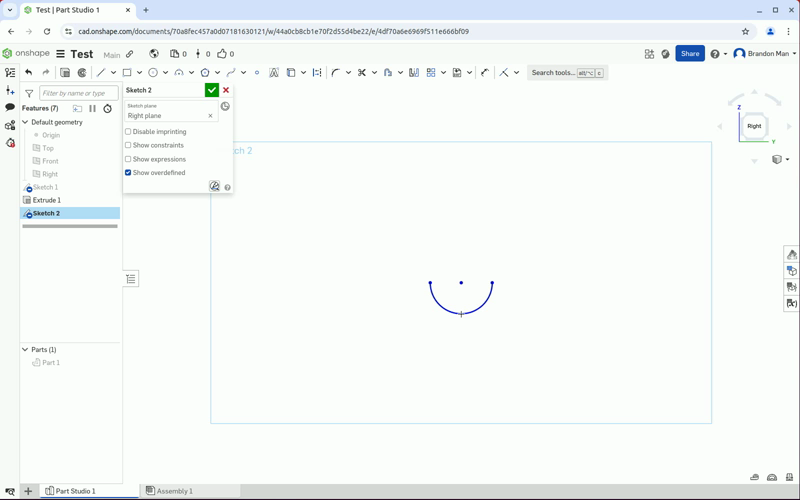
mouse_move(492, 282)
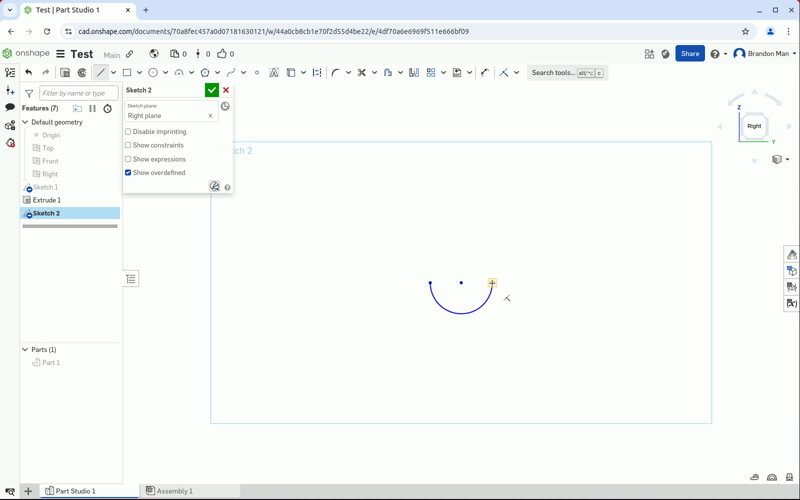
click(492, 282)
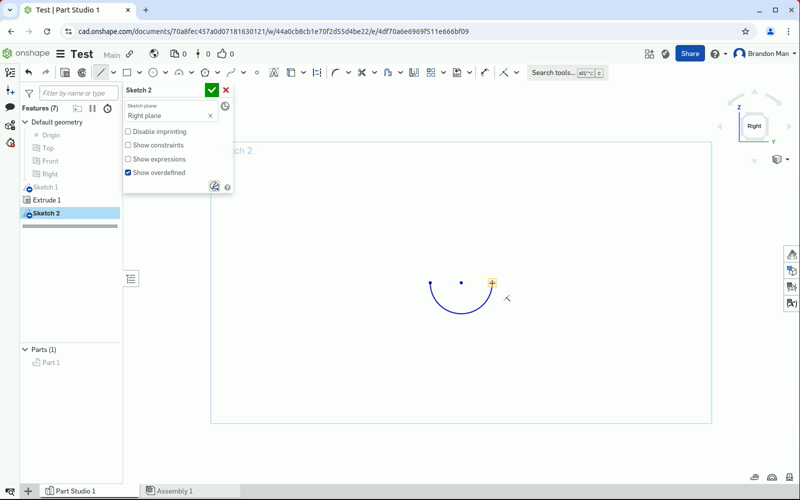
key_down(shift)
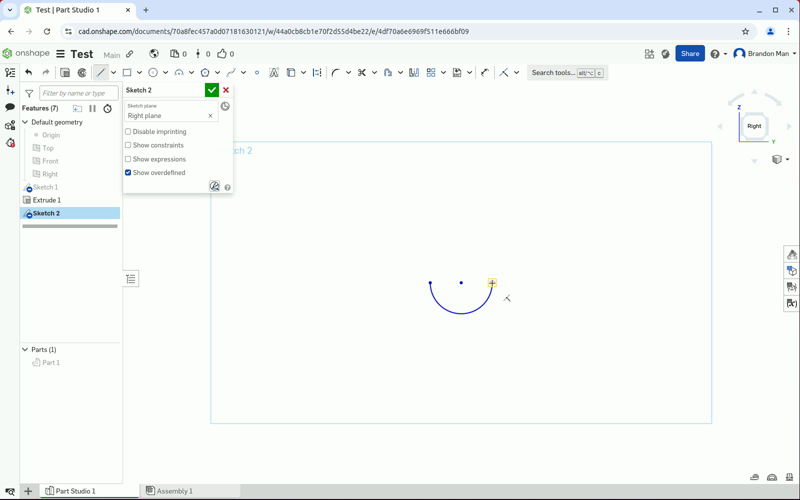
mouse_move(492, 200)
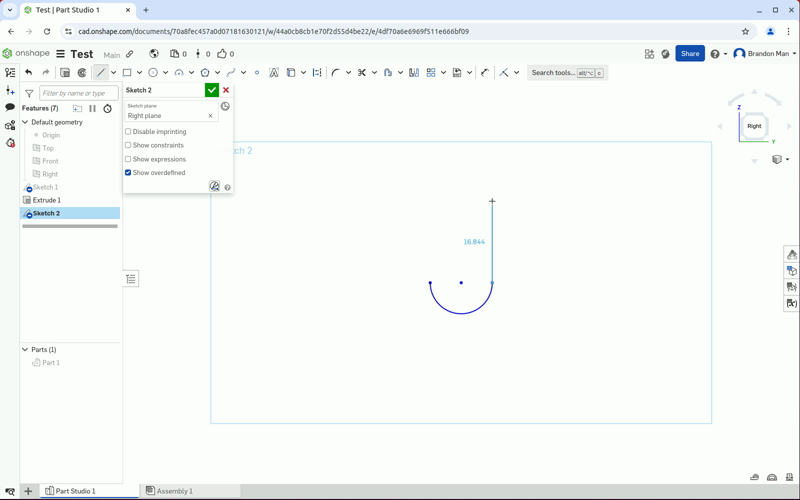
click(492, 200)
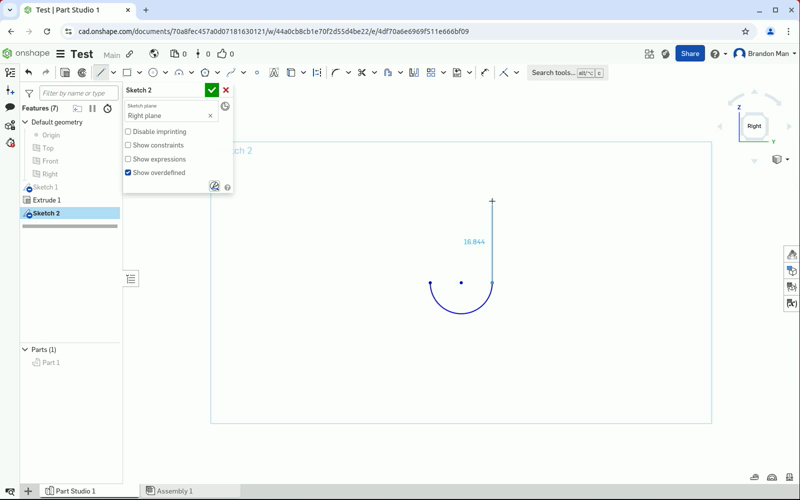
key_up(shift)
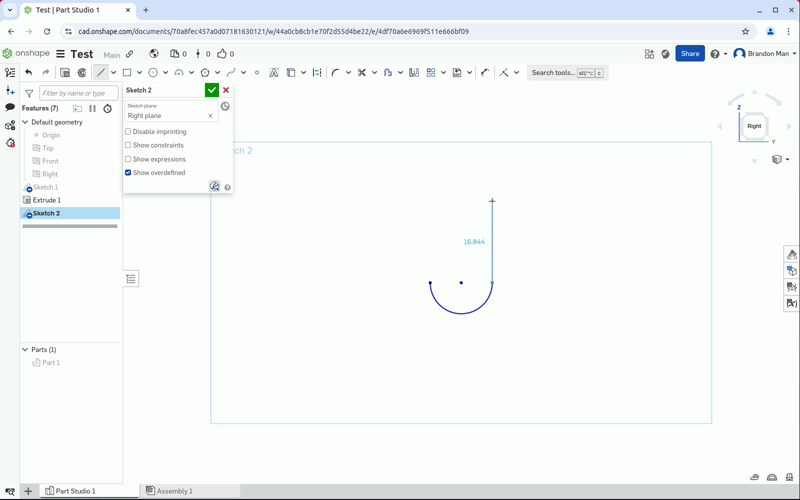
key_down(shift)
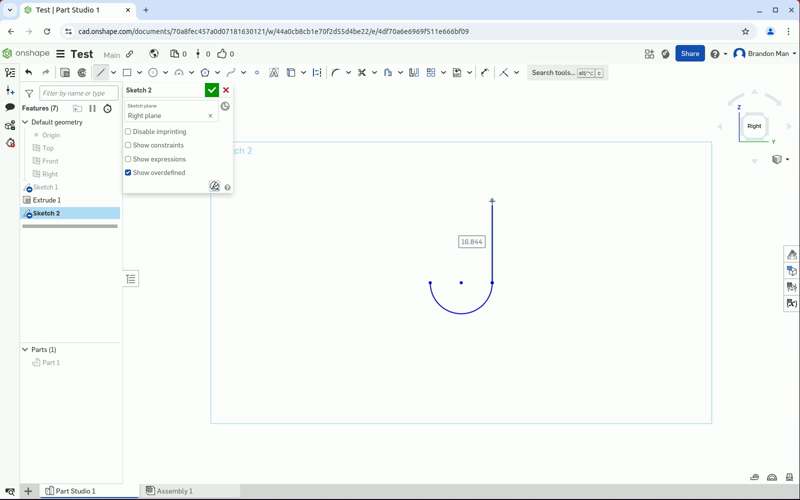
mouse_move(522, 200)
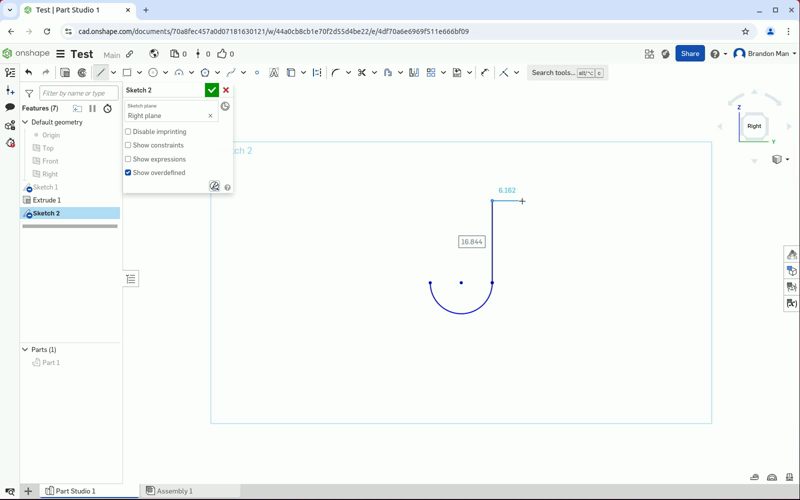
mouse_move(471, 200)
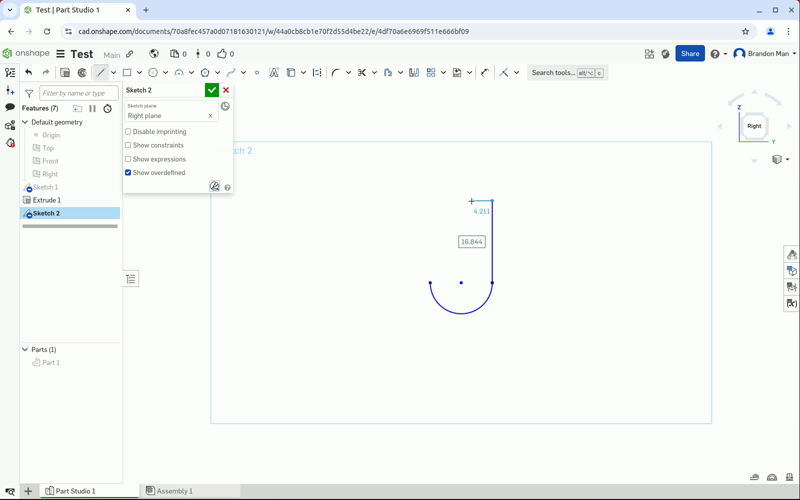
click(471, 200)
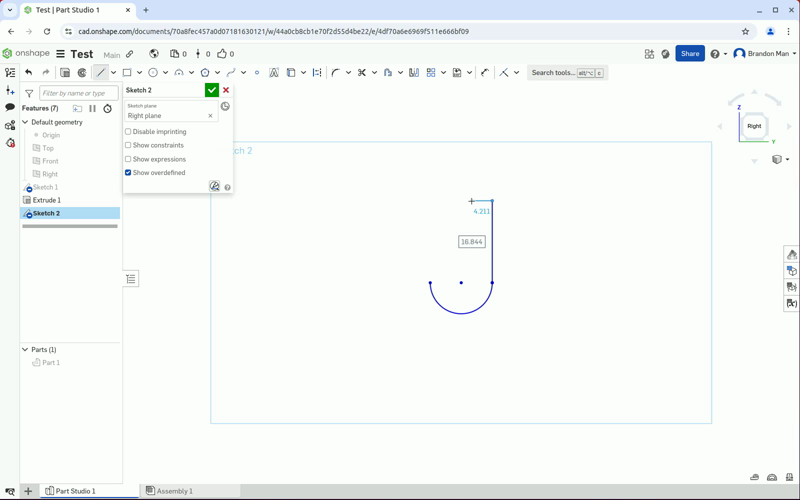
key_up(shift)
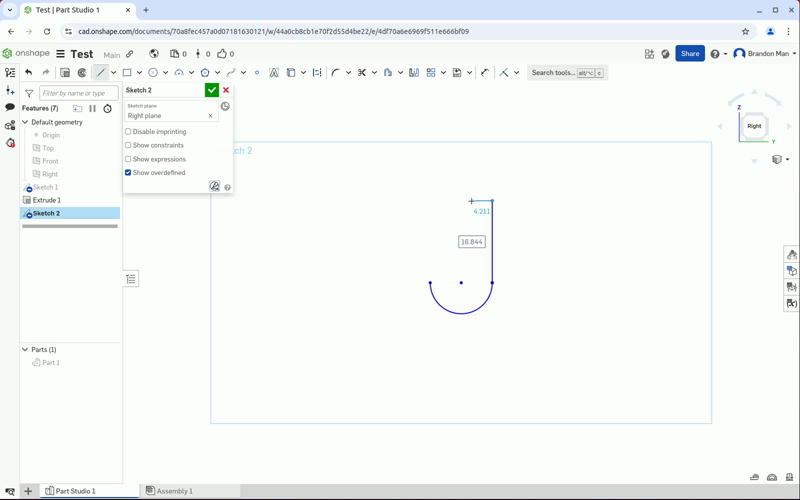
key(esc)
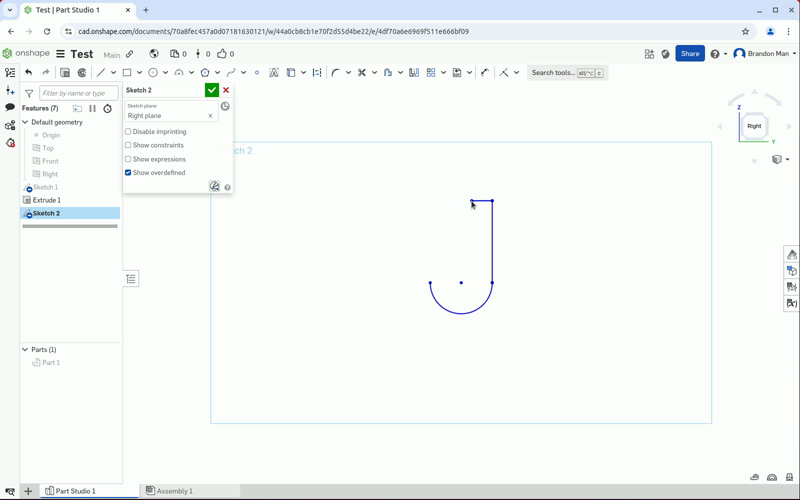
key(a)
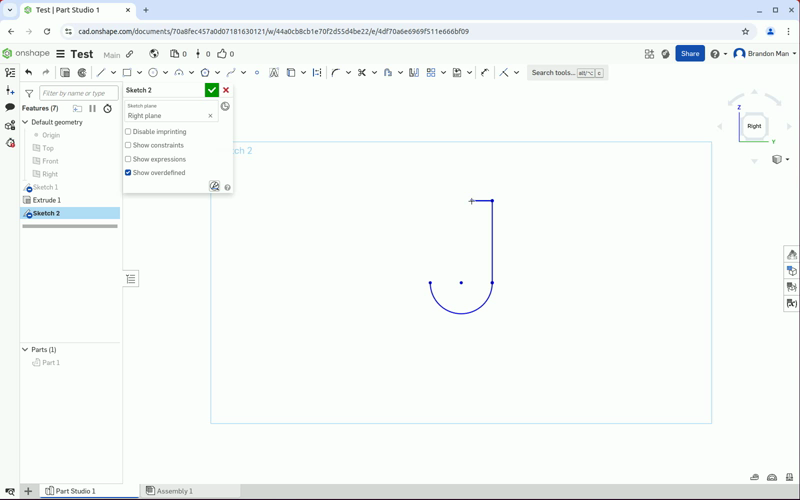
mouse_move(471, 200)
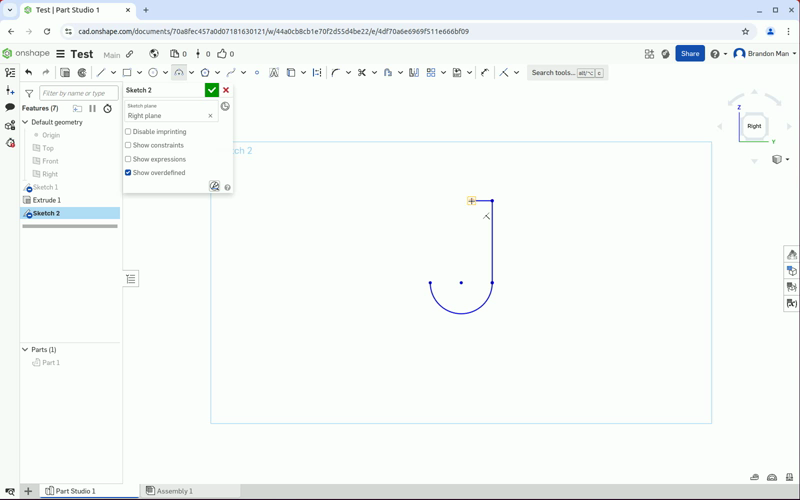
click(471, 200)
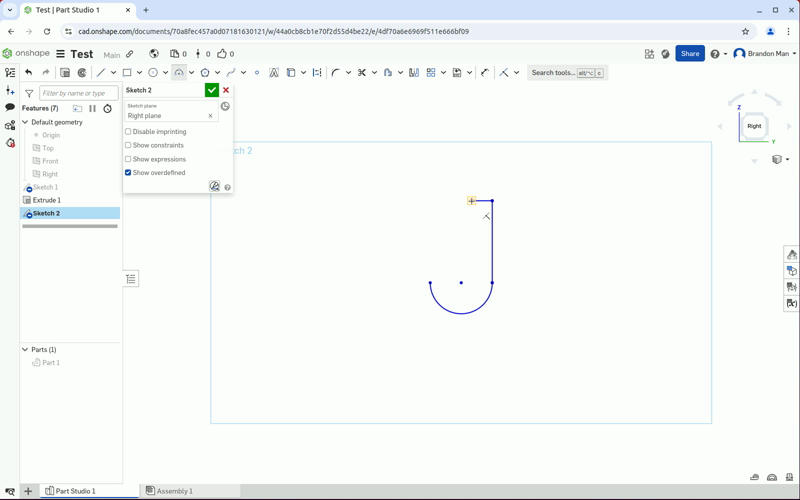
key_down(shift)
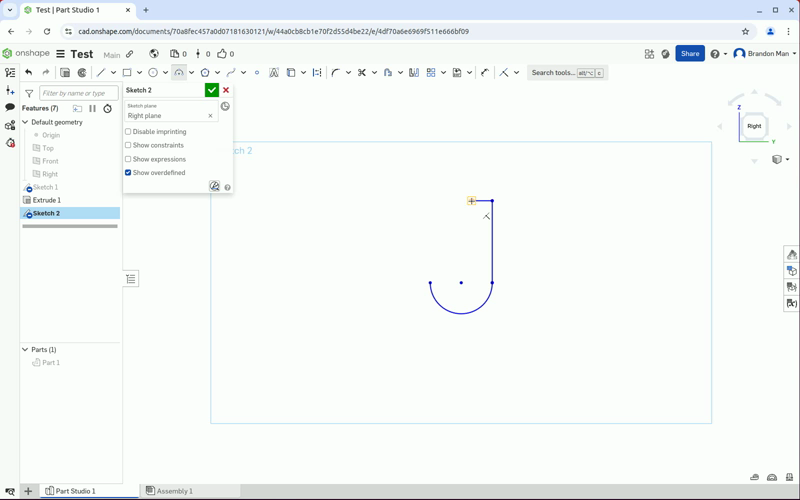
mouse_move(451, 200)
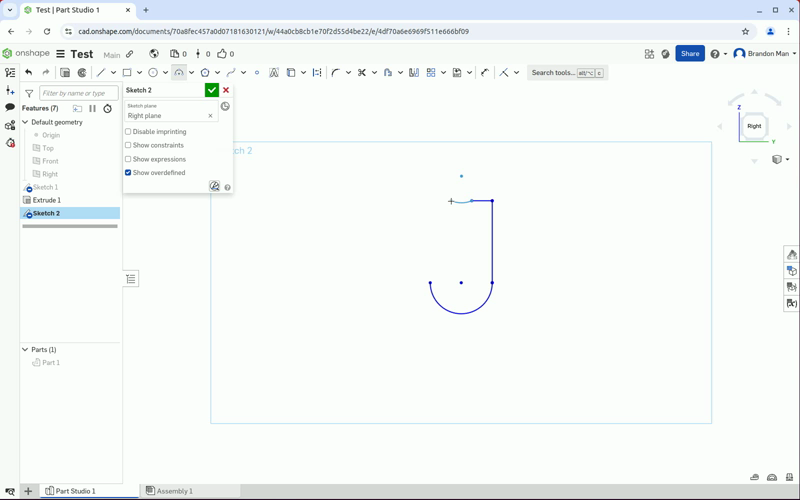
click(451, 200)
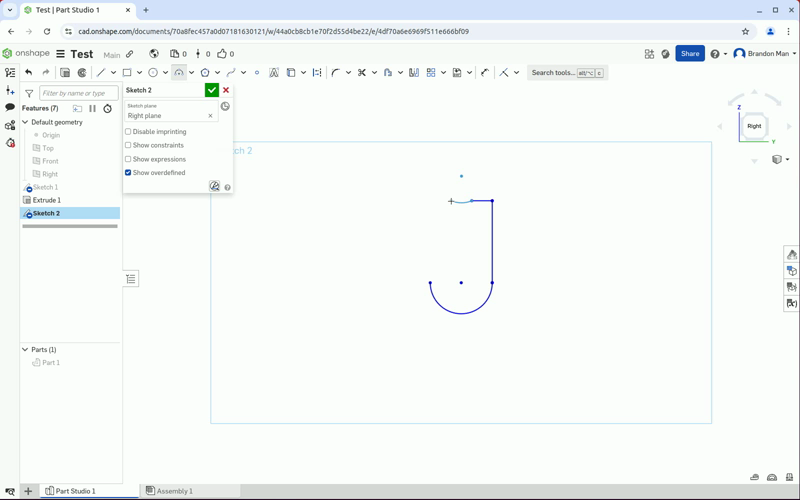
mouse_move(461, 210)
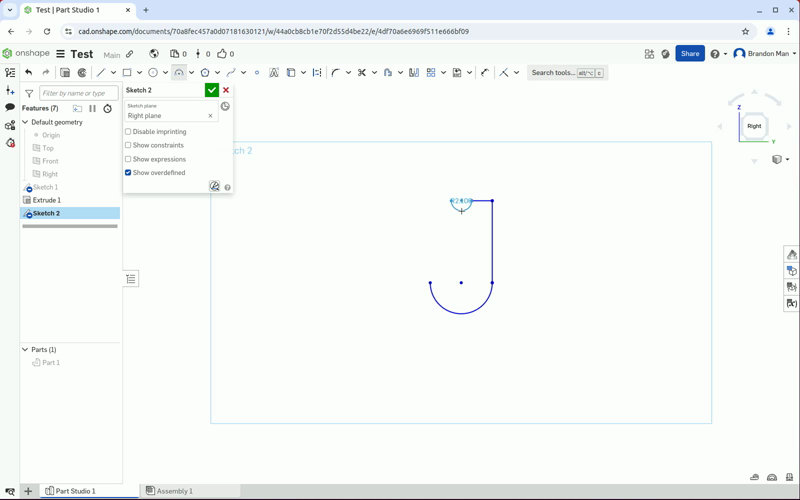
click(461, 210)
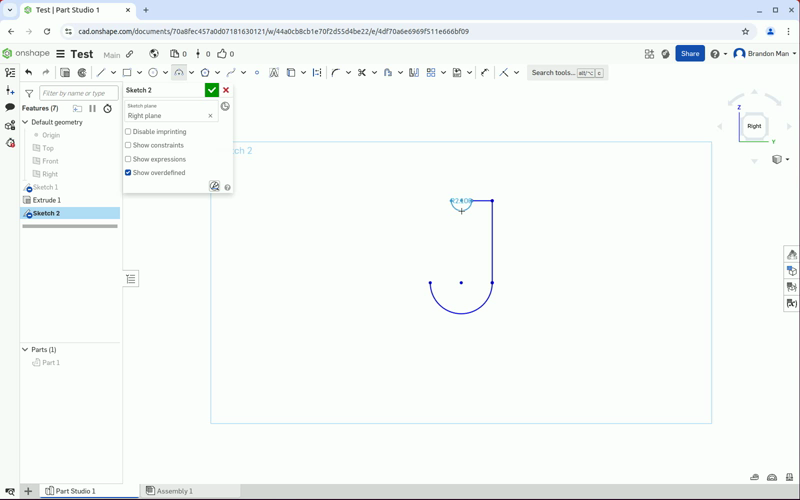
key_up(shift)
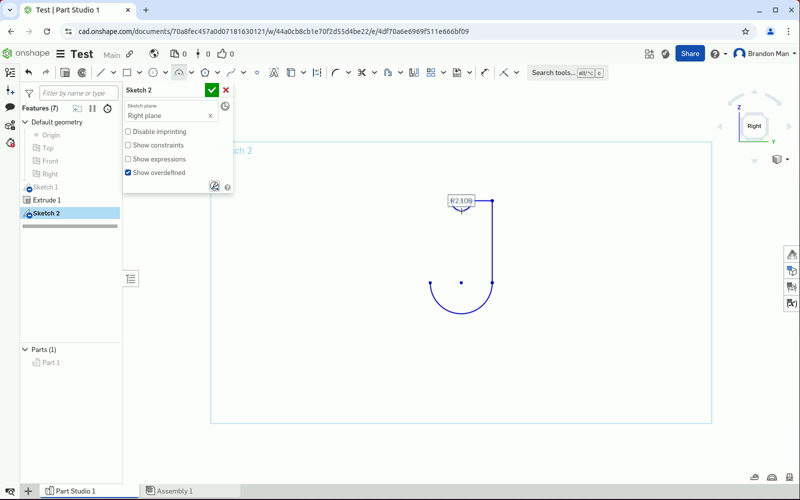
key(esc)
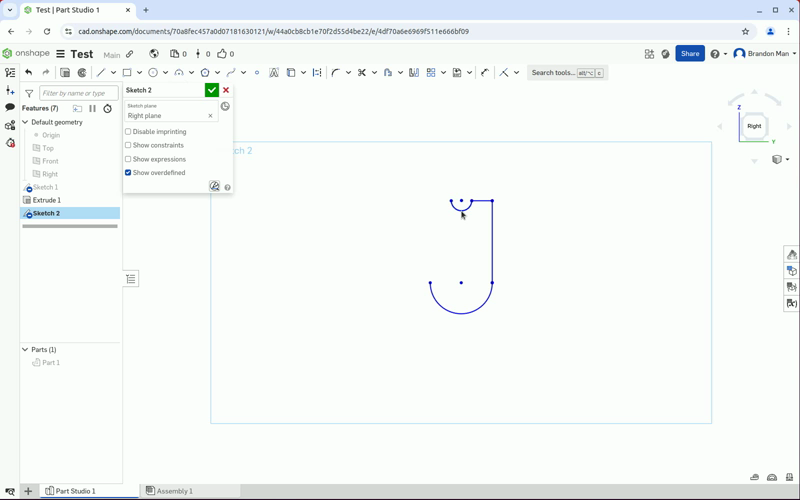
key(l)
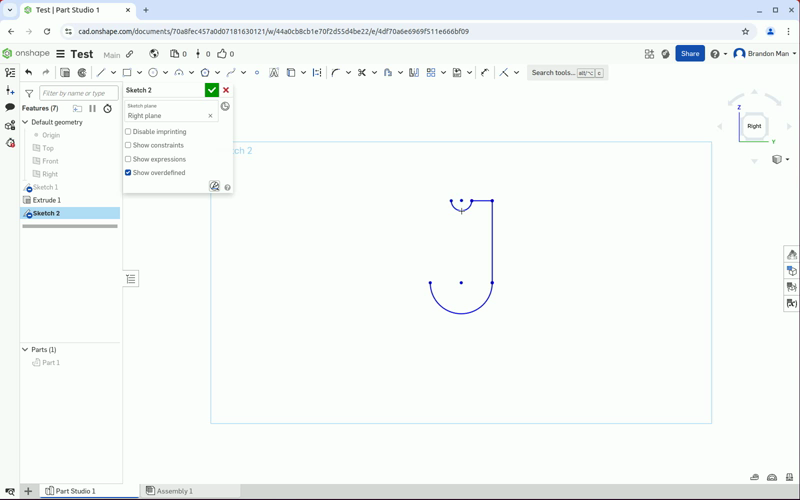
mouse_move(451, 200)
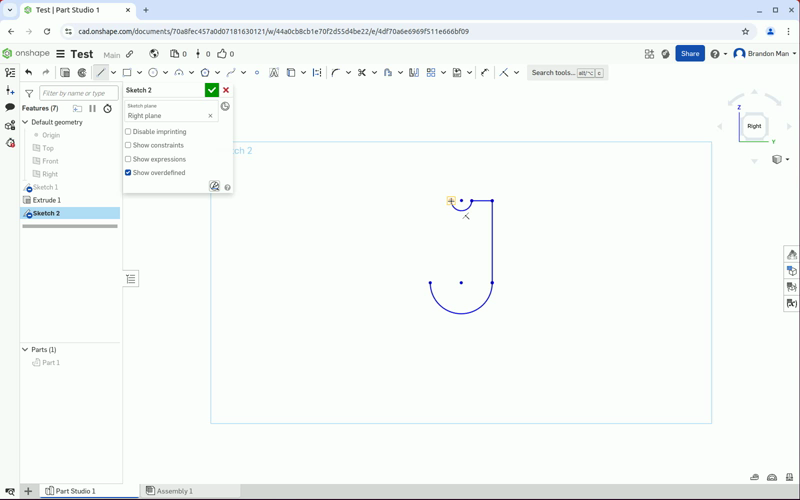
click(451, 200)
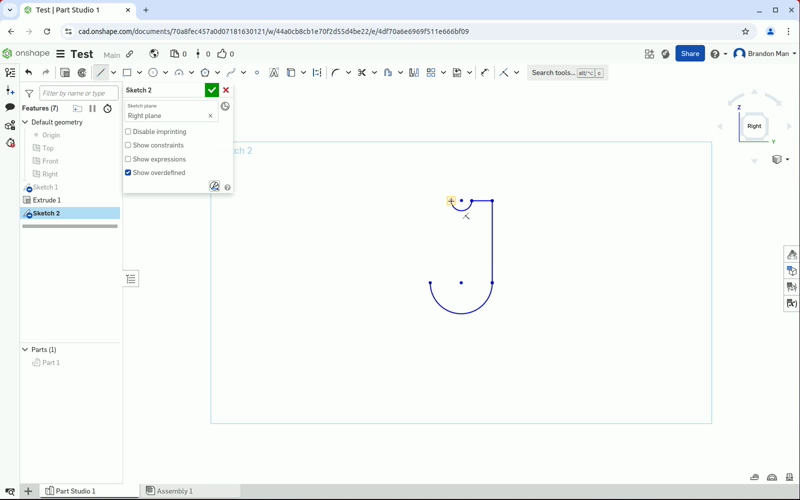
key_down(shift)
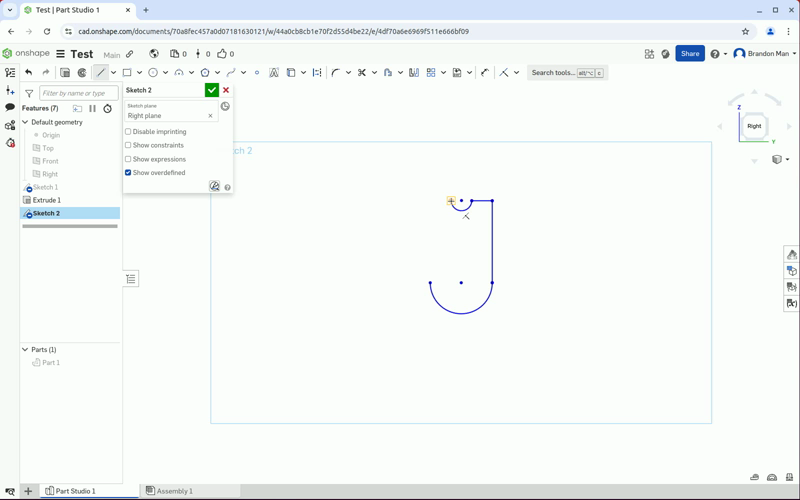
mouse_move(481, 200)
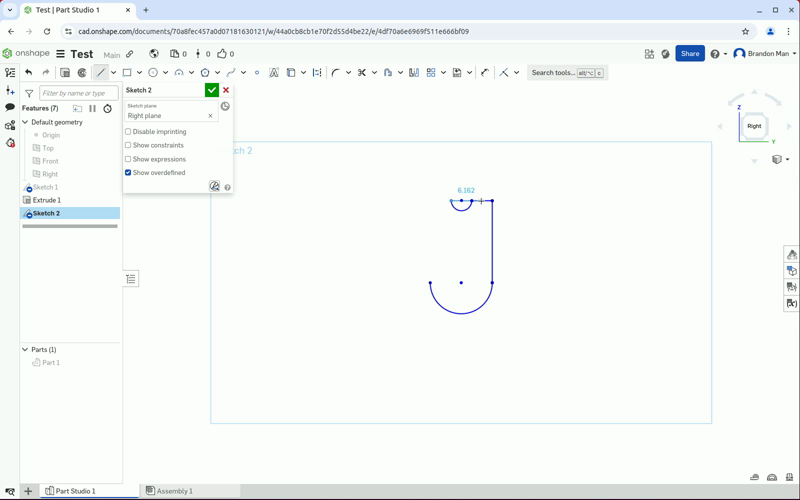
mouse_move(430, 200)
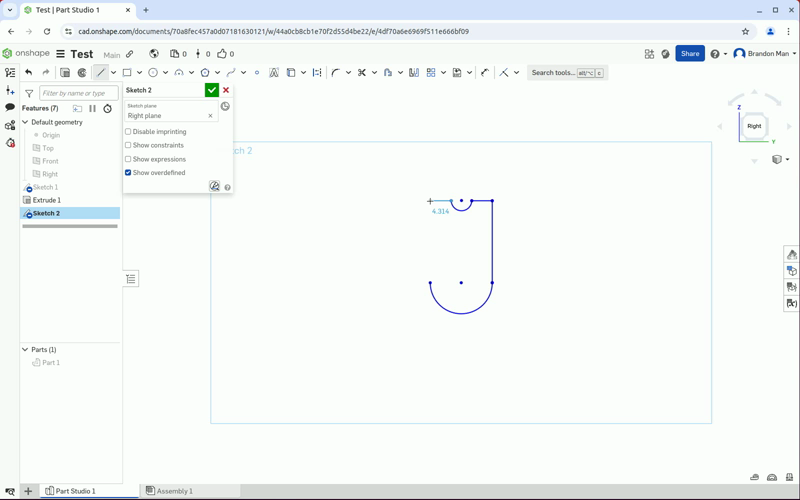
click(430, 200)
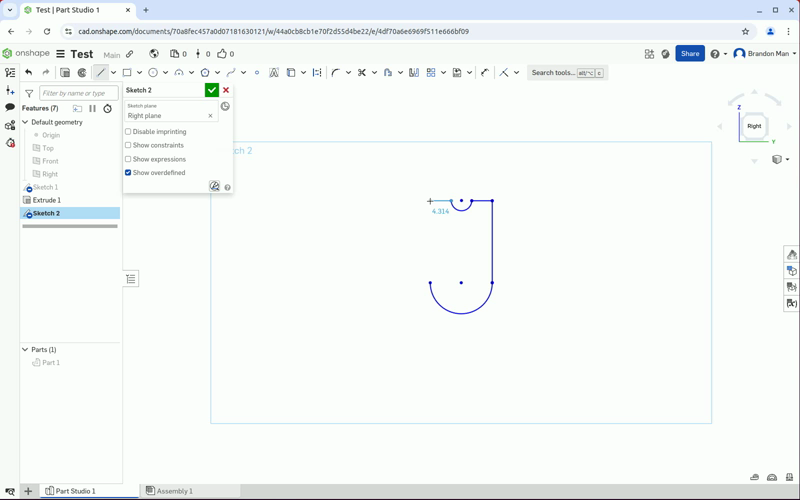
key_up(shift)
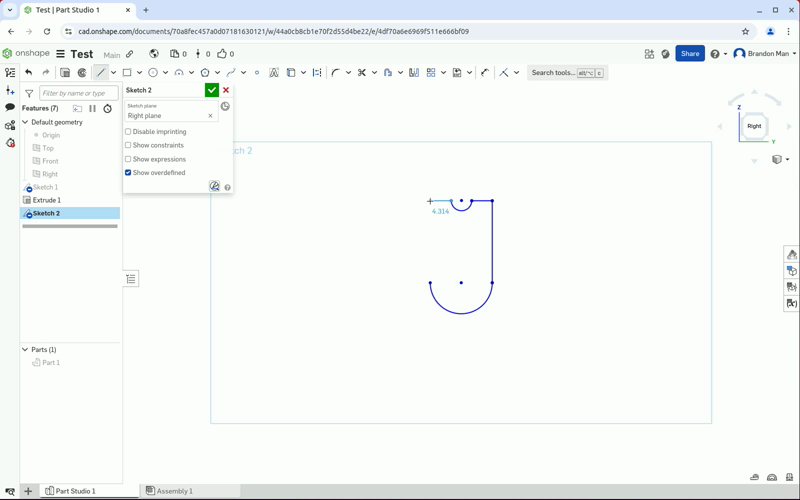
key_down(shift)
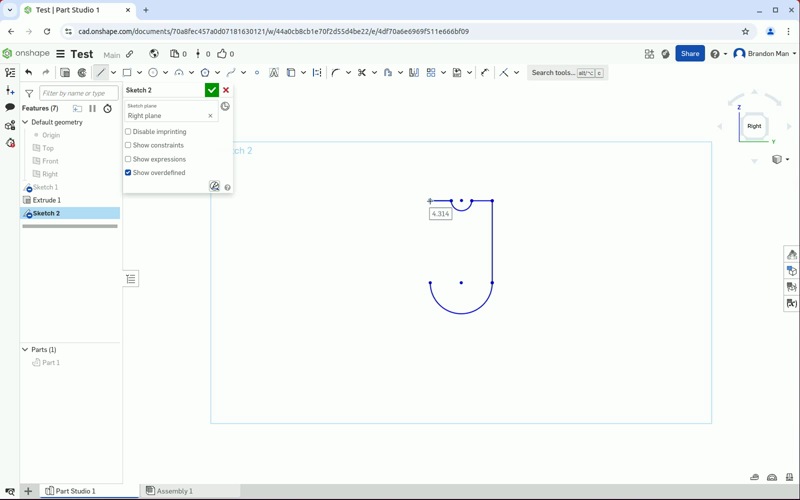
mouse_move(430, 282)
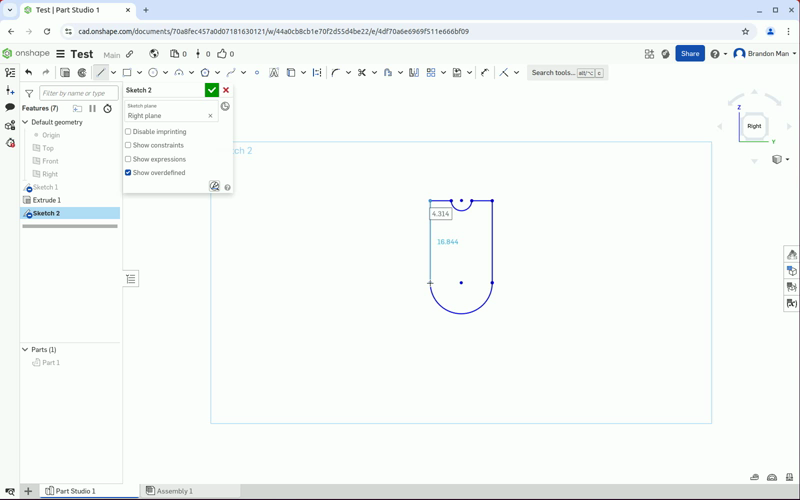
key_up(shift)
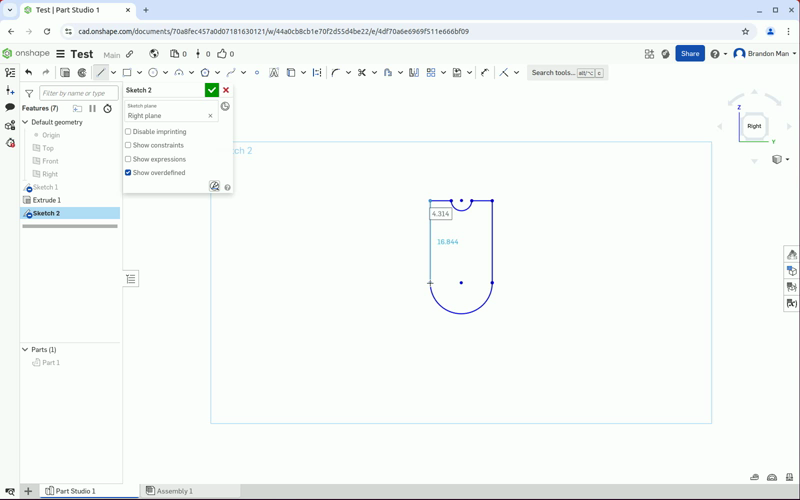
click(430, 282)
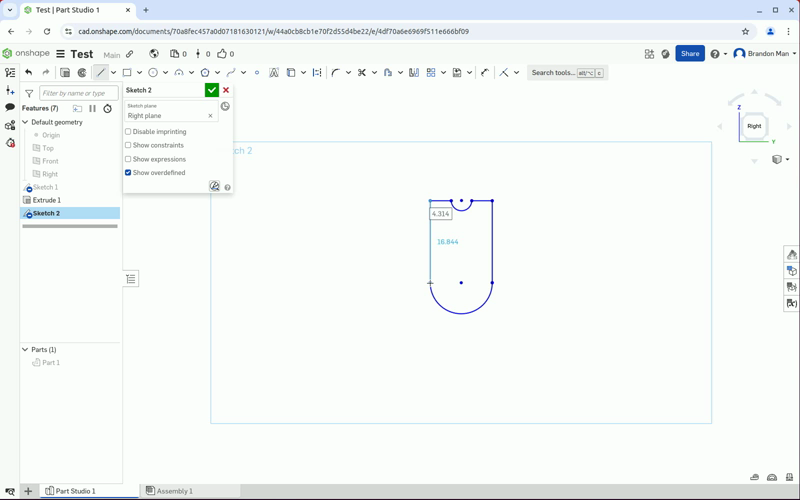
key(esc)
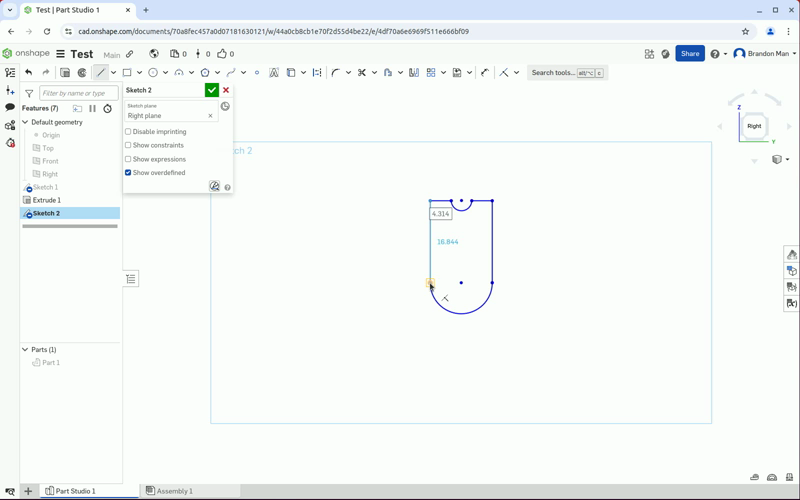
key(c)
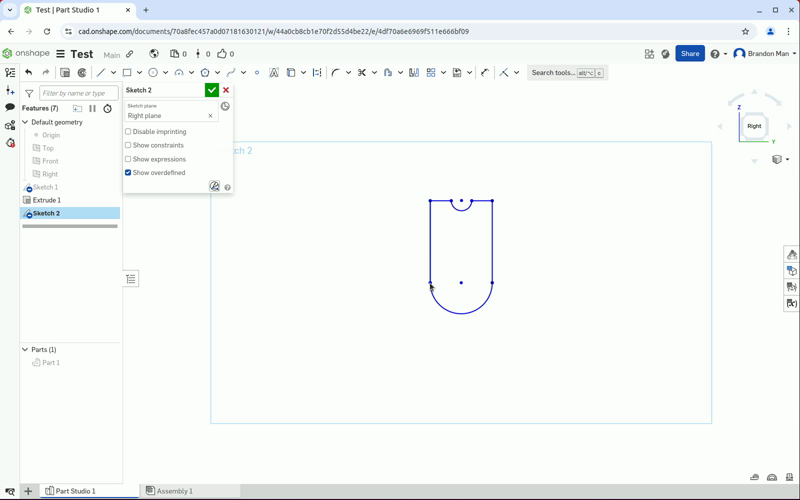
key_down(shift)
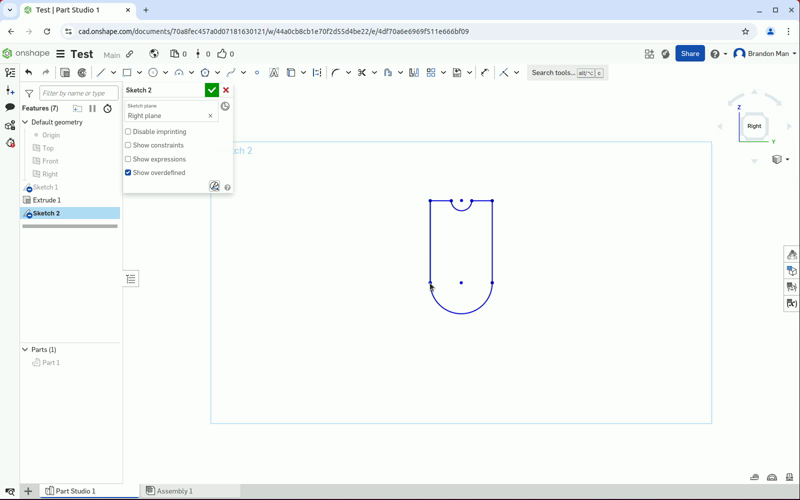
mouse_move(461, 282)
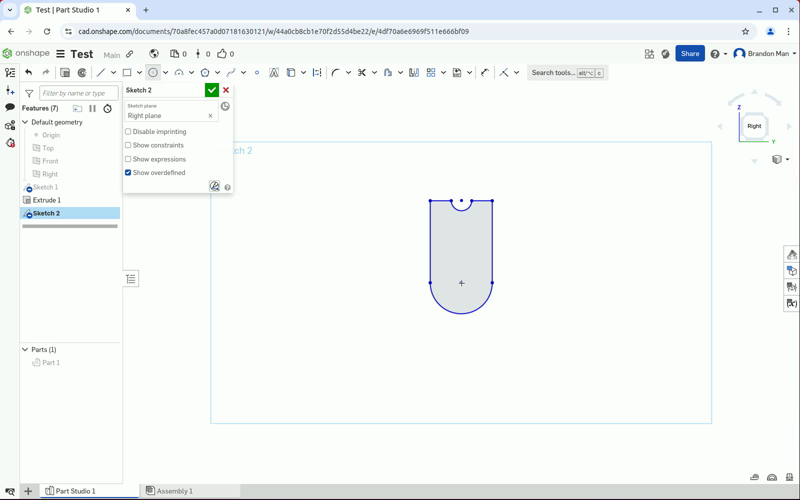
scroll(6)
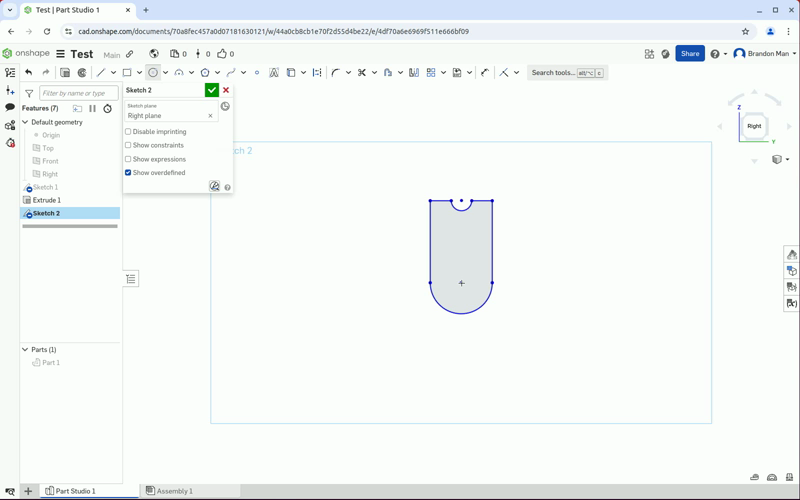
scroll(6)
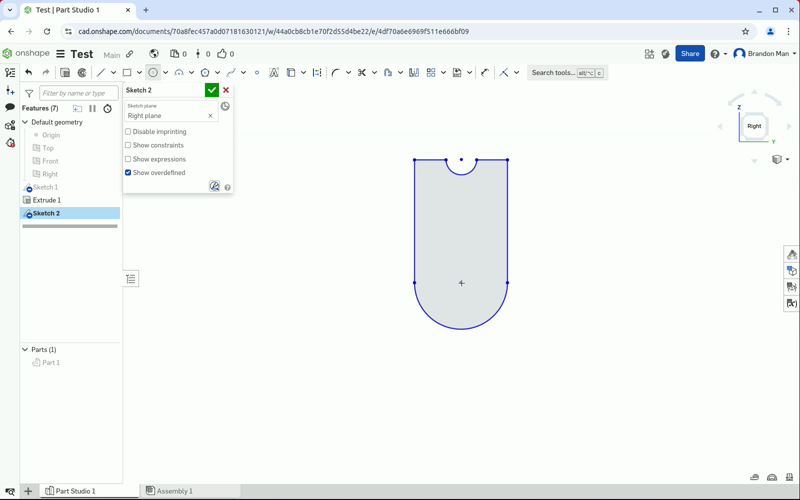
scroll(6)
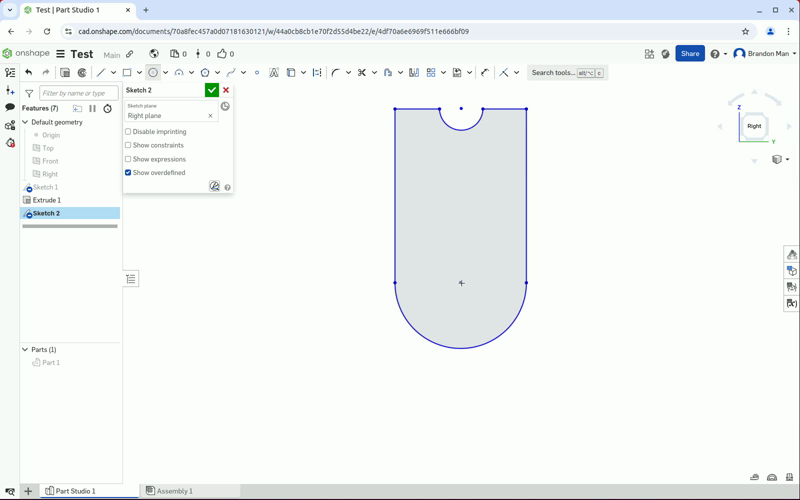
scroll(6)
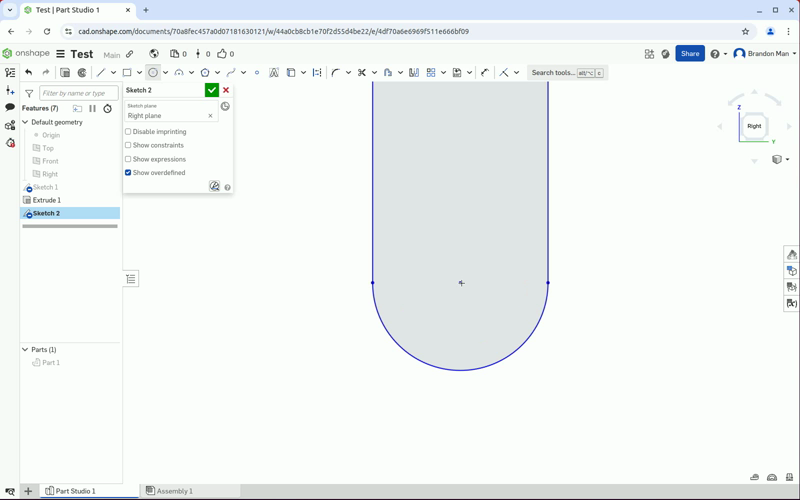
scroll(6)
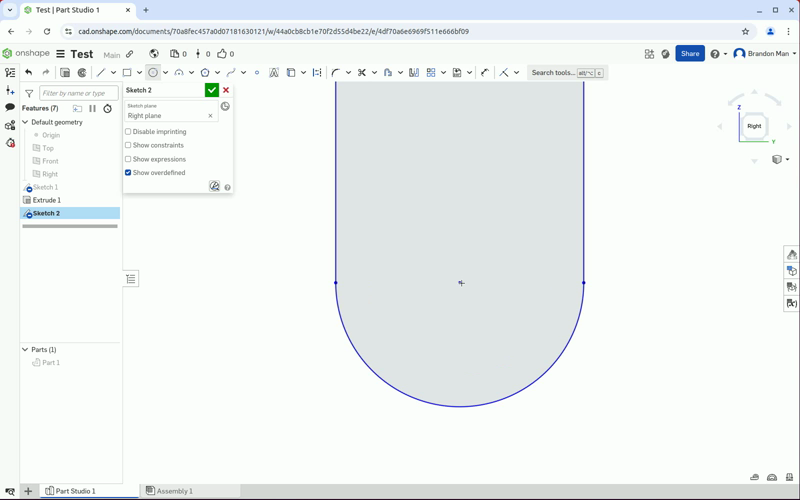
scroll(6)
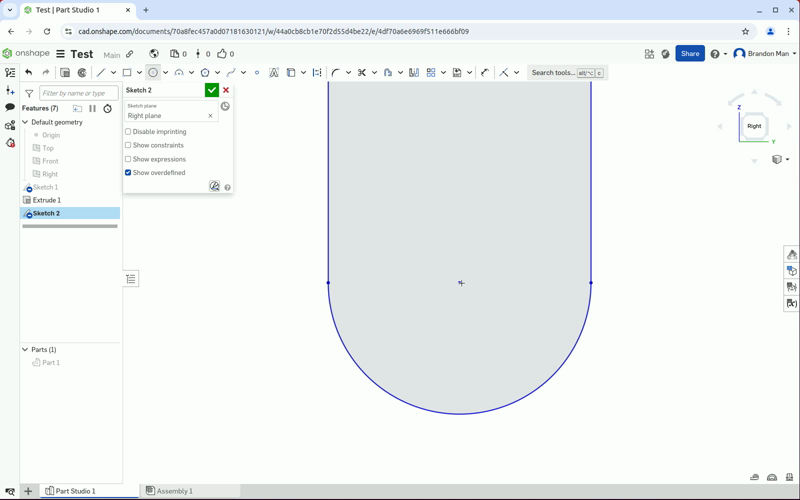
scroll(6)
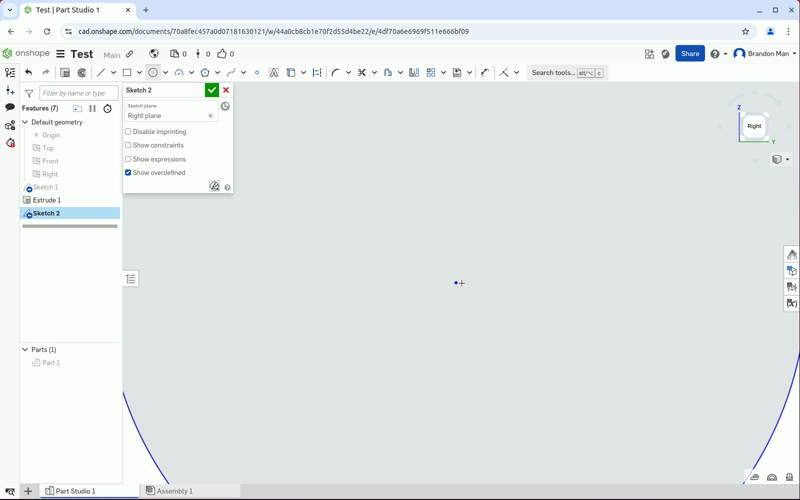
click(461, 282)
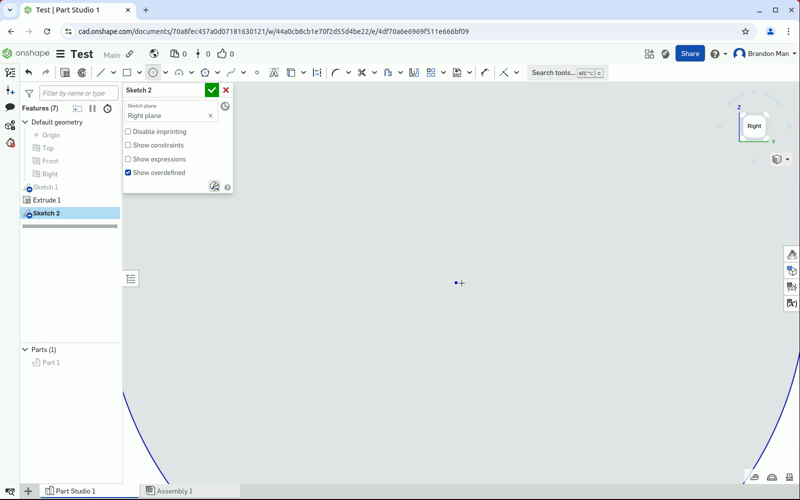
scroll(-6)
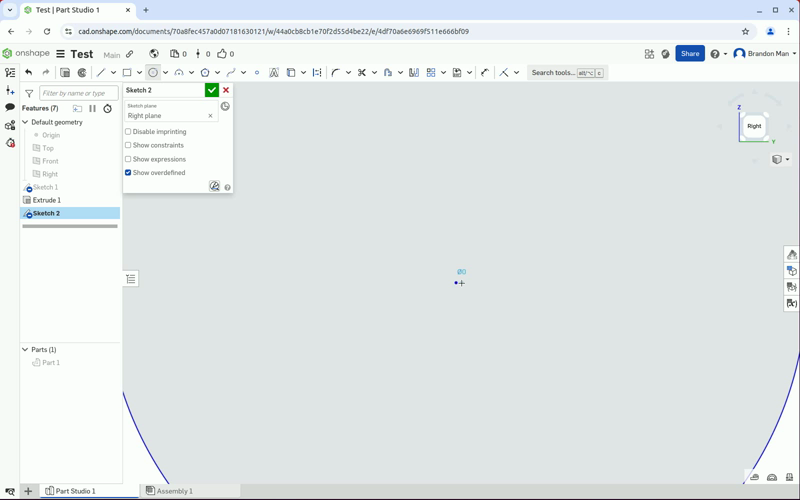
scroll(-6)
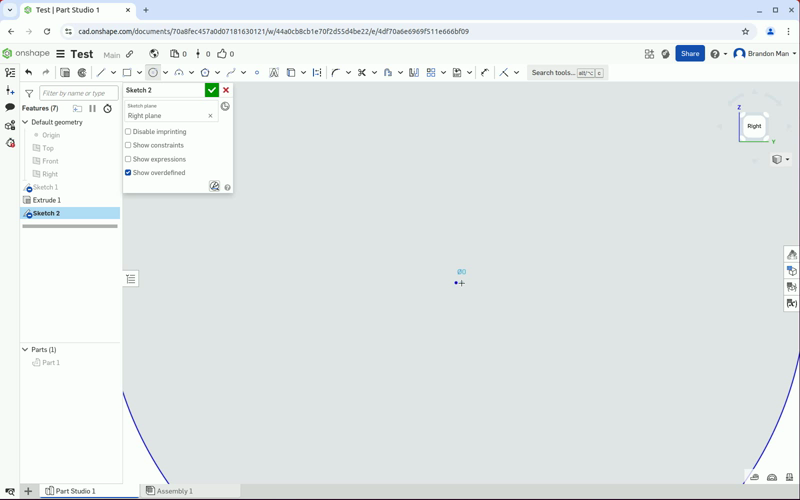
scroll(-6)
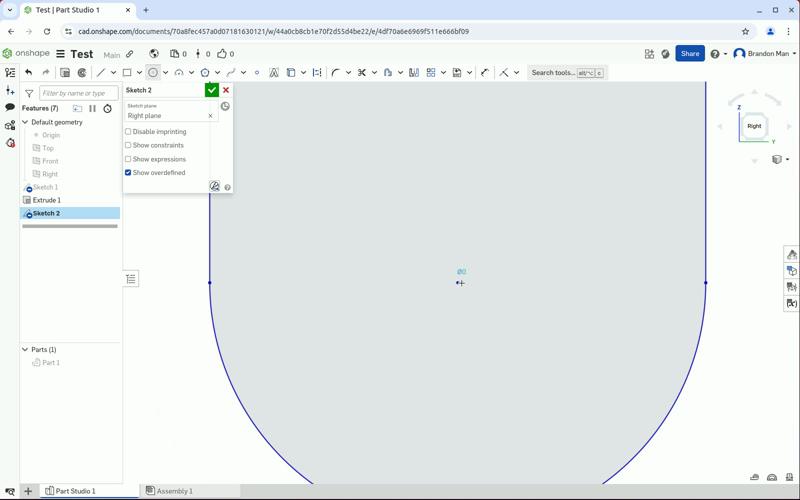
scroll(-6)
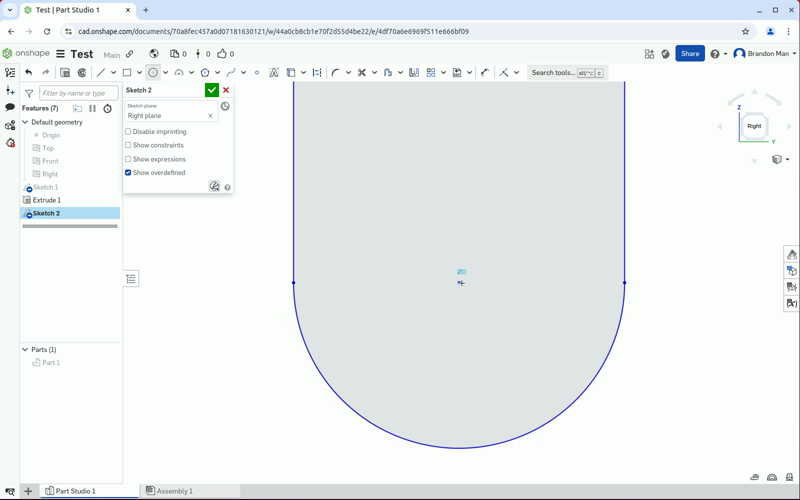
scroll(-6)
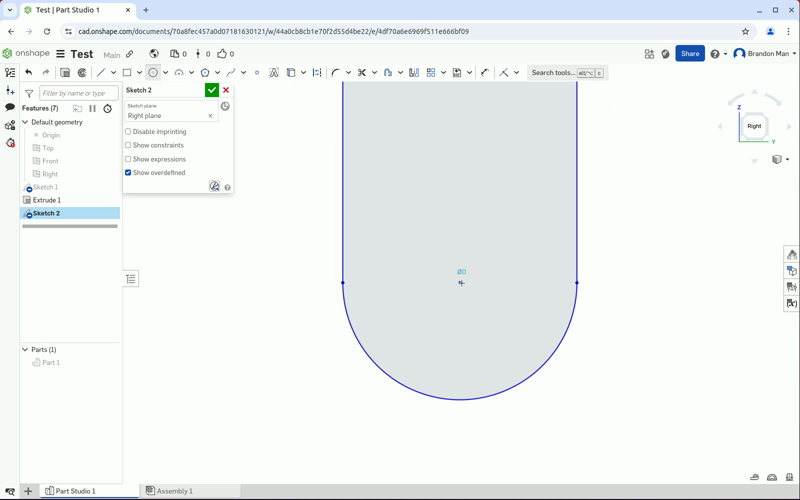
scroll(-6)
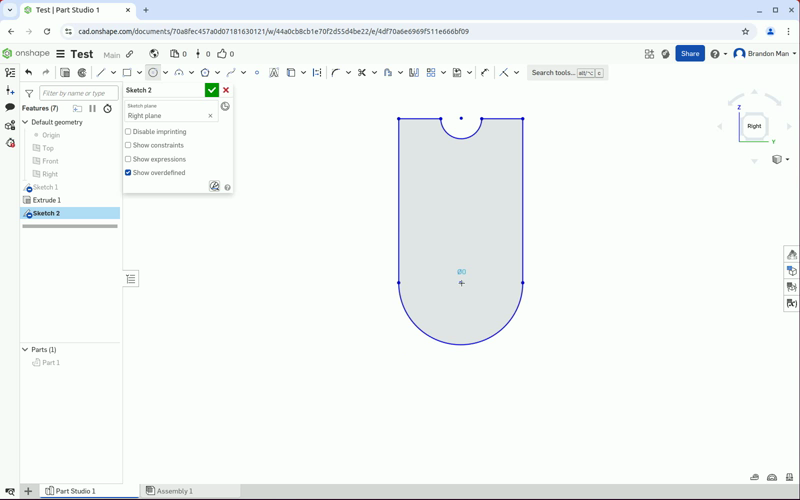
scroll(-6)
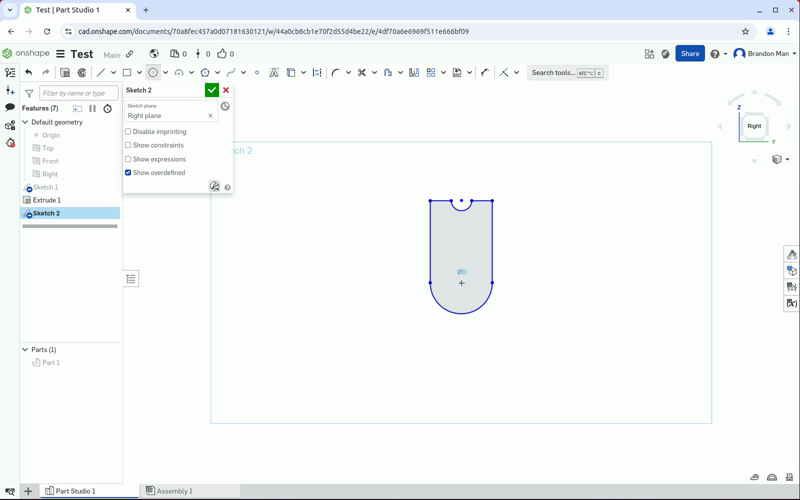
key_up(shift)
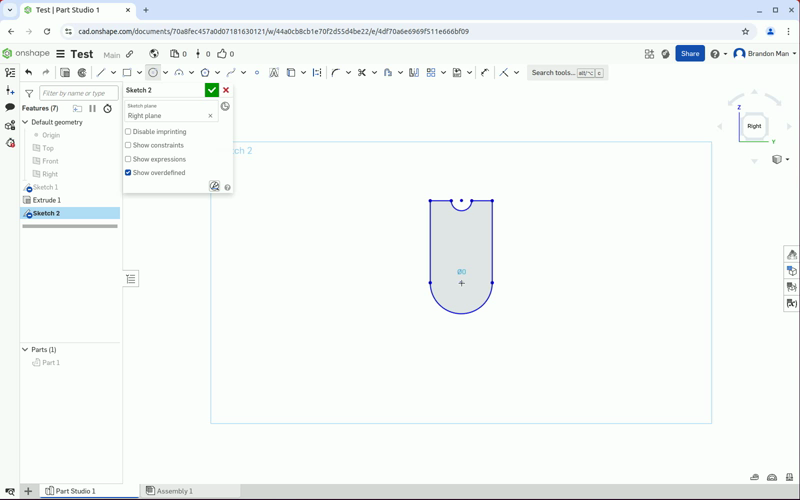
mouse_move(472, 282)
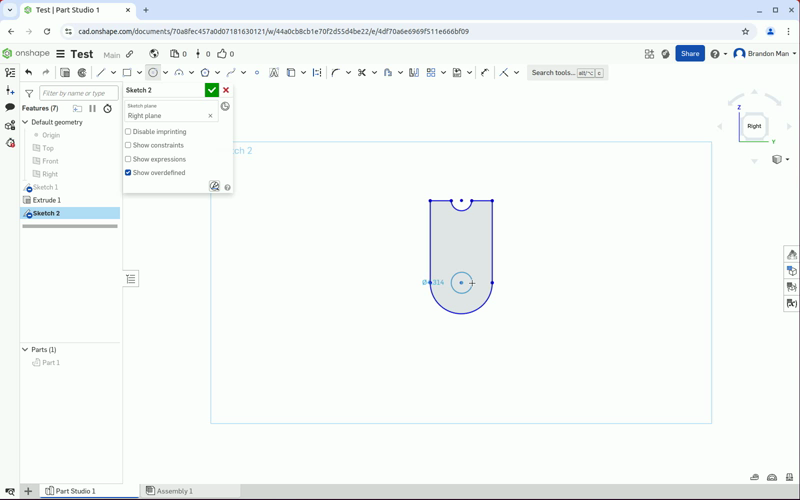
click(472, 282)
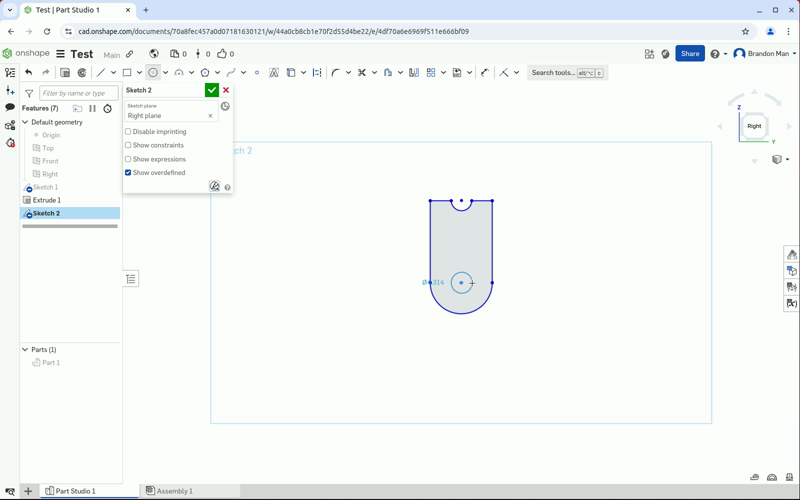
key(esc)
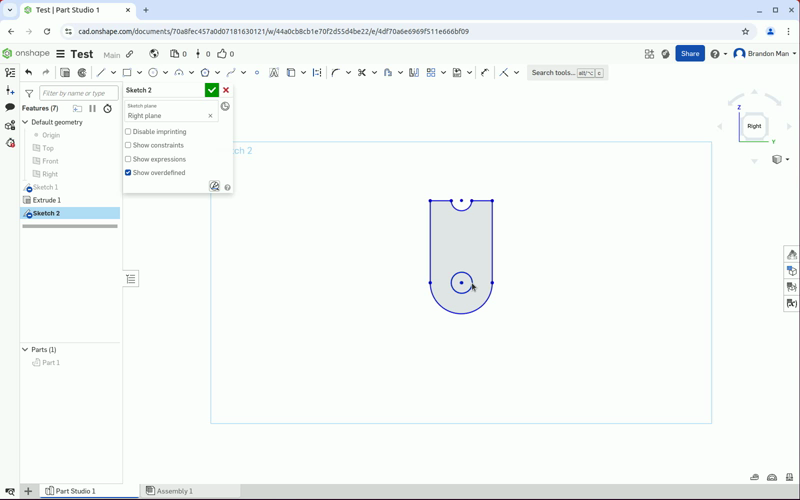
mouse_move(442, 271)
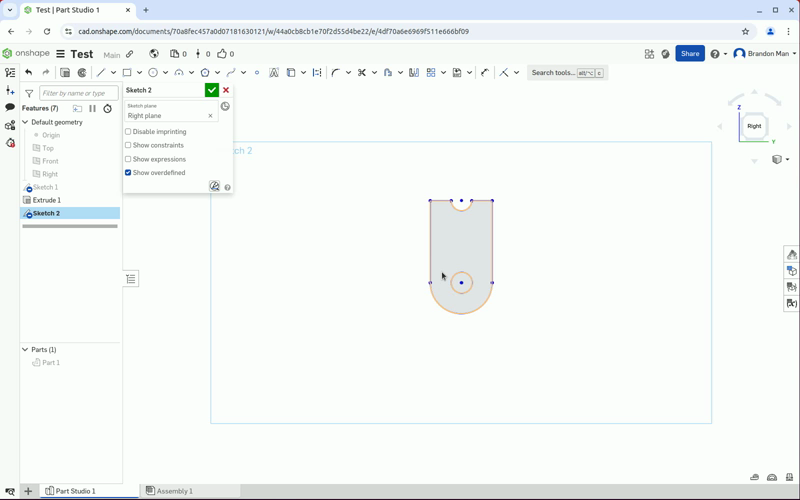
click(442, 271)
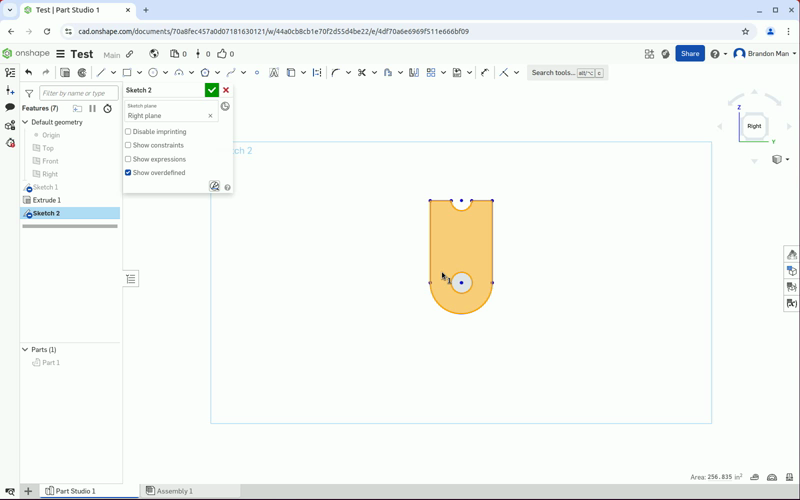
mouse_move(73, 352)
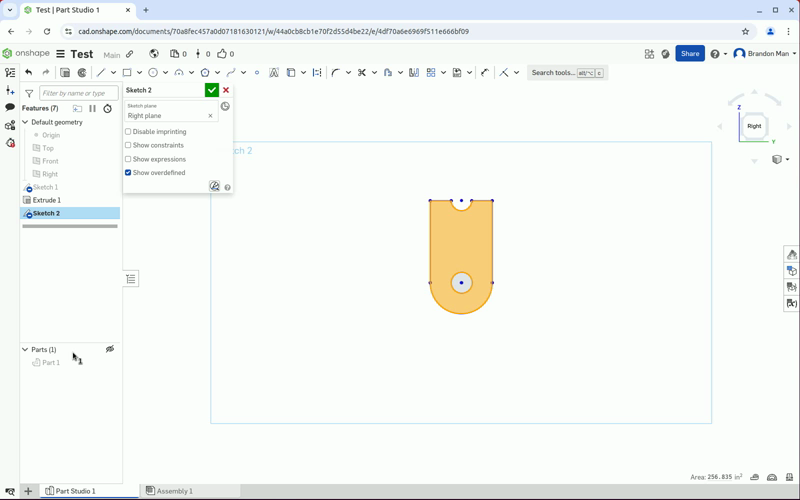
key(shift+y)
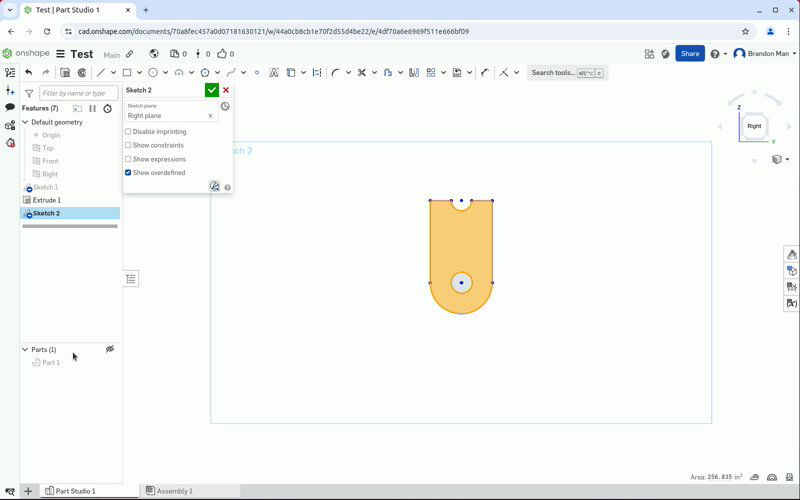
key(shift+e)
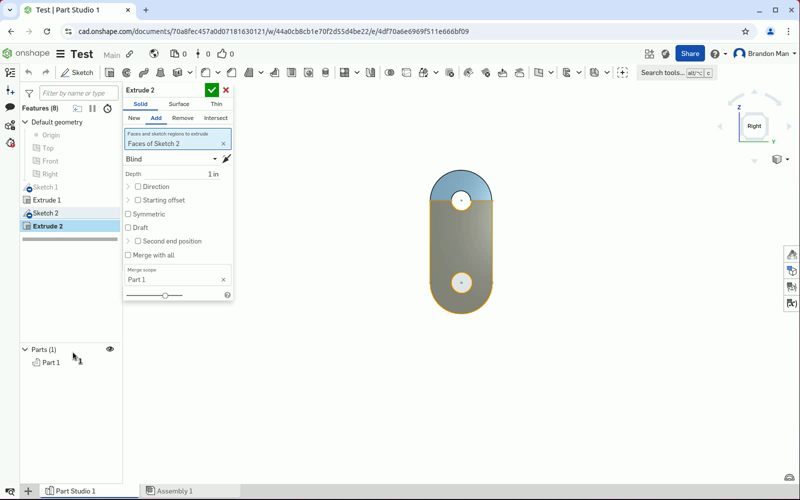
mouse_move(143, 106)
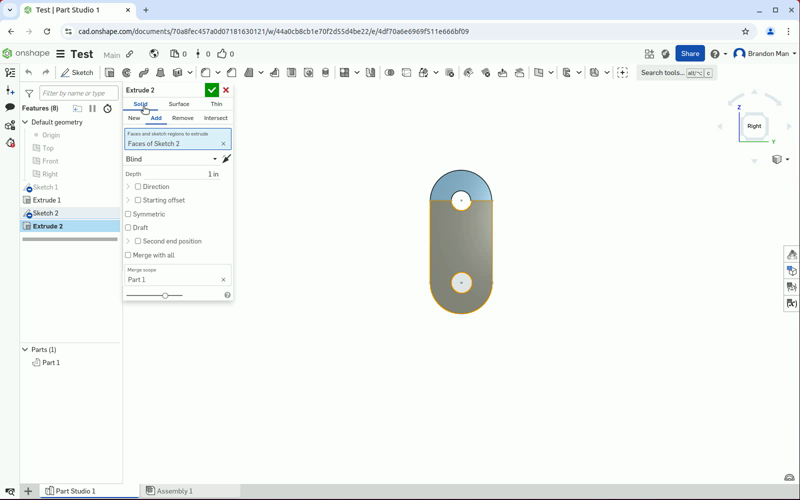
click(143, 106)
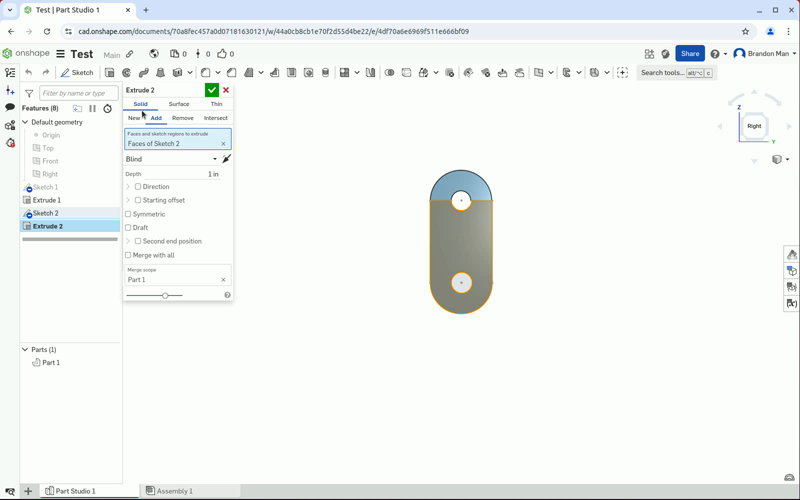
mouse_move(137, 120)
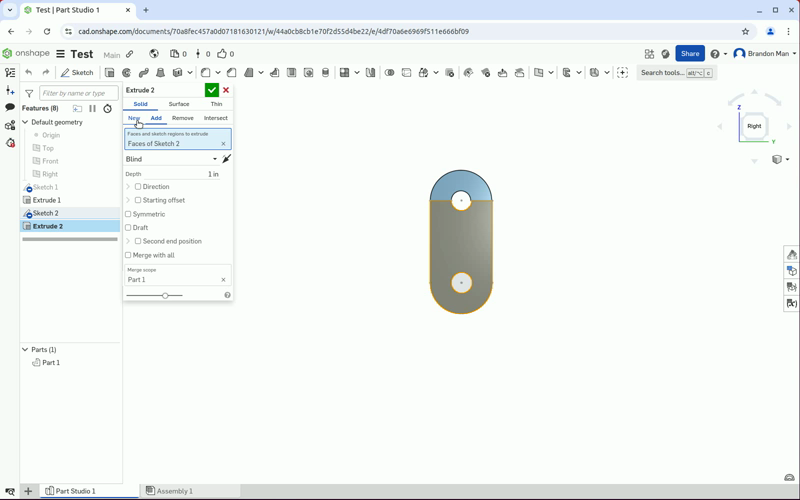
click(137, 120)
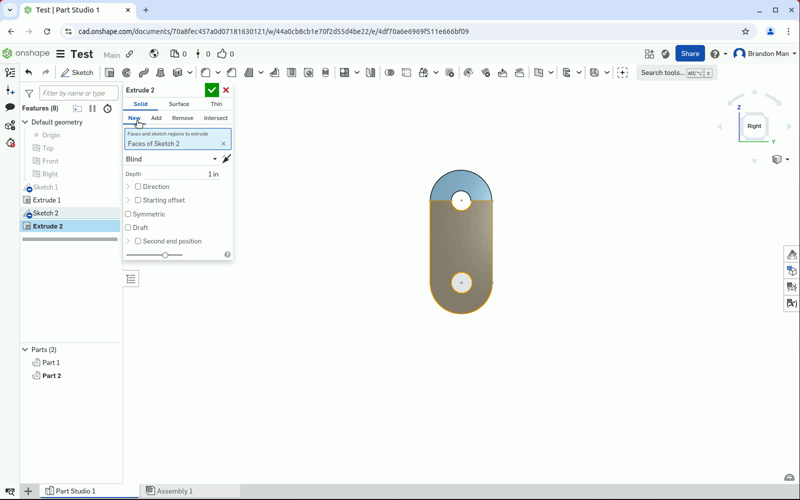
key(tab, 4)
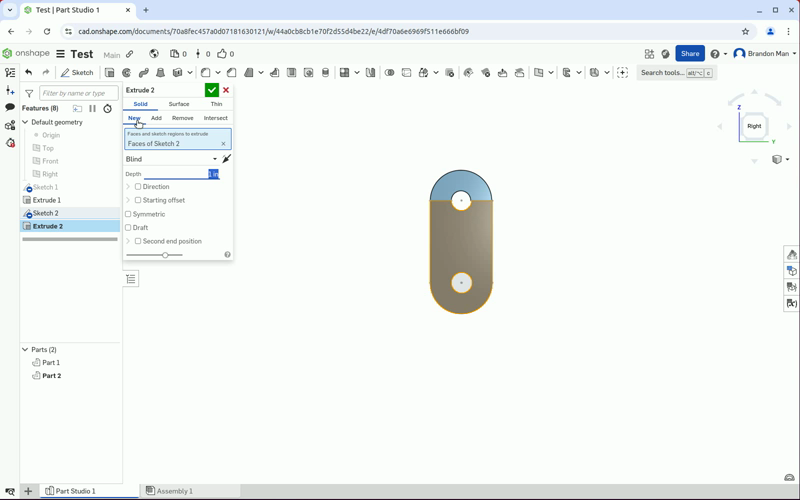
text(4.092)
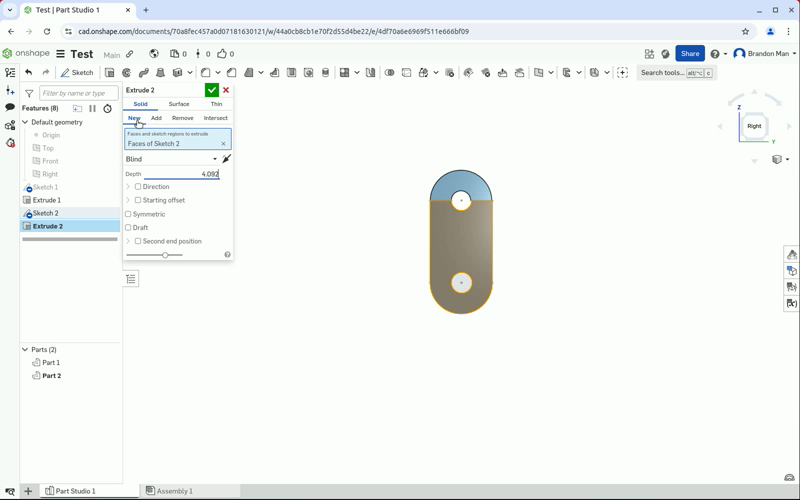
key(enter)
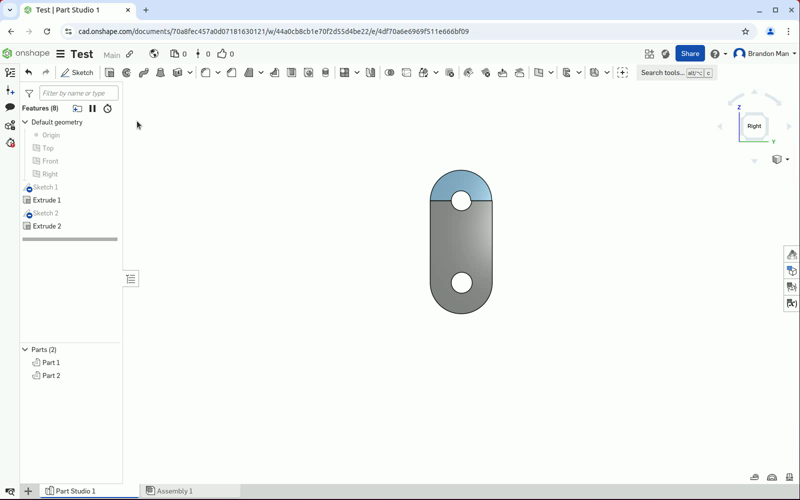
key(shift+h)
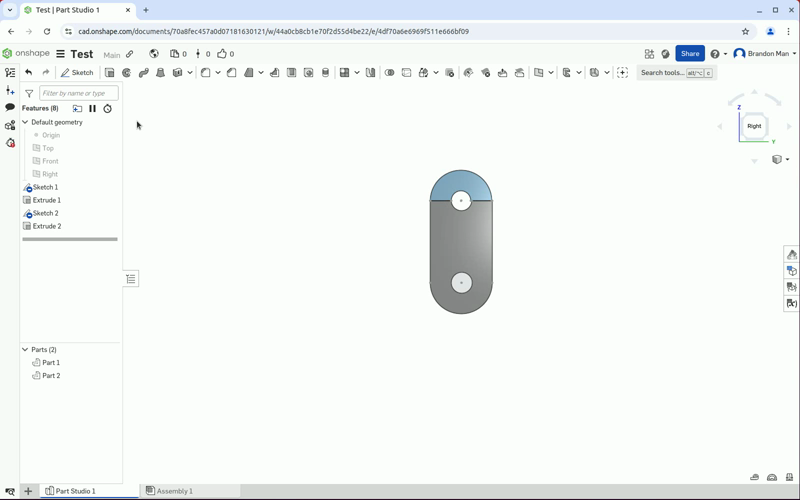
key(shift+h)
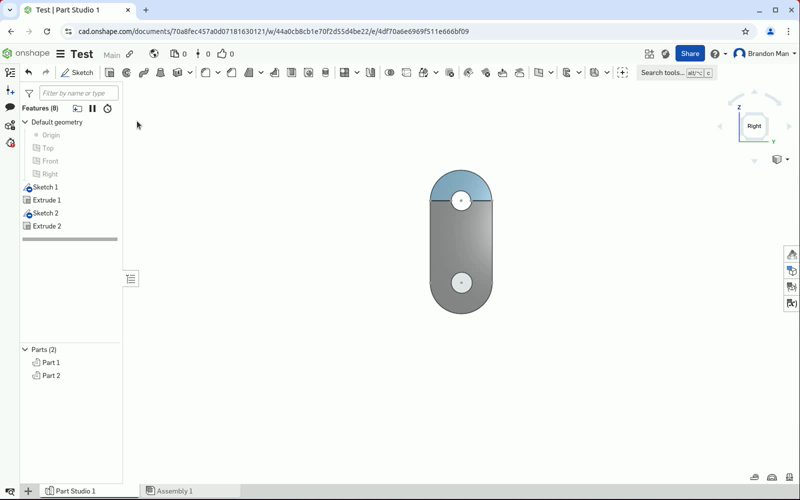
key(shift+7)
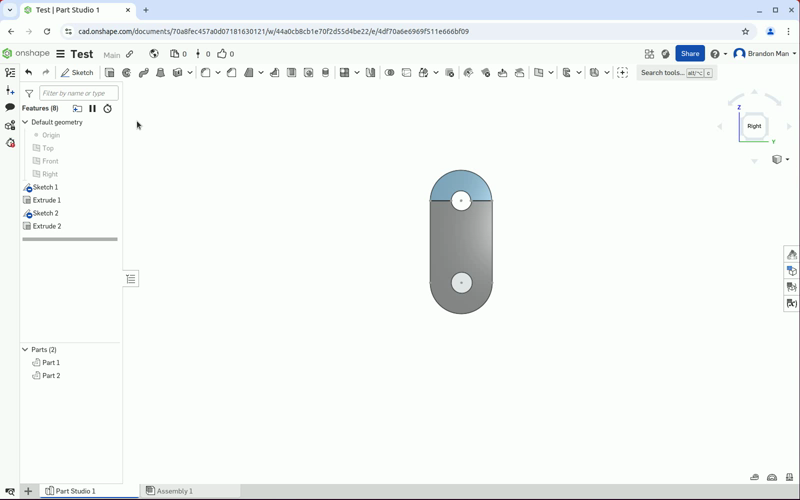
key(right, 2)
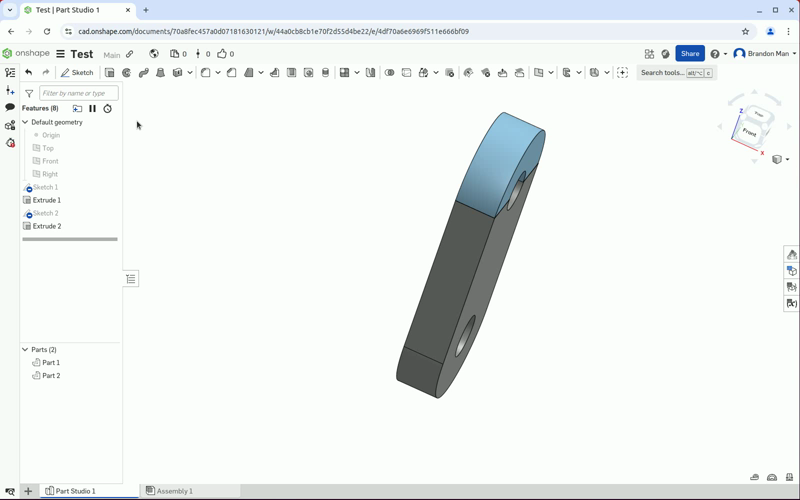
key(down, 2)
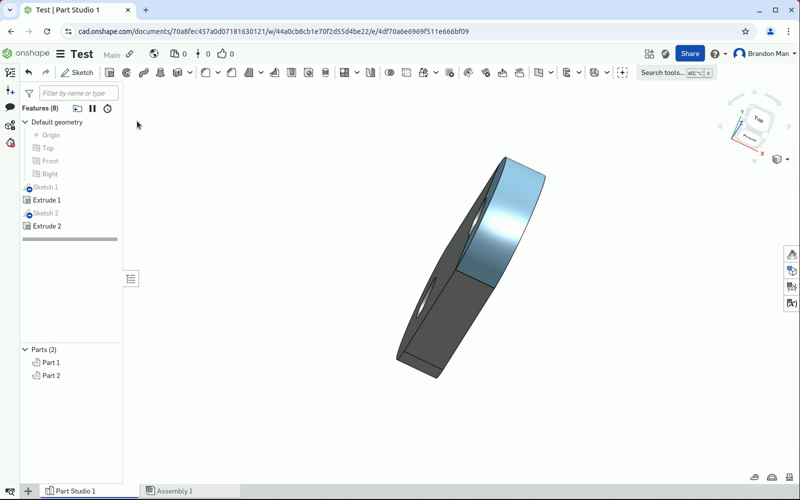
key(up, 2)
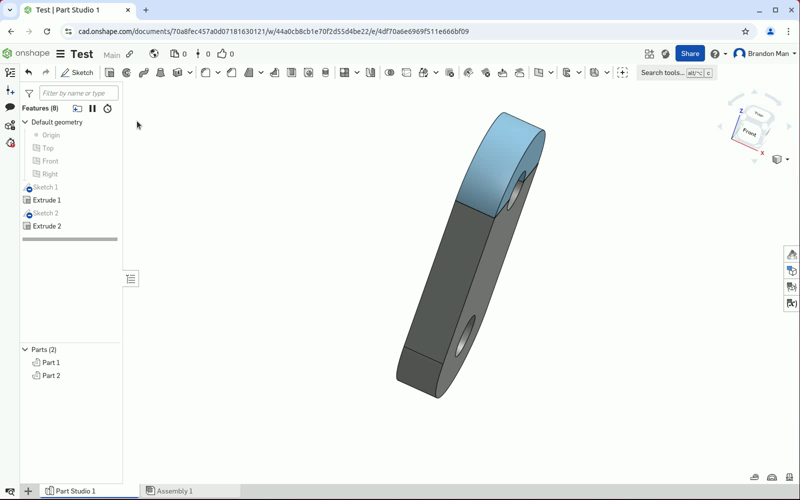
key(left, 2)
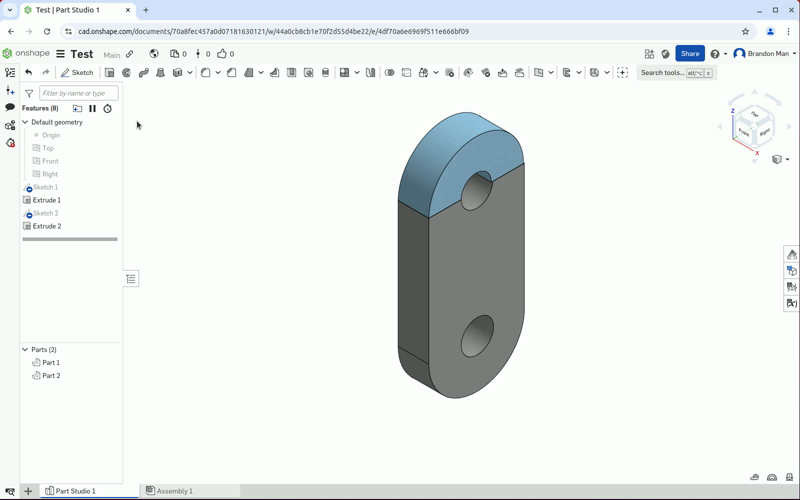
mouse_move(73, 189)
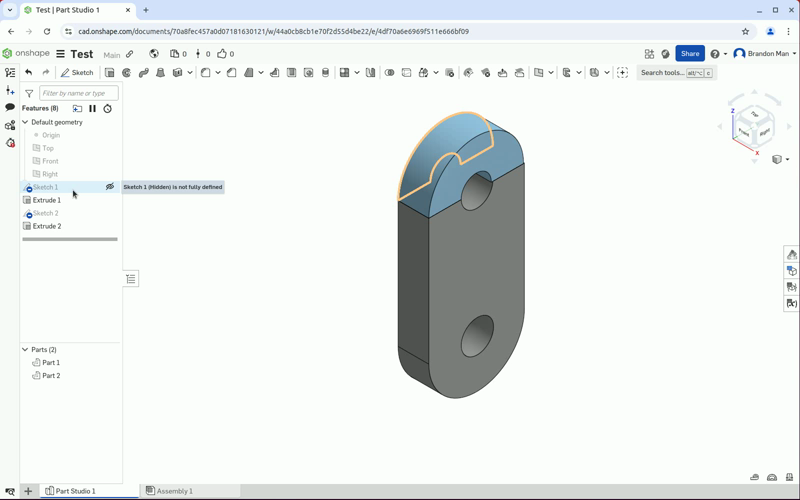
click(73, 189)